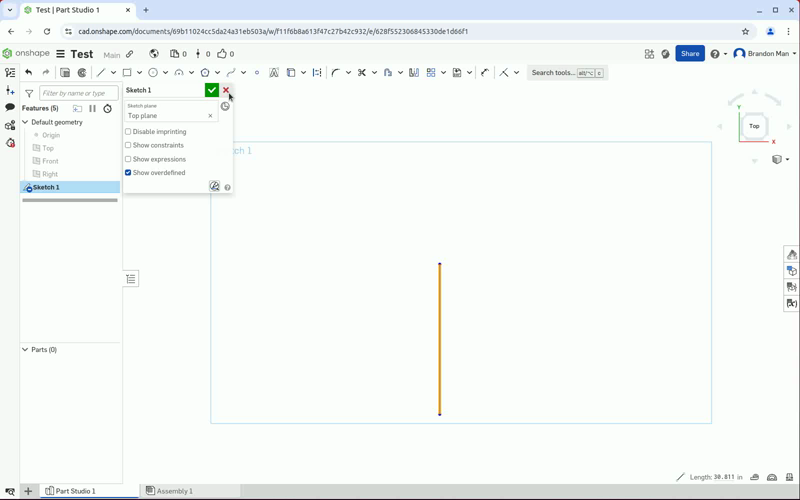
key(shift+h)
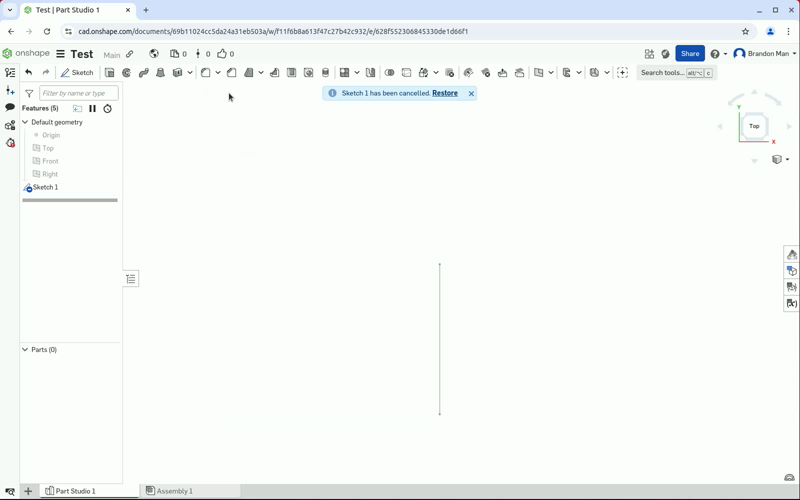
key(shift+s)
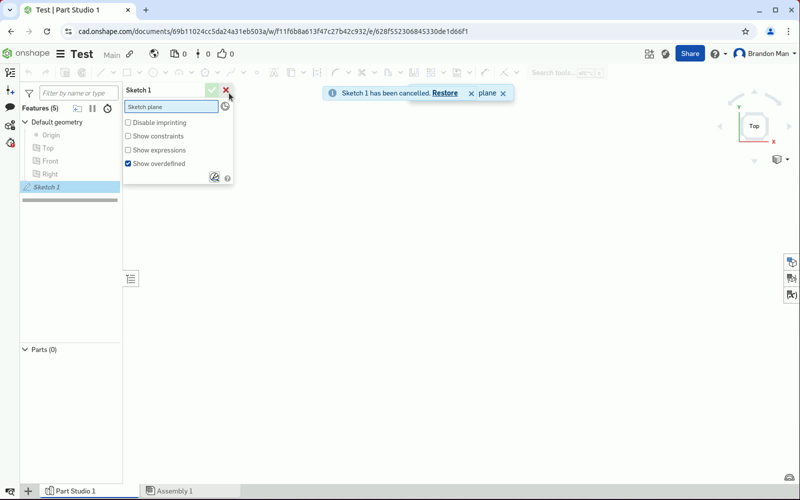
mouse_move(73, 150)
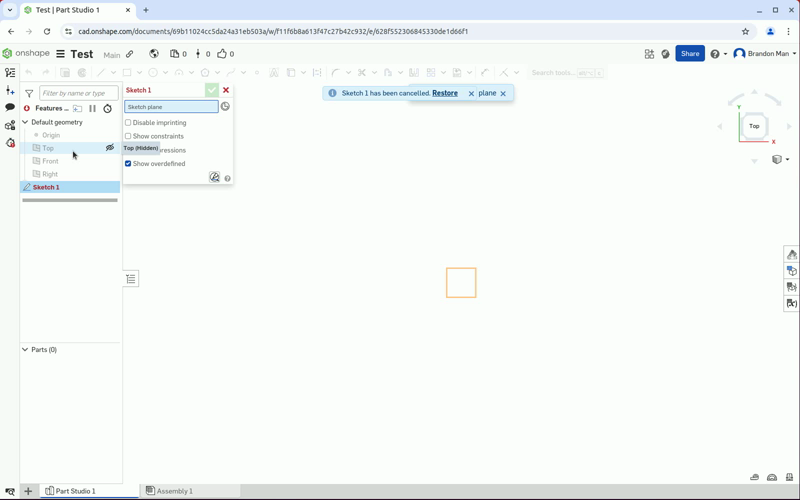
click(73, 150)
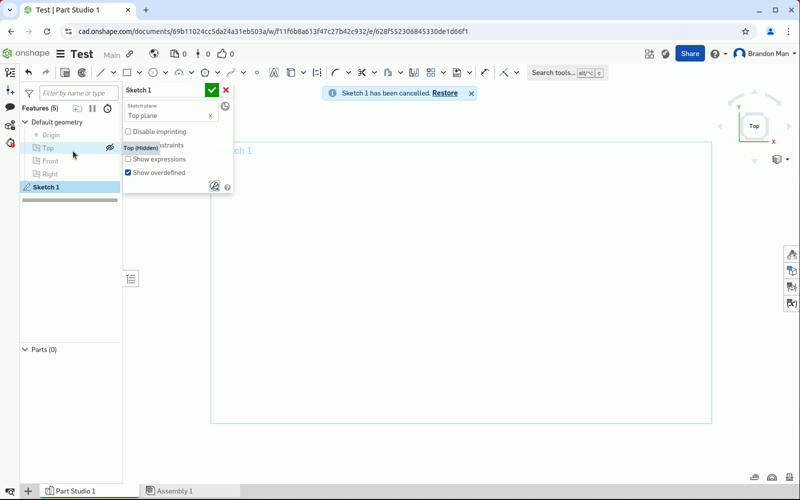
mouse_move(73, 352)
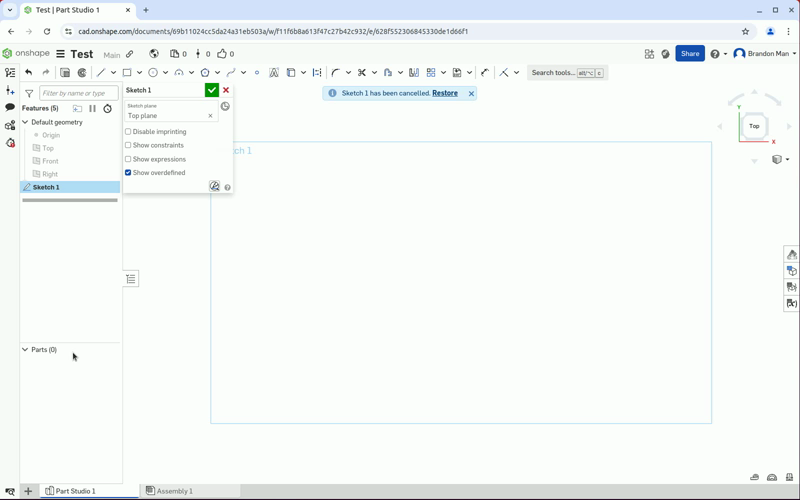
key(y)
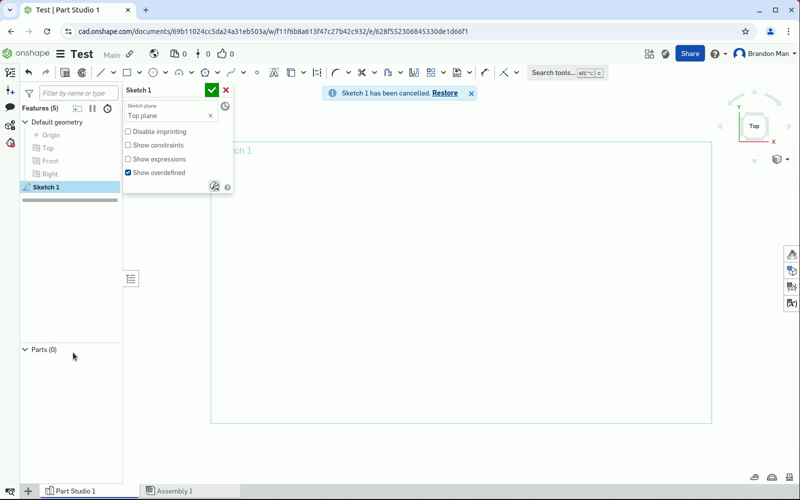
key(l)
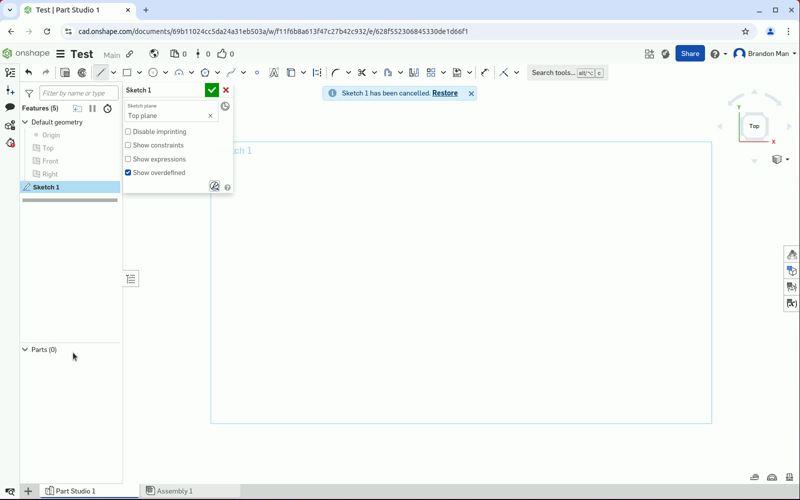
key_down(shift)
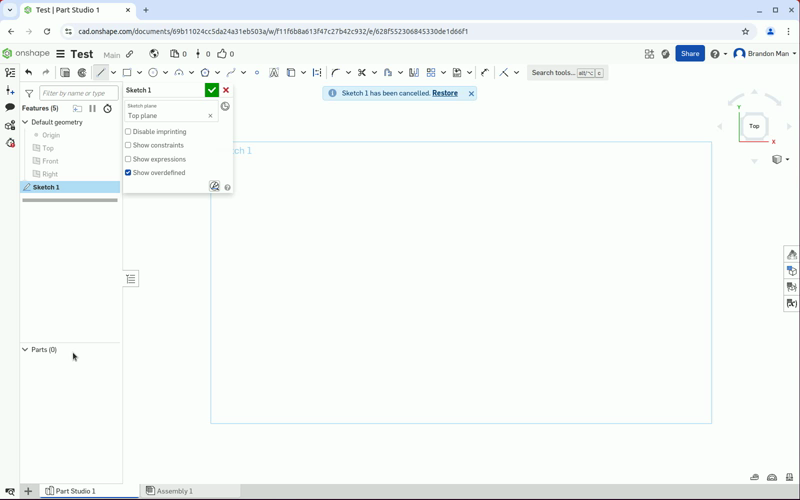
mouse_move(443, 265)
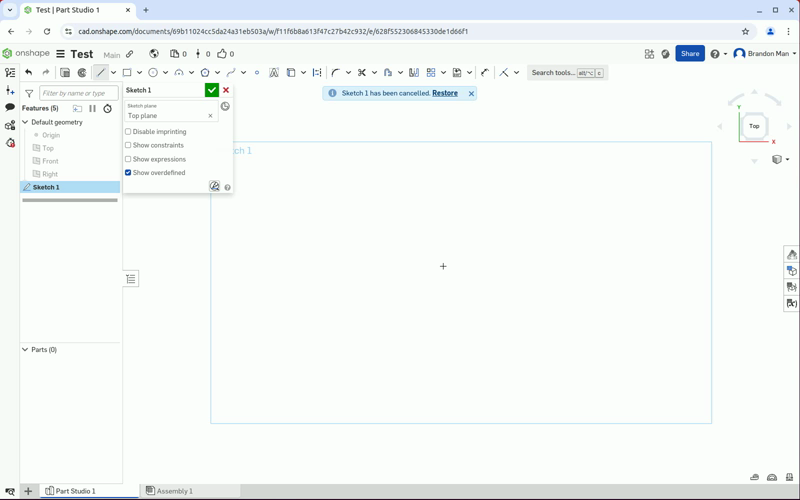
click(443, 265)
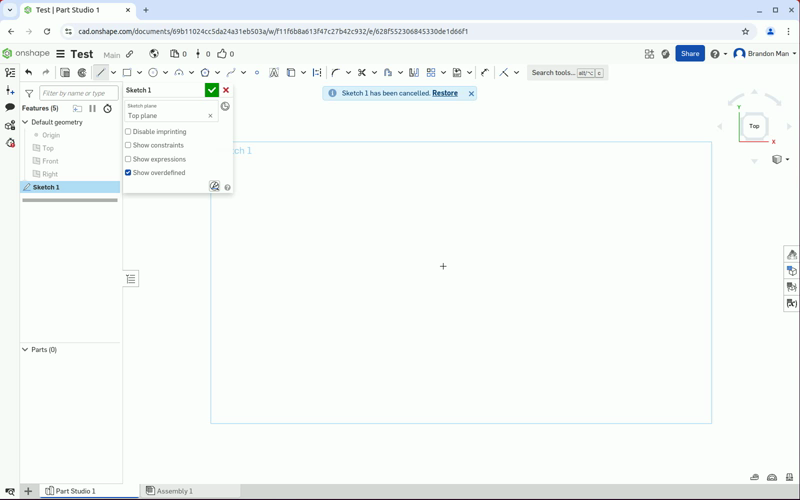
key_up(shift)
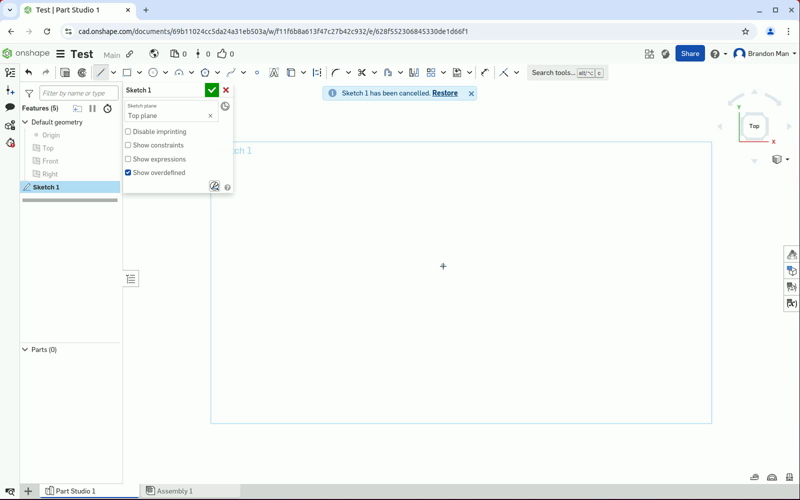
key_down(shift)
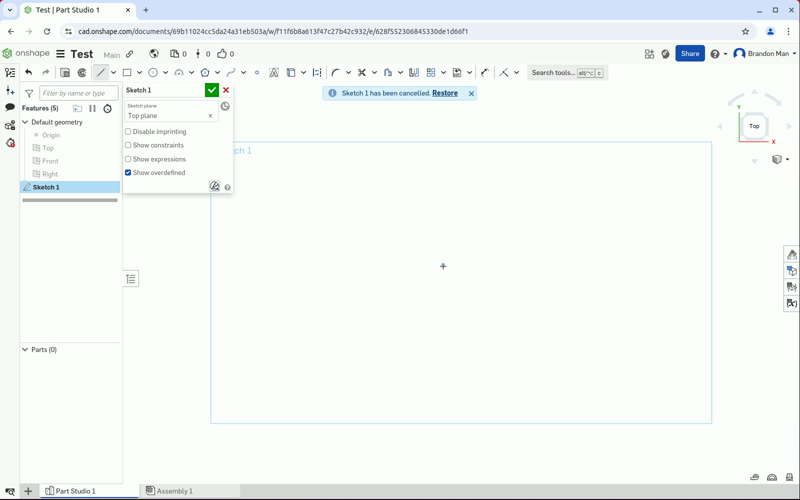
mouse_move(473, 265)
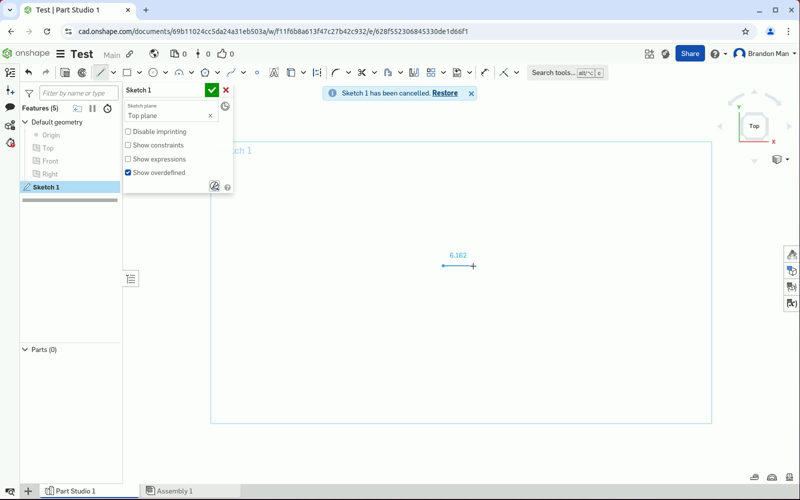
mouse_move(450, 272)
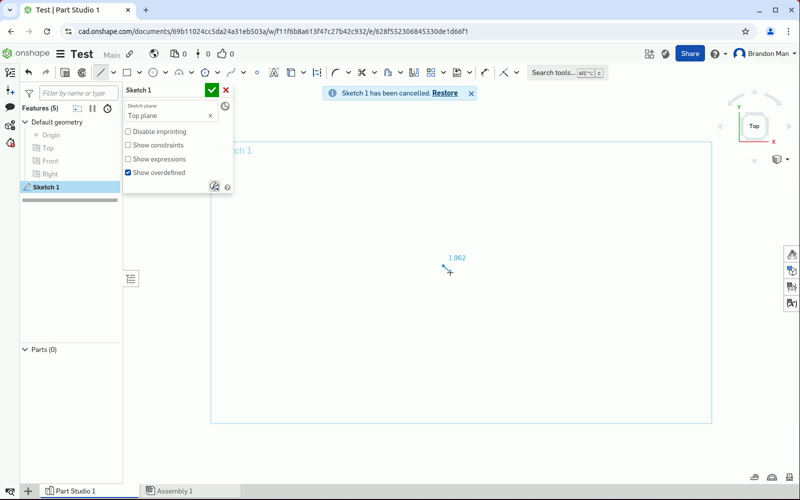
click(450, 272)
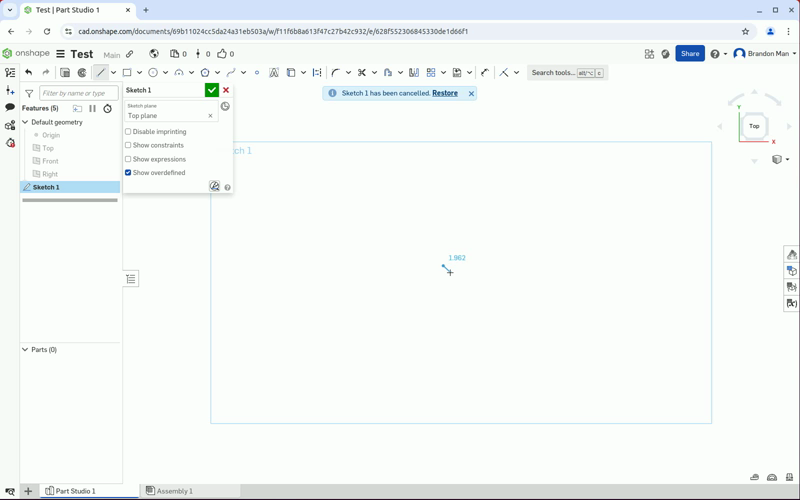
key_up(shift)
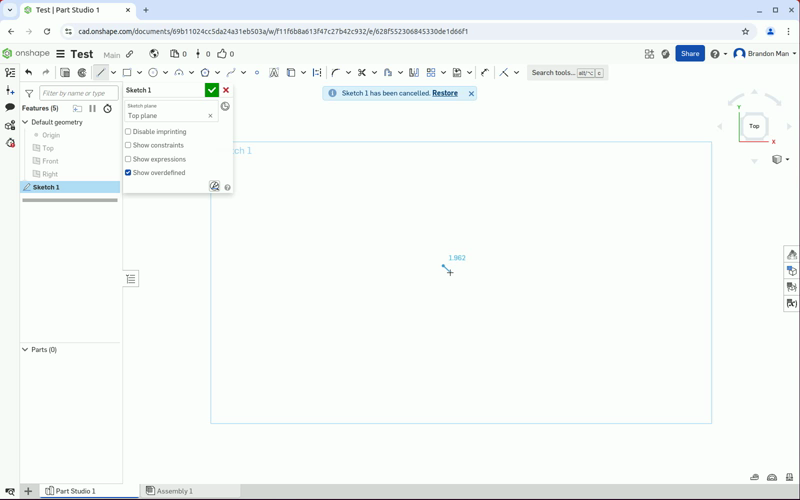
key(esc)
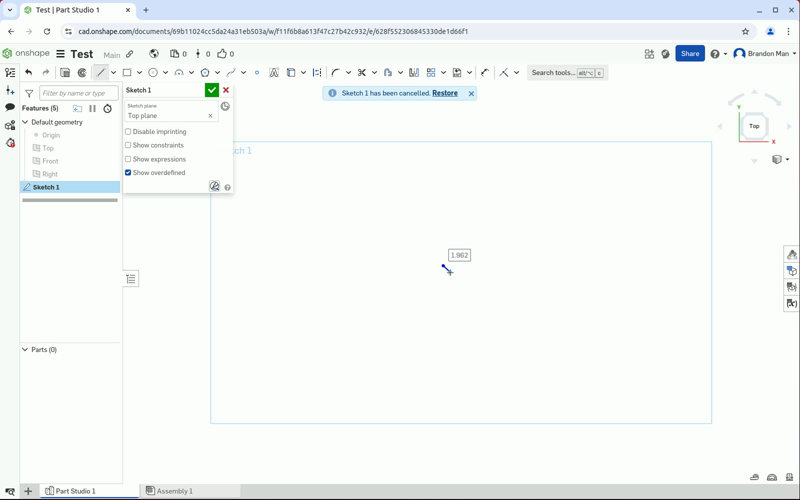
key(a)
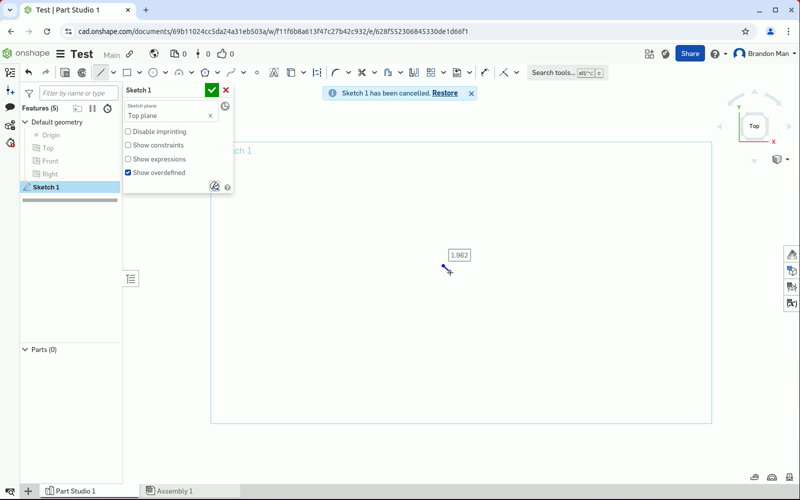
mouse_move(450, 272)
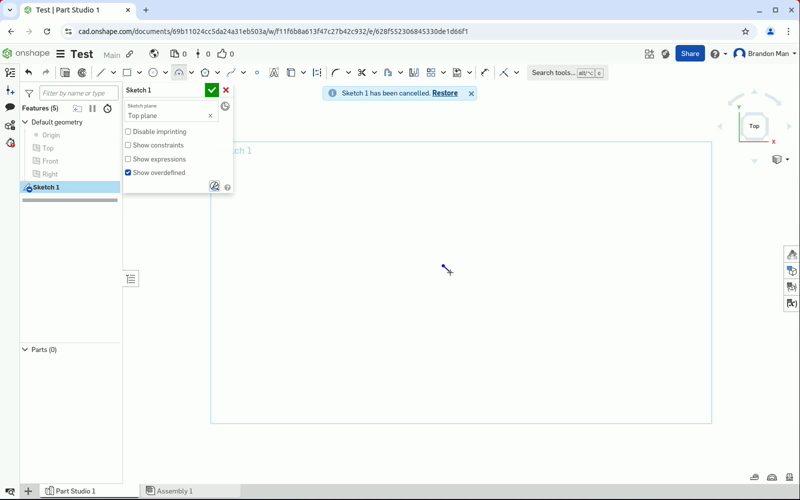
click(450, 272)
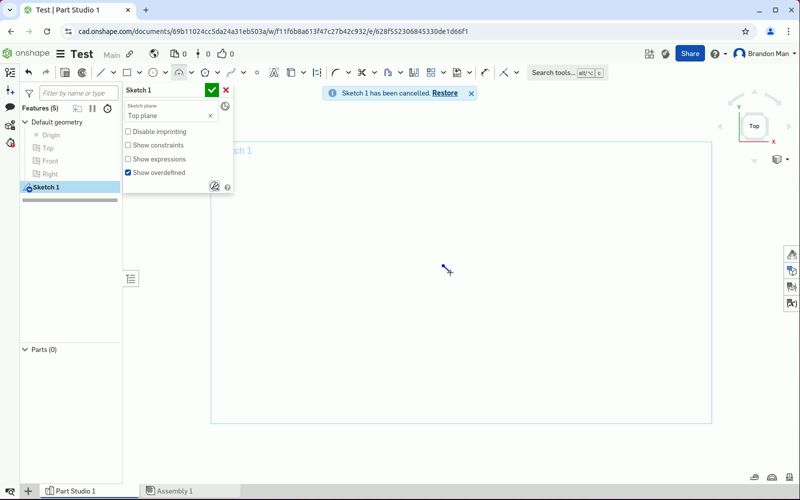
key_down(shift)
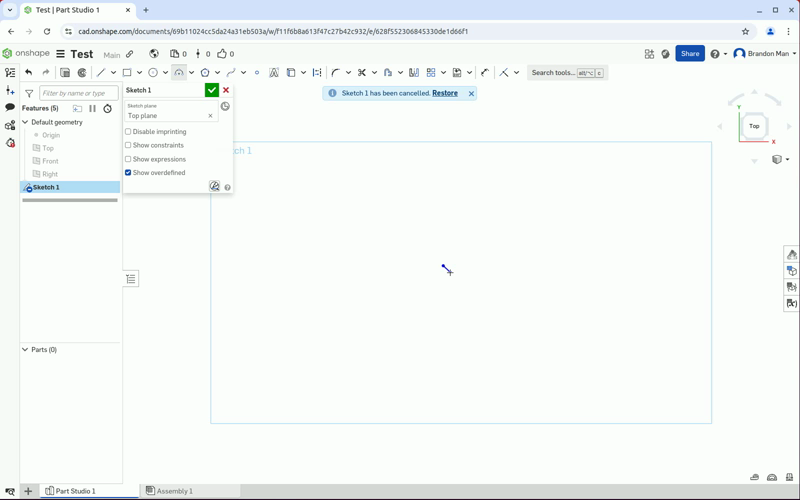
mouse_move(451, 295)
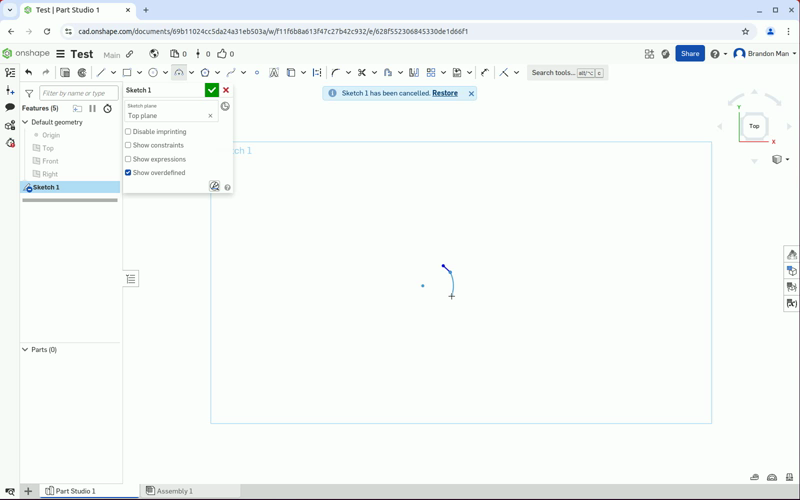
click(451, 295)
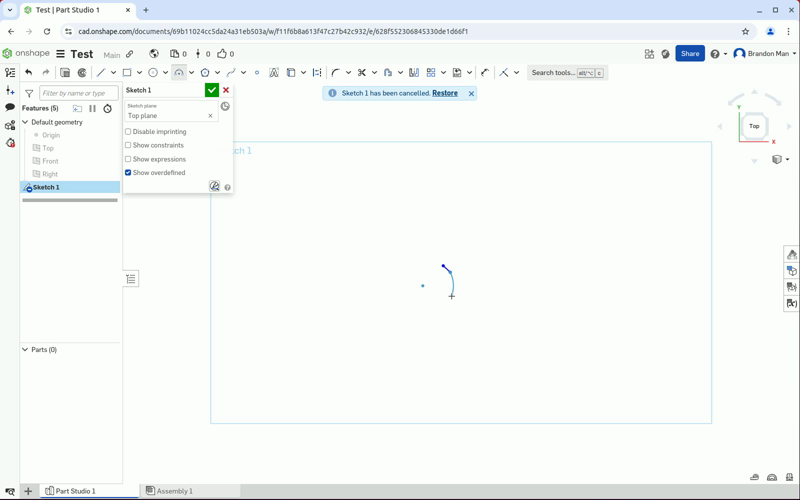
mouse_move(476, 282)
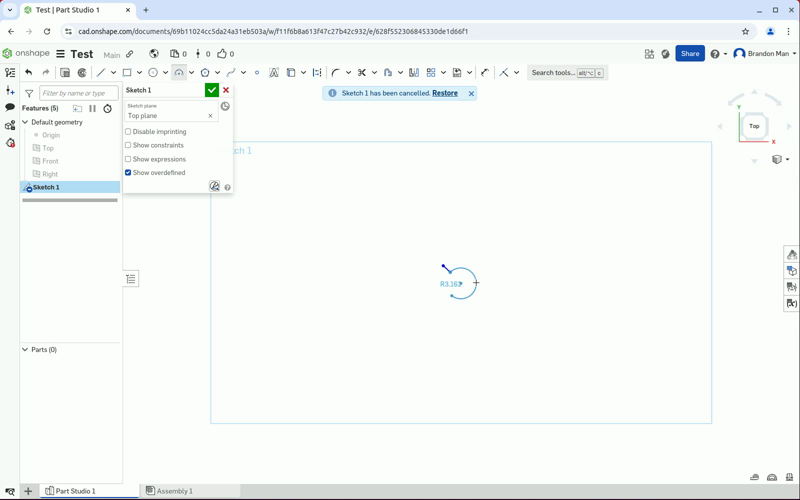
click(476, 282)
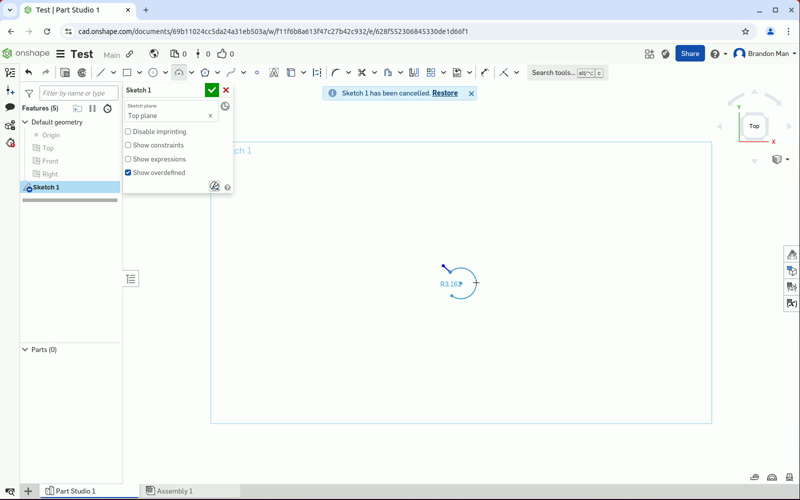
key_up(shift)
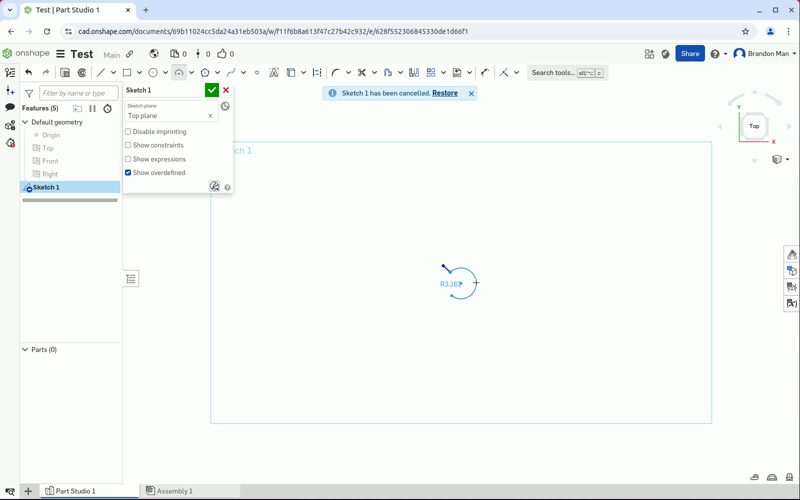
key(esc)
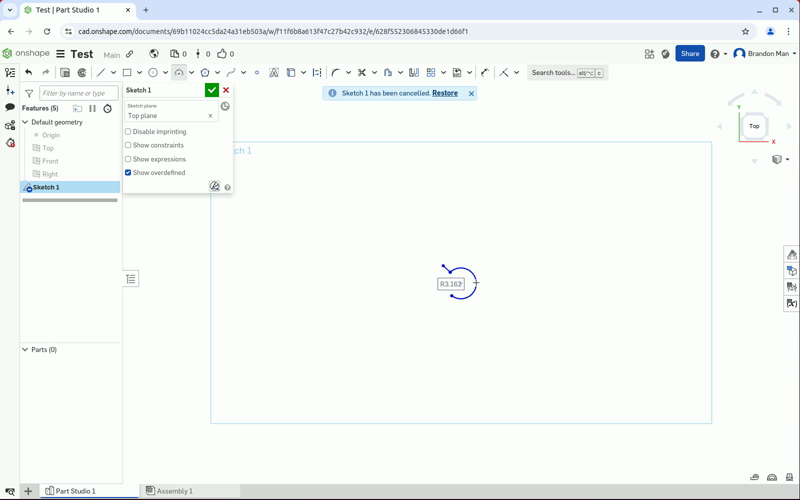
key(l)
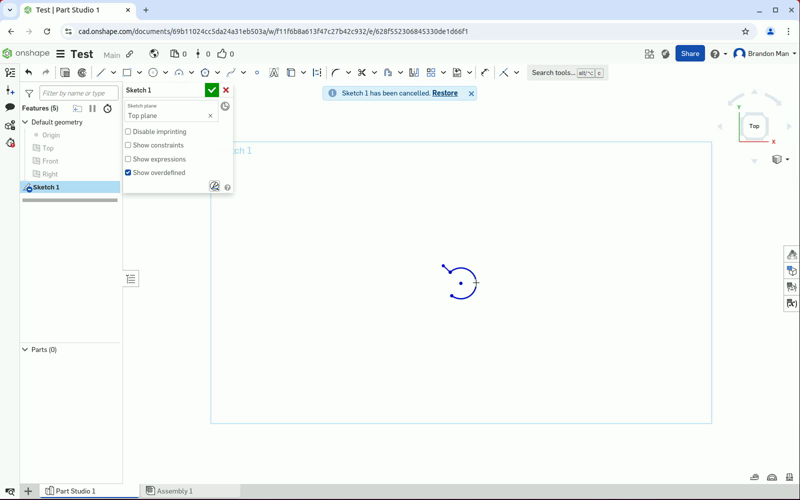
mouse_move(451, 295)
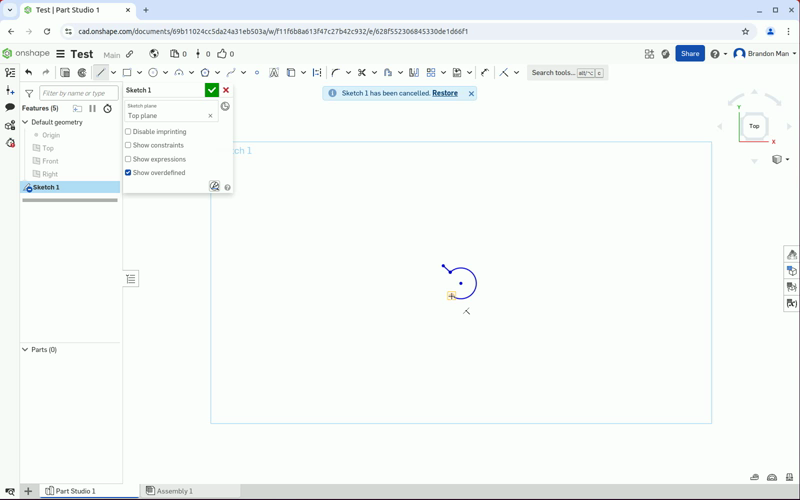
click(451, 295)
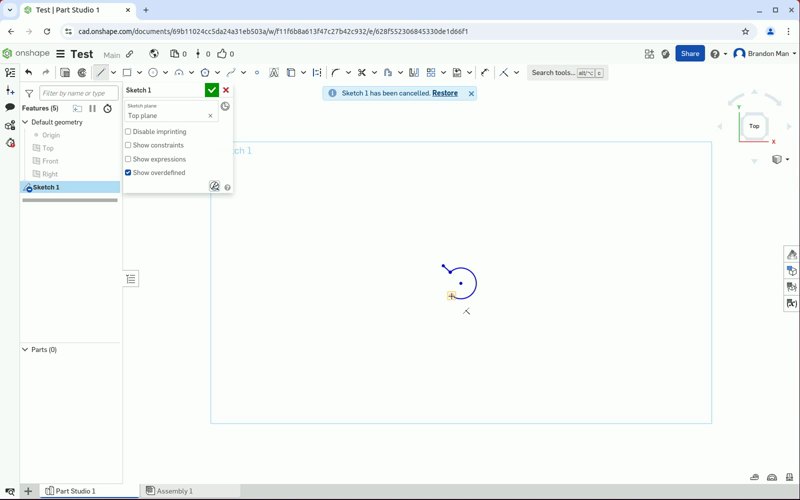
key_down(shift)
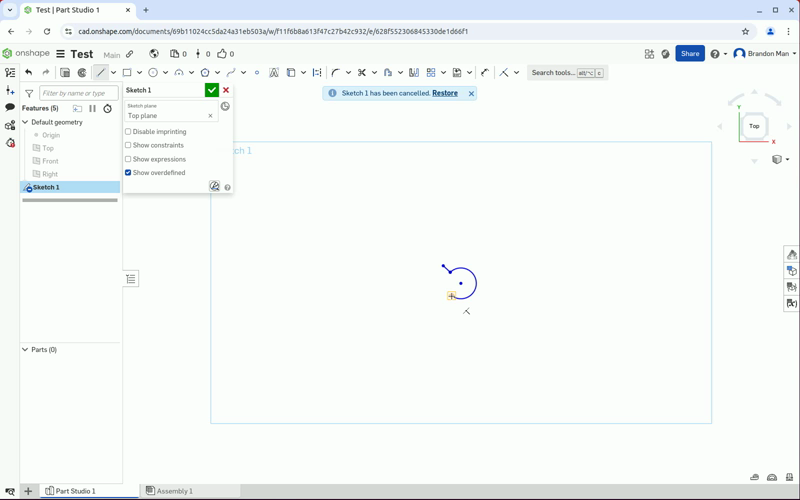
mouse_move(481, 295)
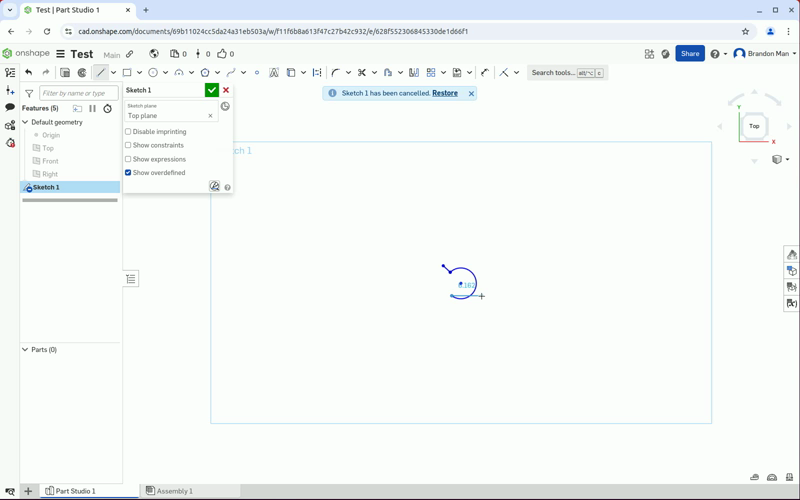
mouse_move(446, 303)
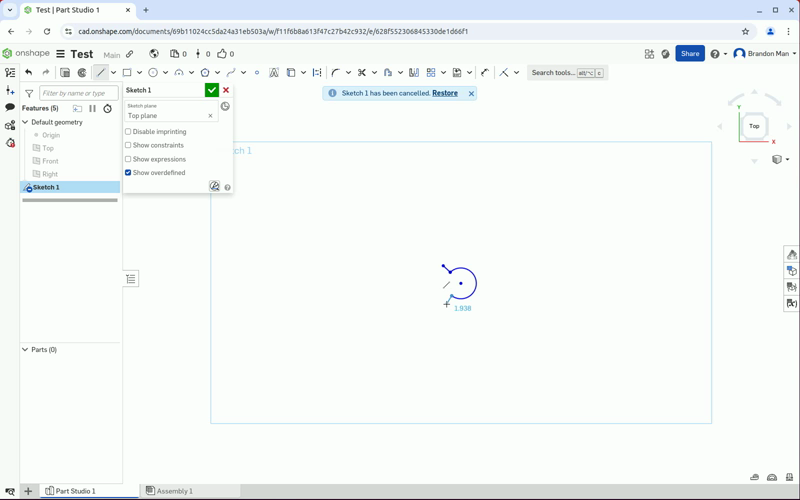
click(446, 303)
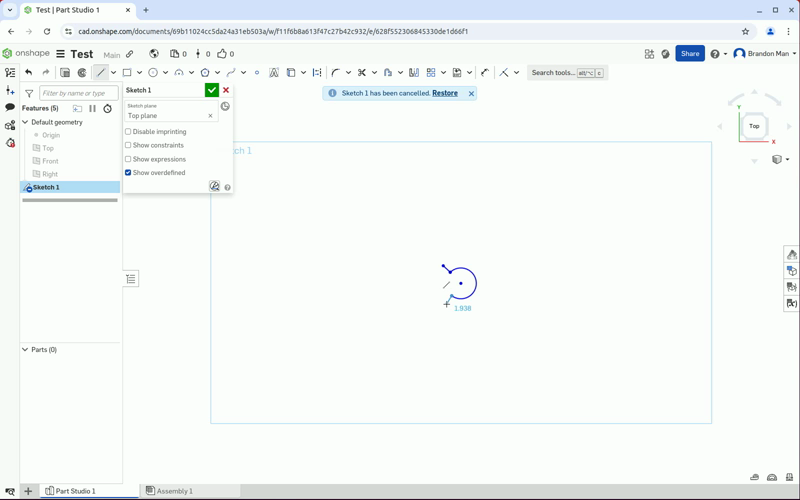
key_up(shift)
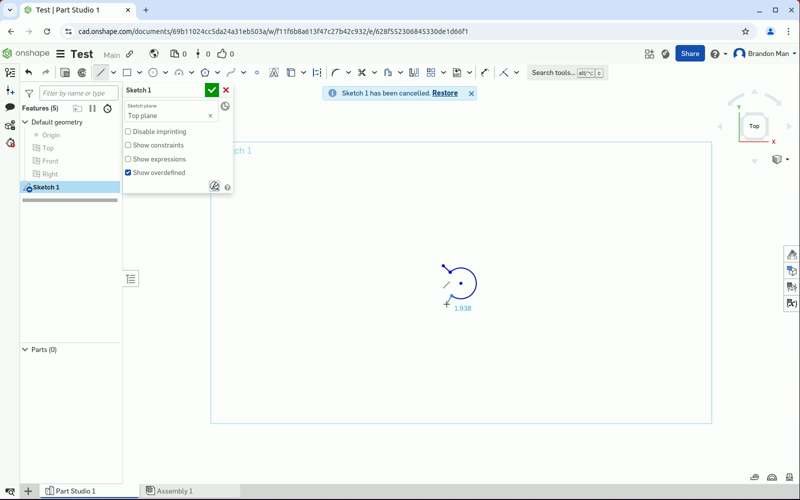
key(esc)
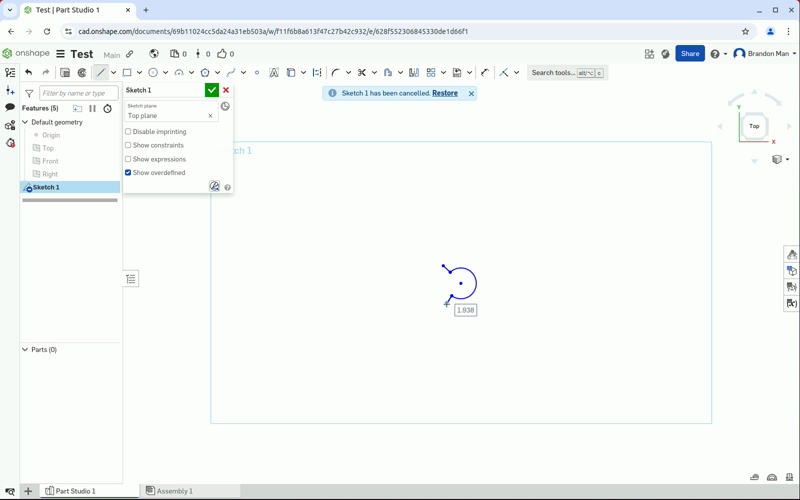
key(a)
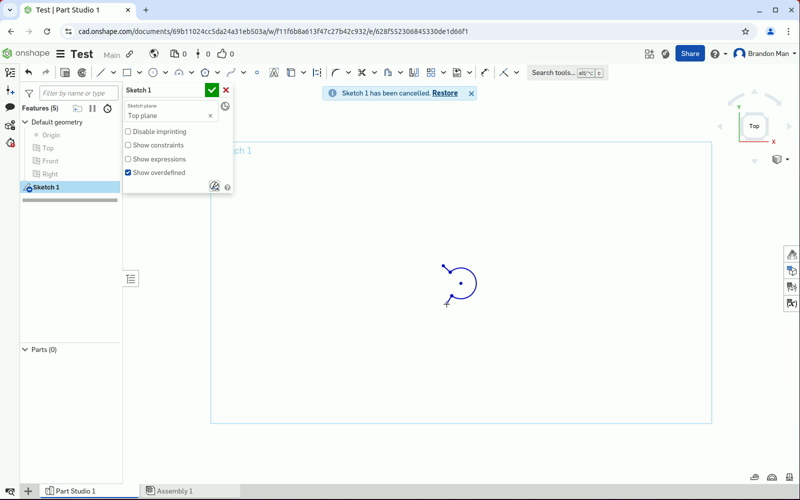
mouse_move(446, 303)
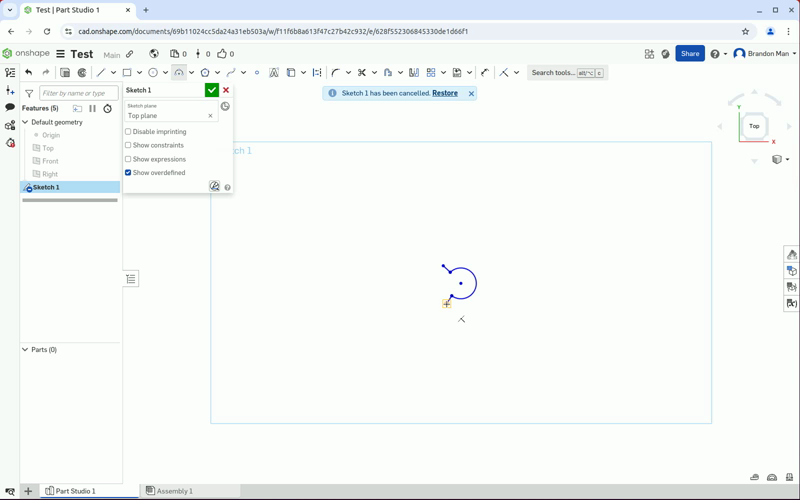
click(446, 303)
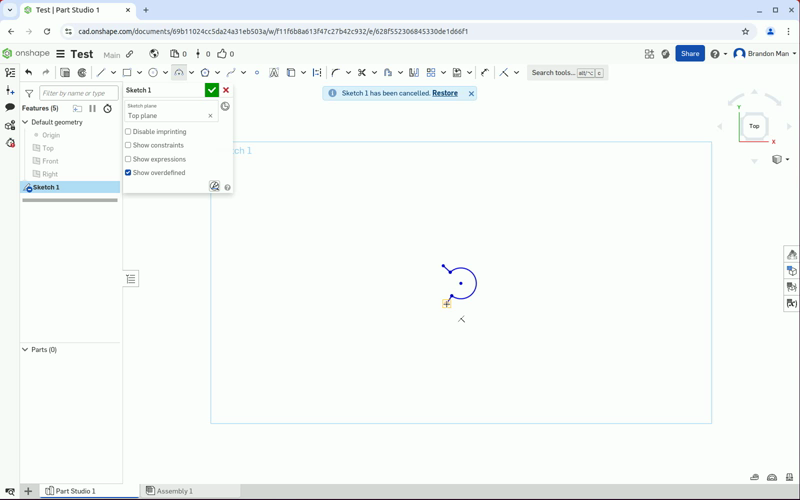
key_down(shift)
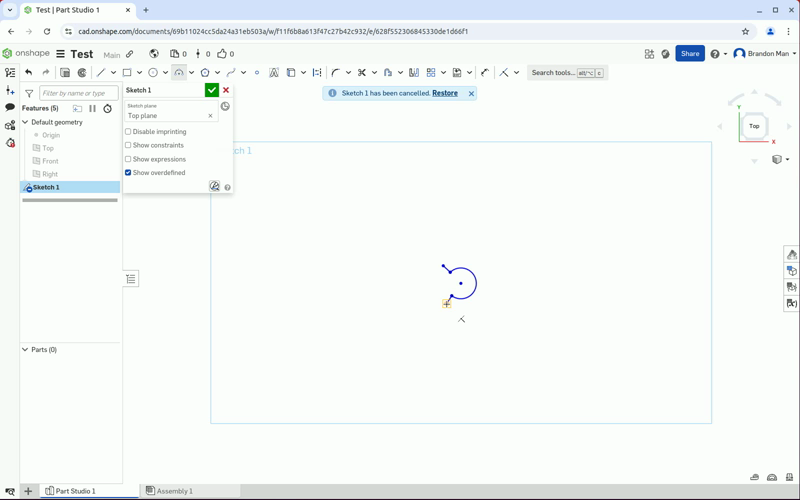
mouse_move(485, 282)
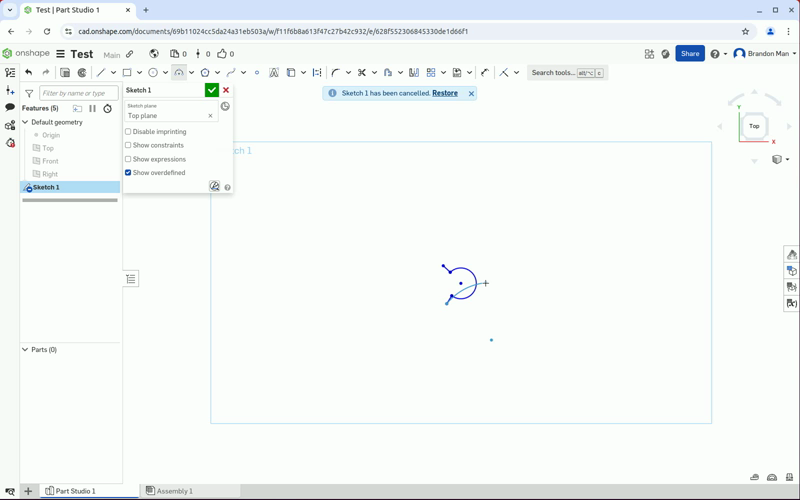
click(485, 282)
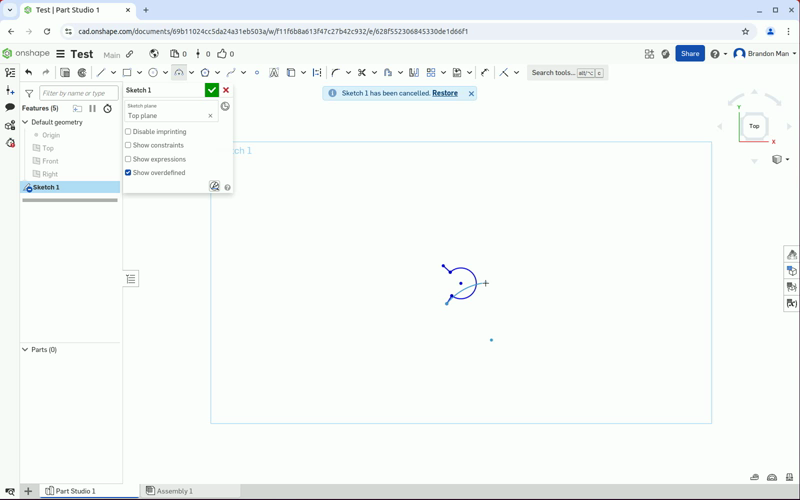
mouse_move(472, 304)
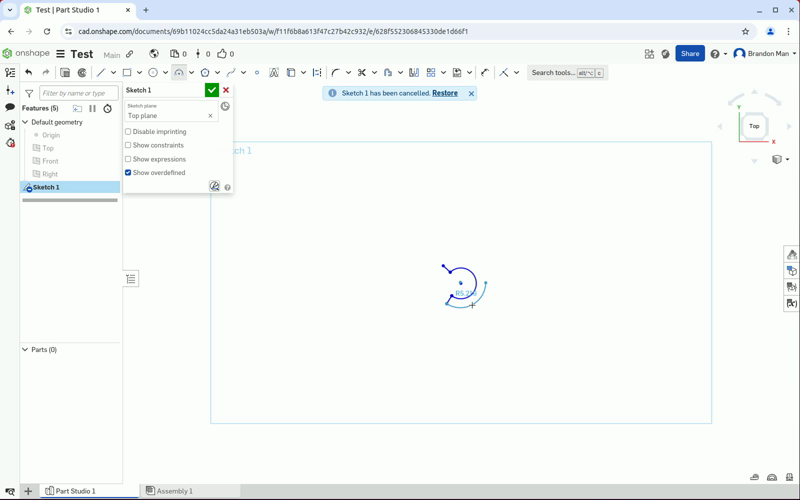
click(472, 304)
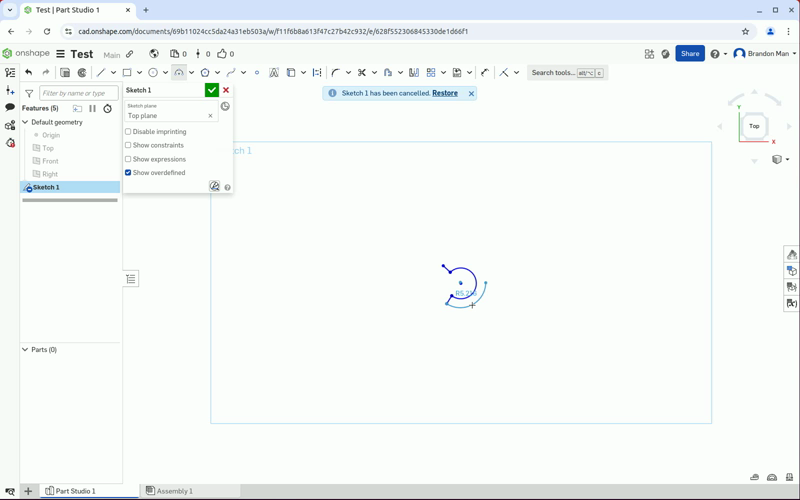
key_up(shift)
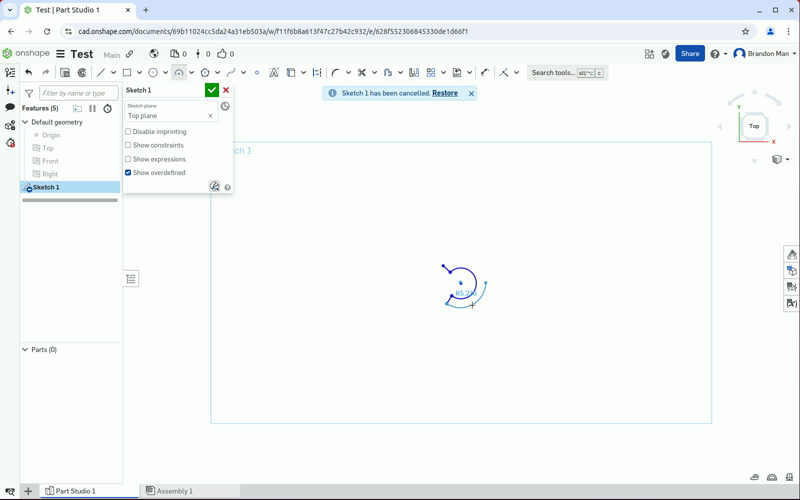
key(esc)
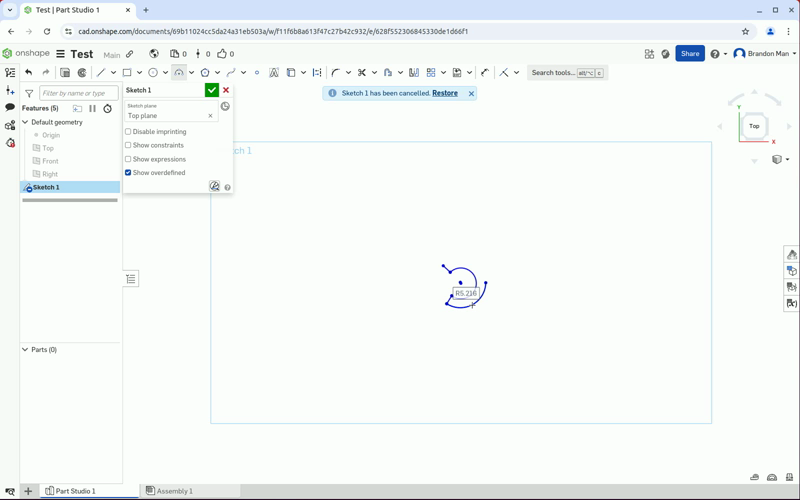
key(l)
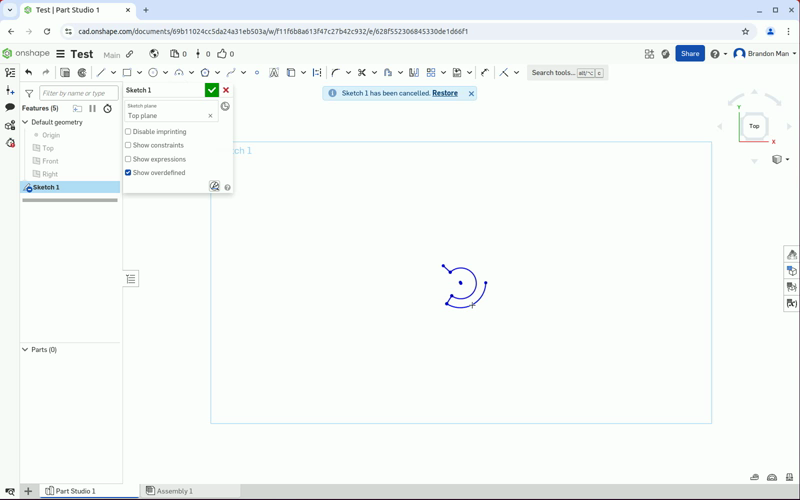
mouse_move(485, 282)
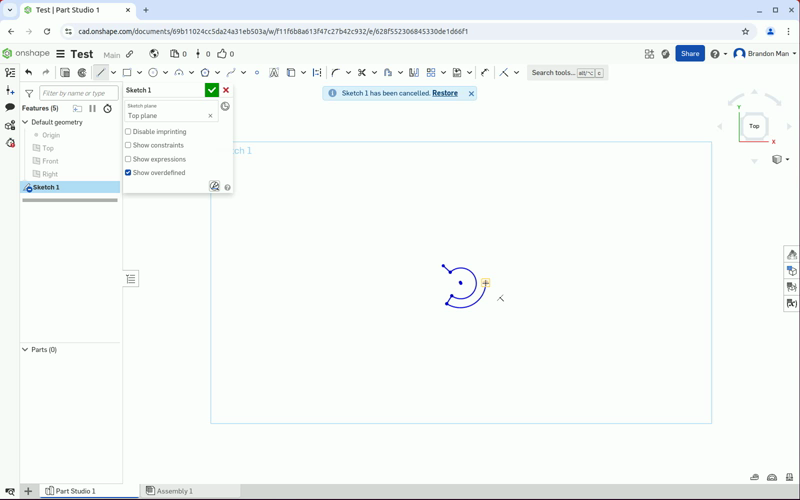
click(485, 282)
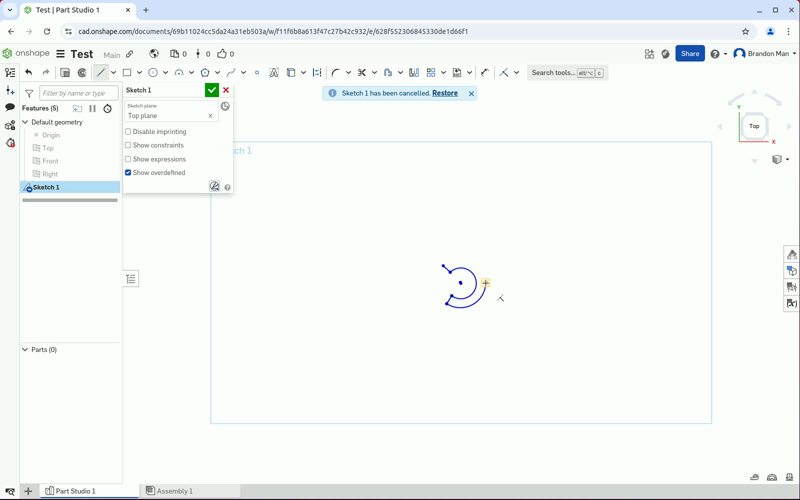
key_down(shift)
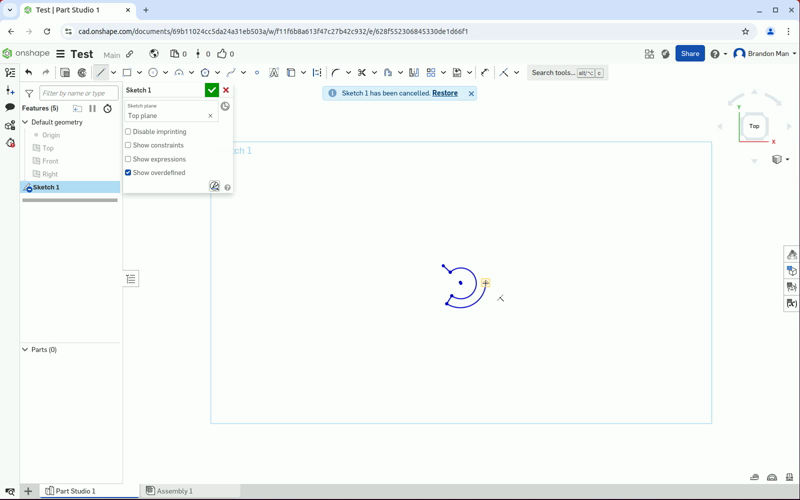
mouse_move(485, 185)
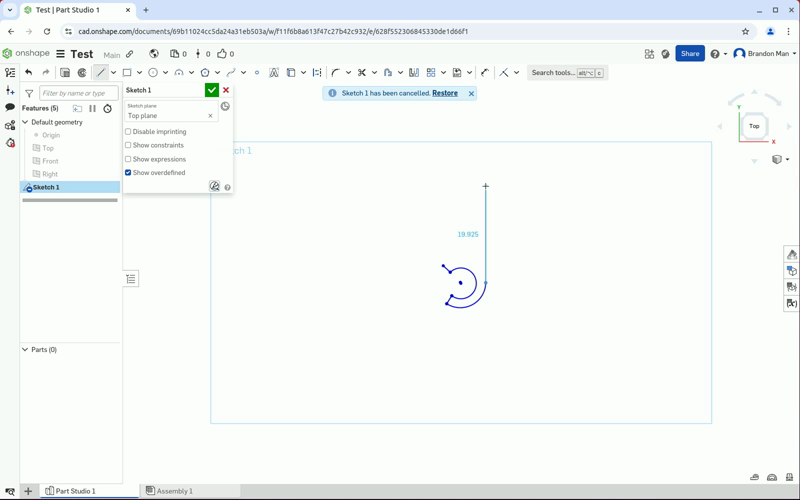
click(485, 185)
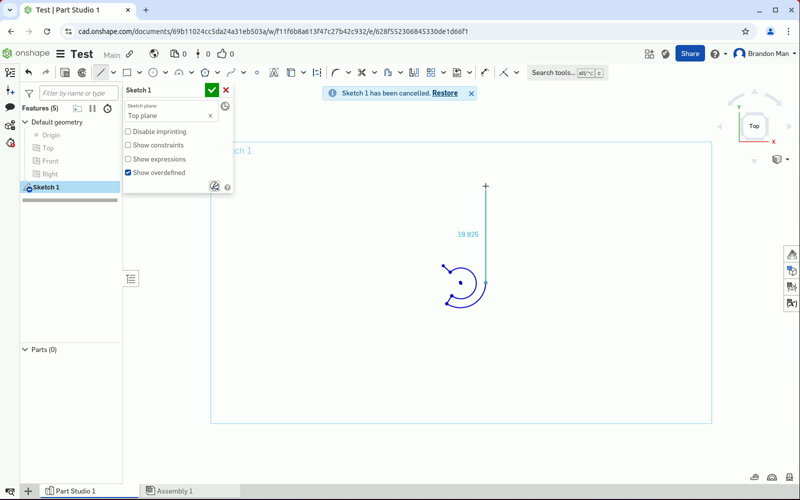
key_up(shift)
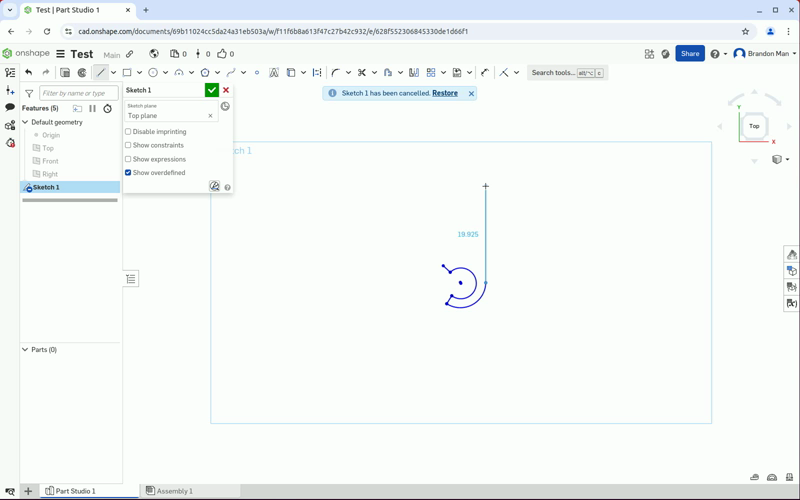
key(esc)
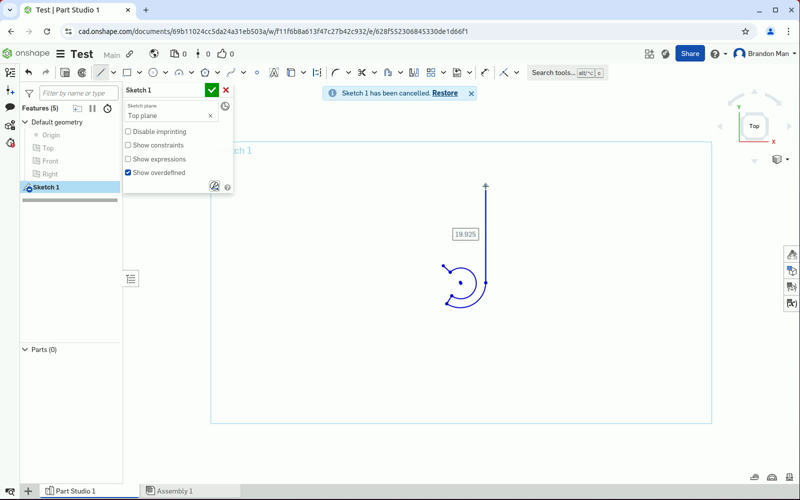
key(a)
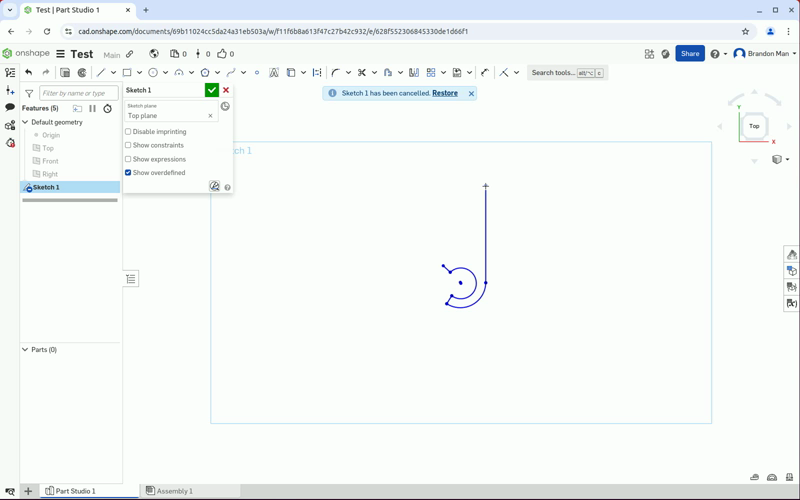
mouse_move(485, 185)
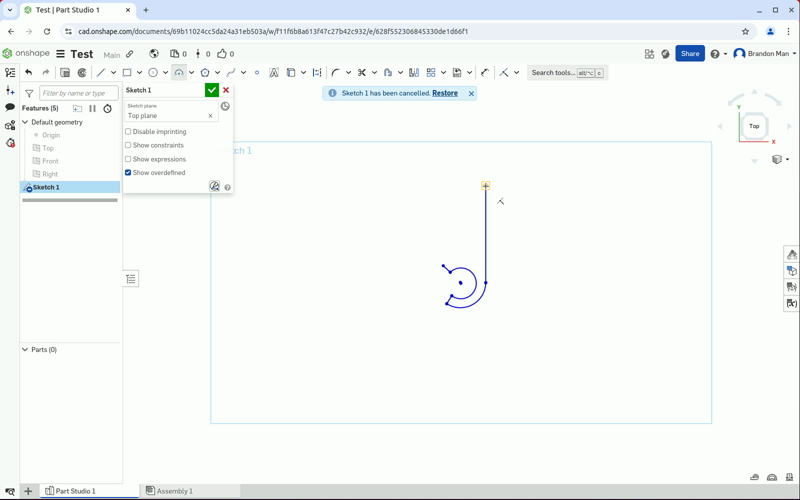
click(485, 185)
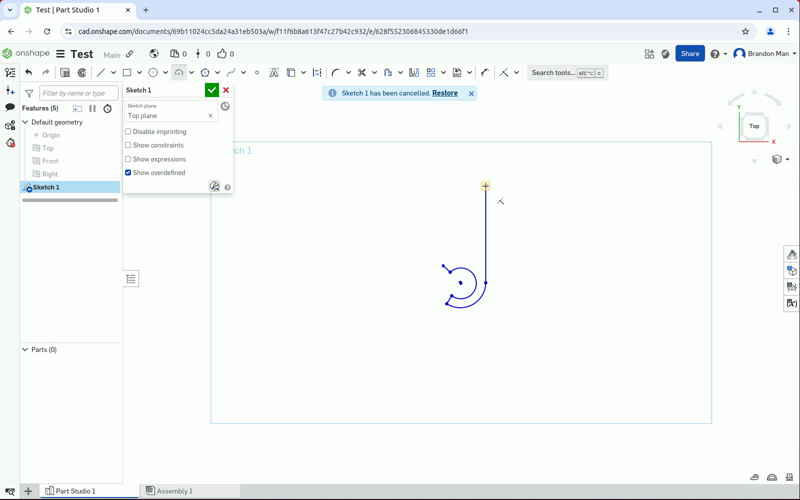
key_down(shift)
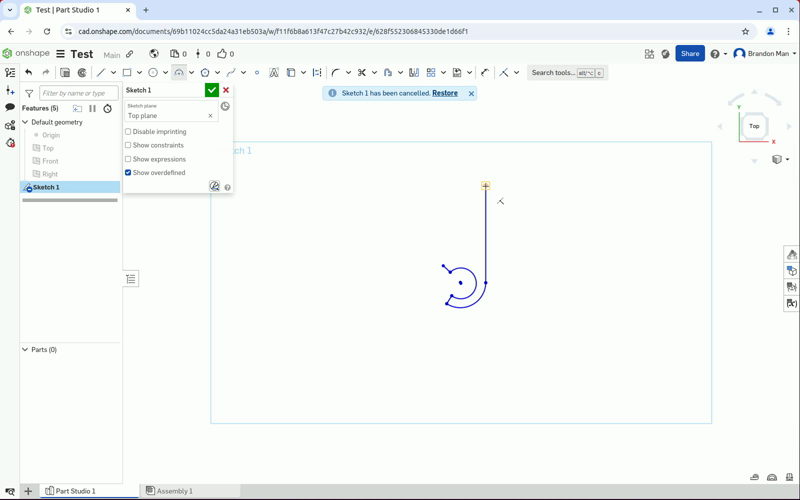
mouse_move(483, 183)
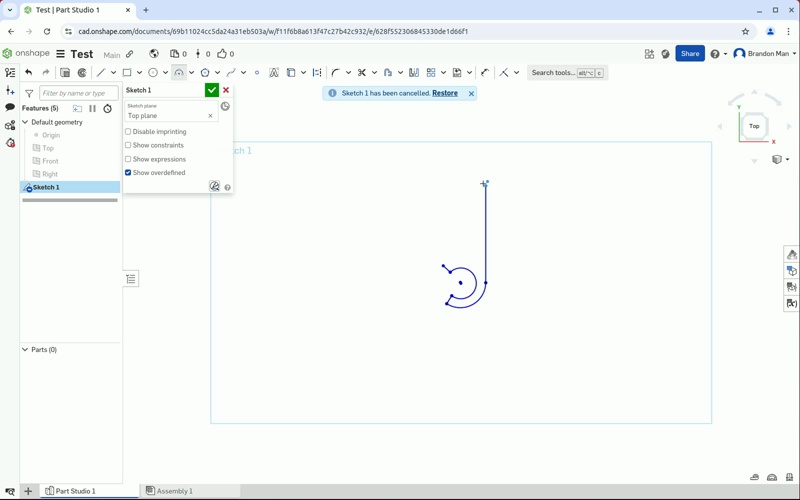
scroll(6)
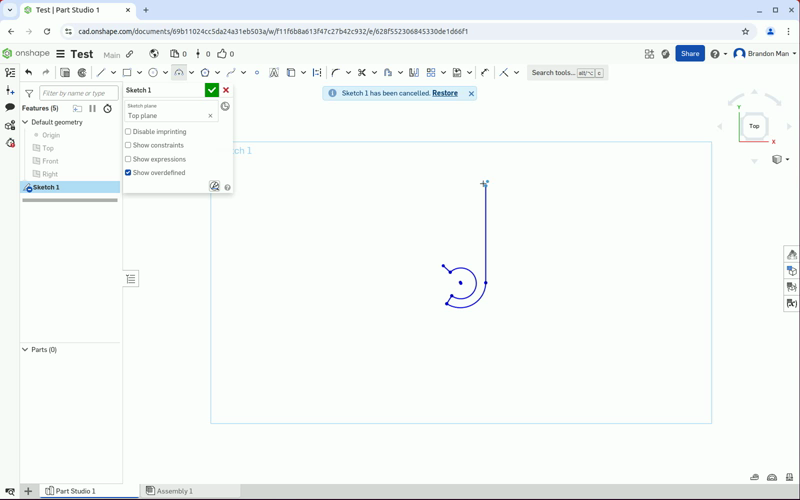
scroll(6)
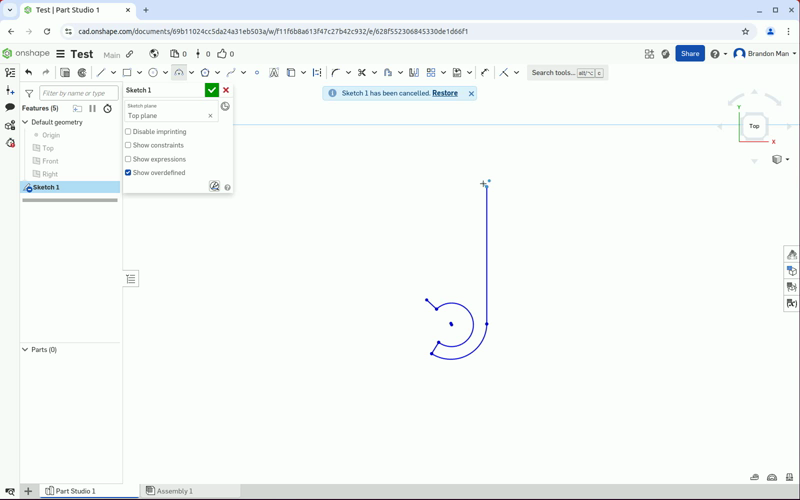
scroll(6)
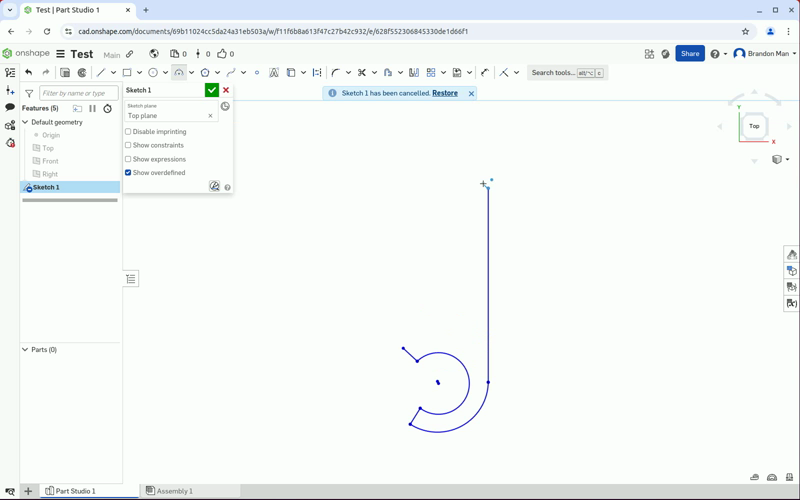
scroll(6)
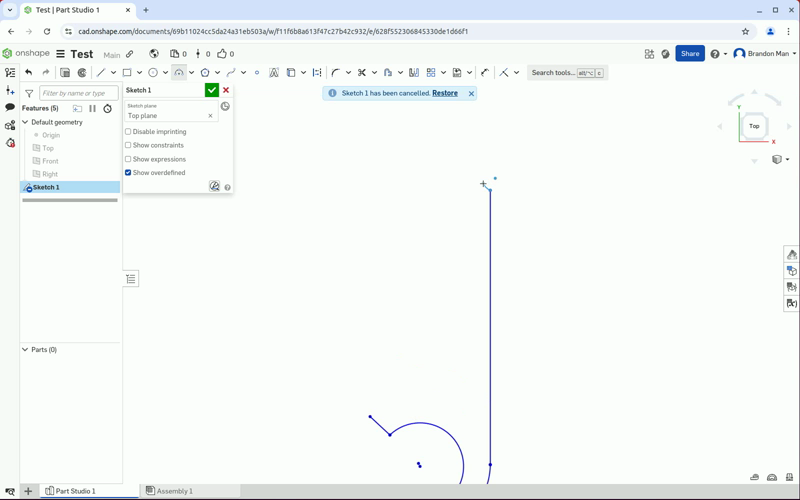
scroll(6)
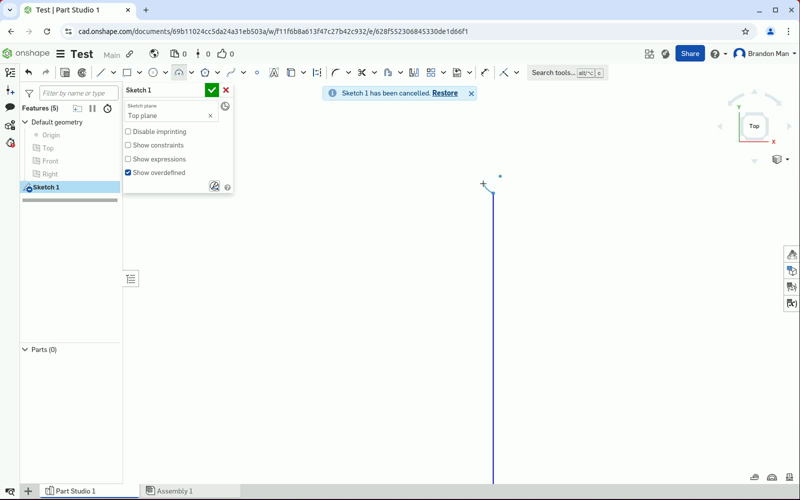
scroll(6)
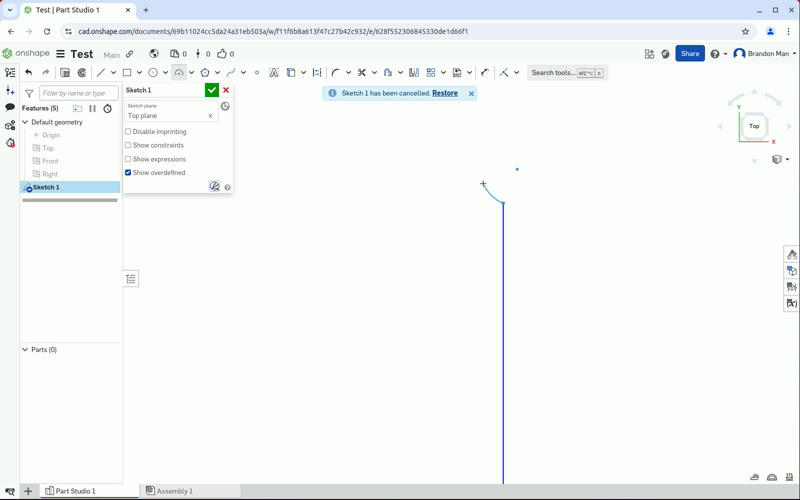
scroll(6)
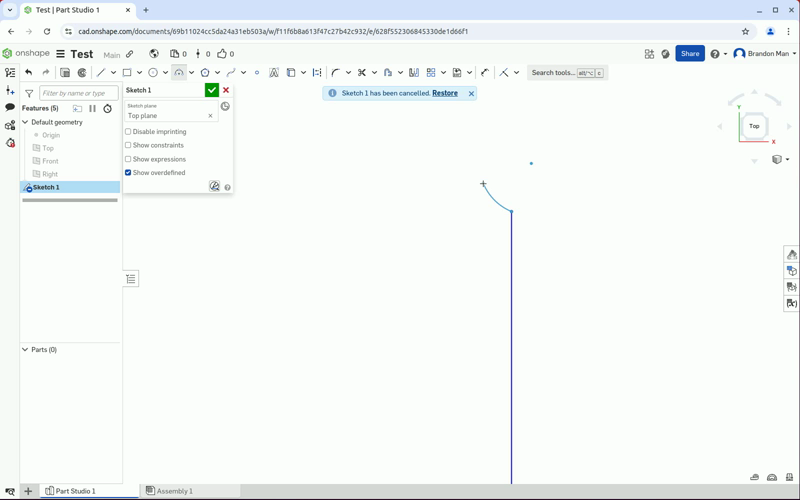
click(483, 183)
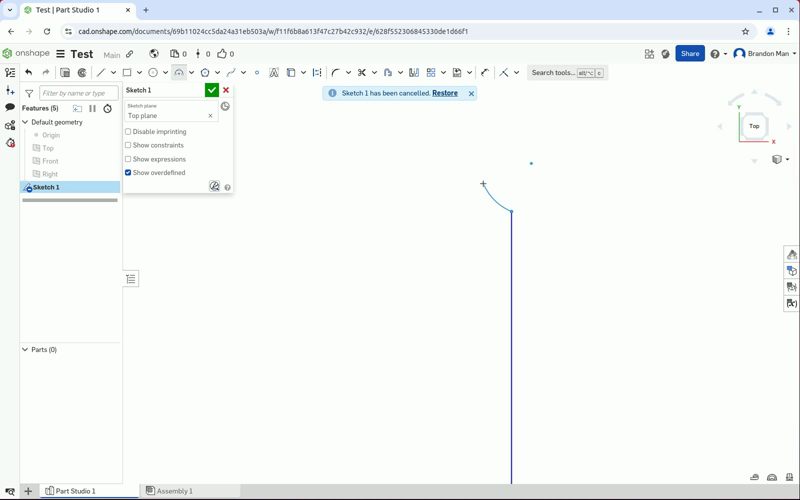
scroll(-6)
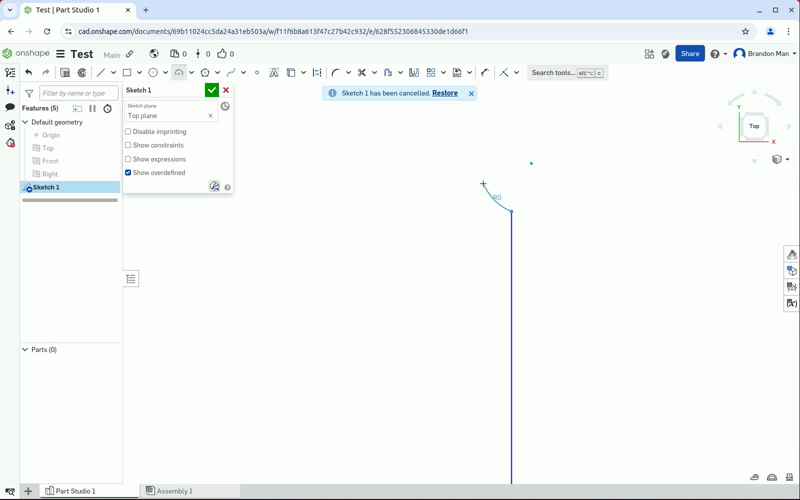
scroll(-6)
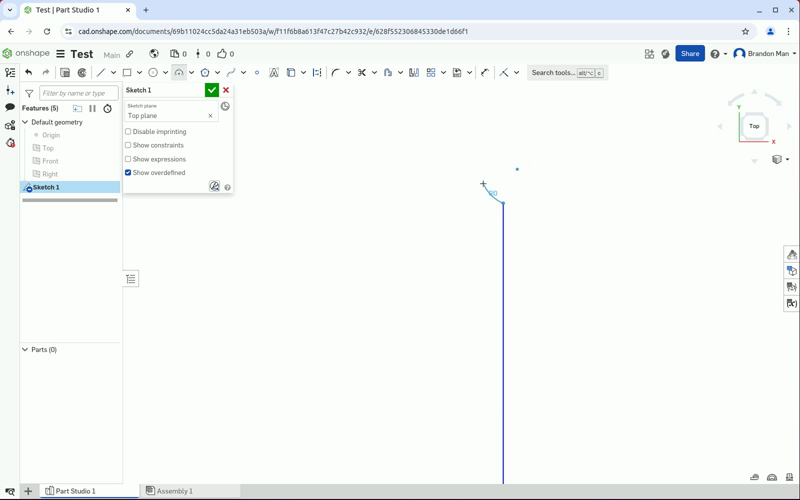
scroll(-6)
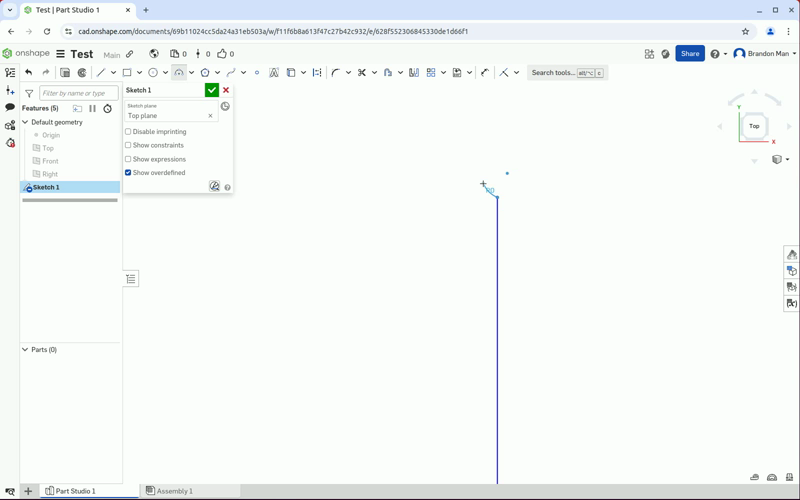
scroll(-6)
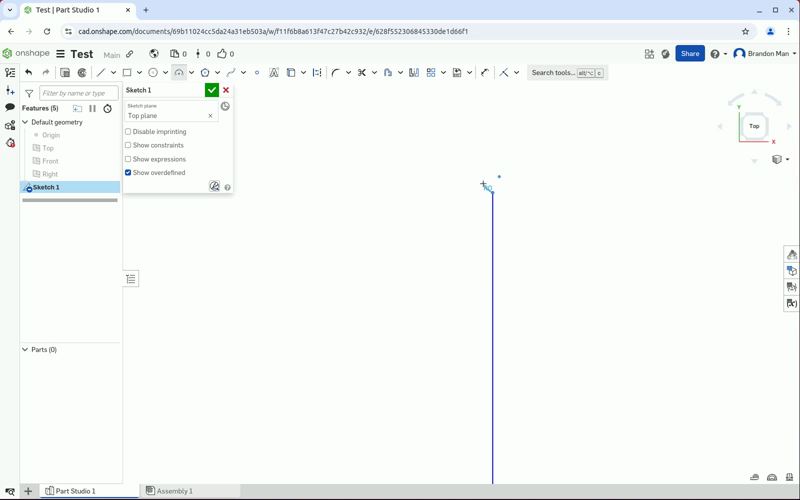
scroll(-6)
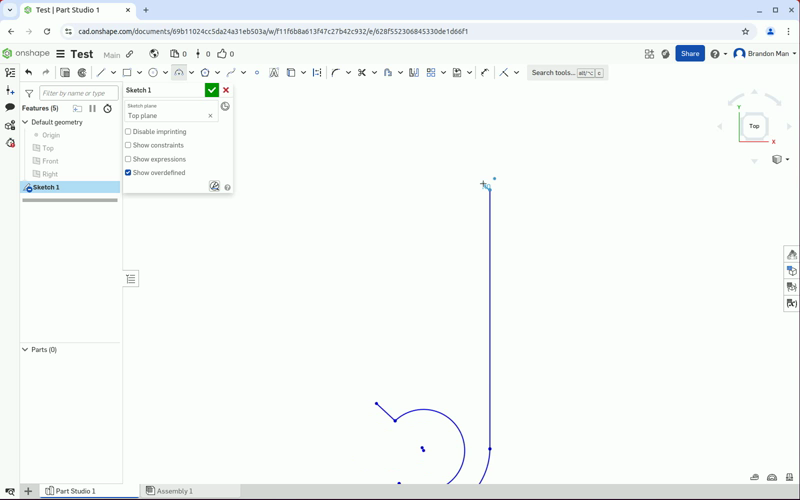
scroll(-6)
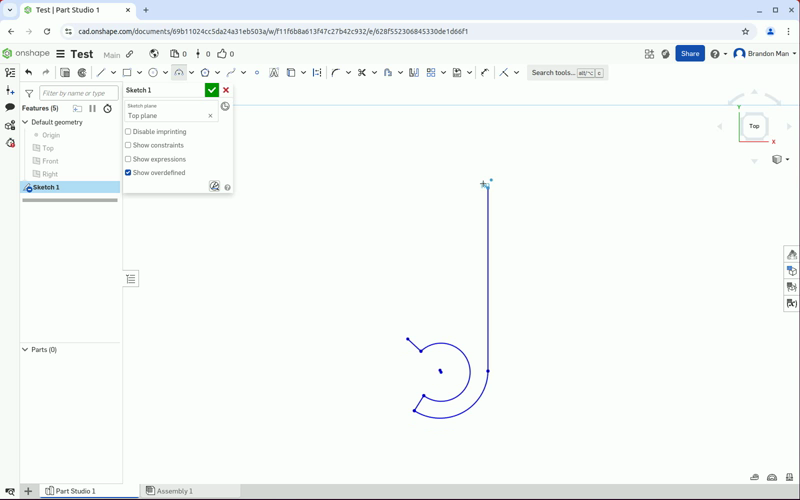
scroll(-6)
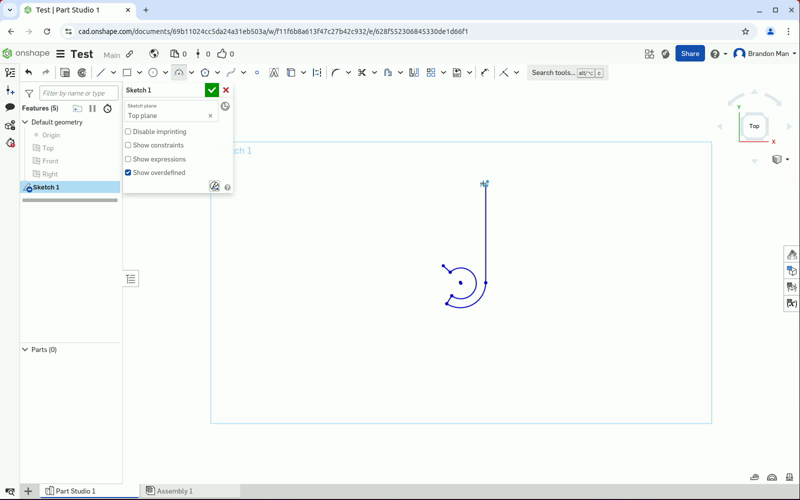
mouse_move(485, 183)
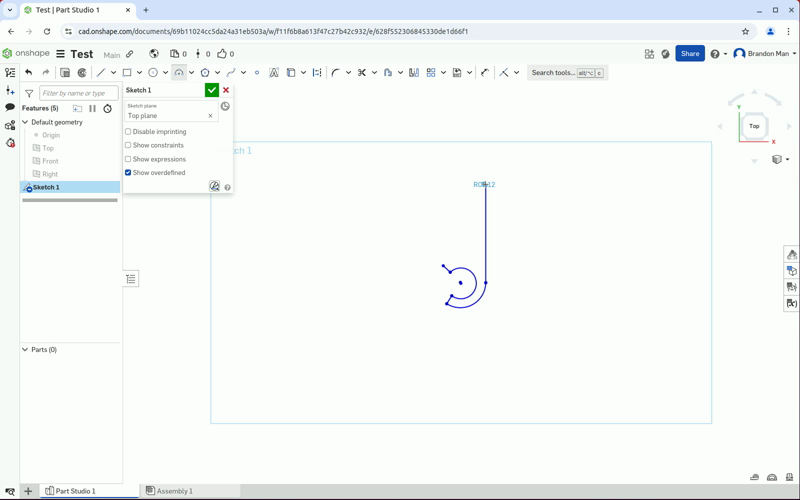
scroll(6)
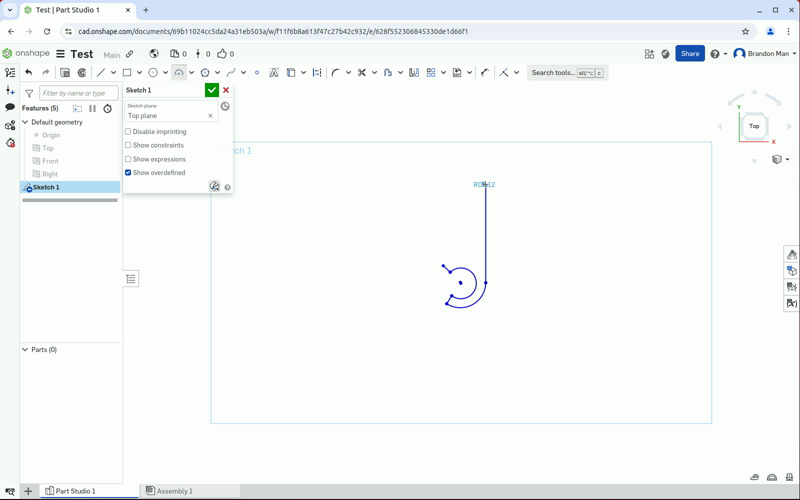
scroll(6)
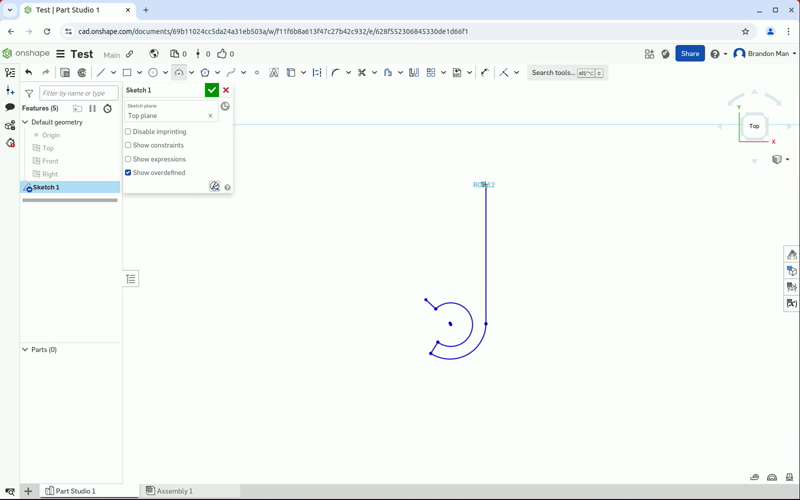
scroll(6)
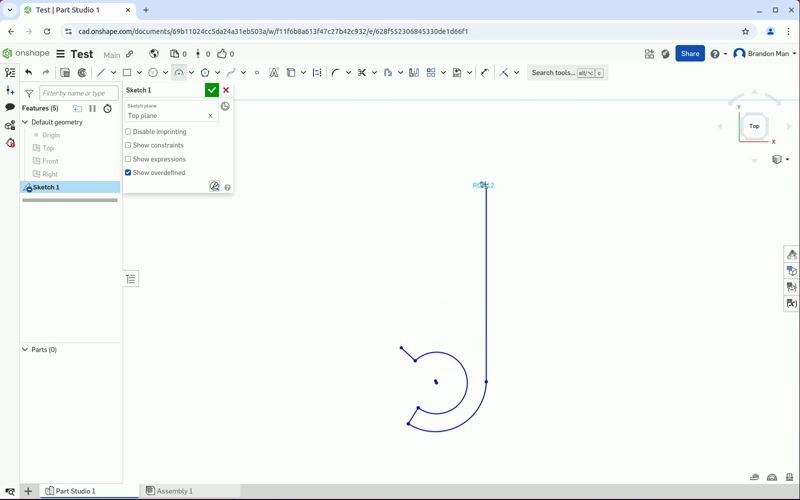
scroll(6)
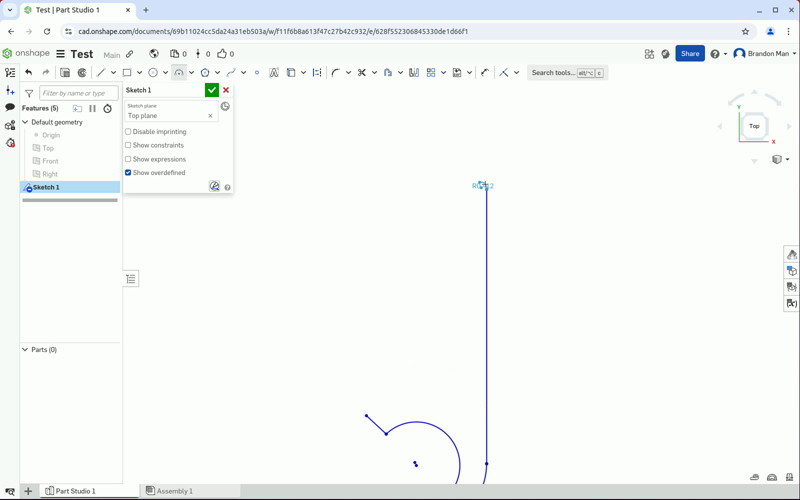
scroll(6)
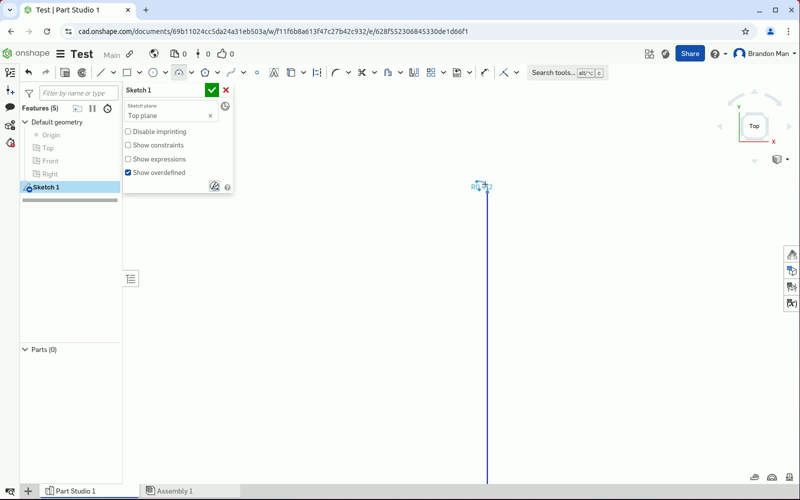
scroll(6)
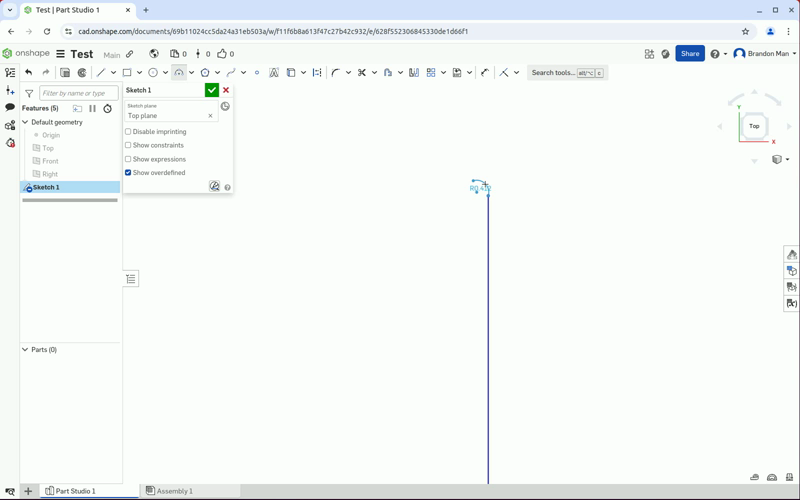
scroll(6)
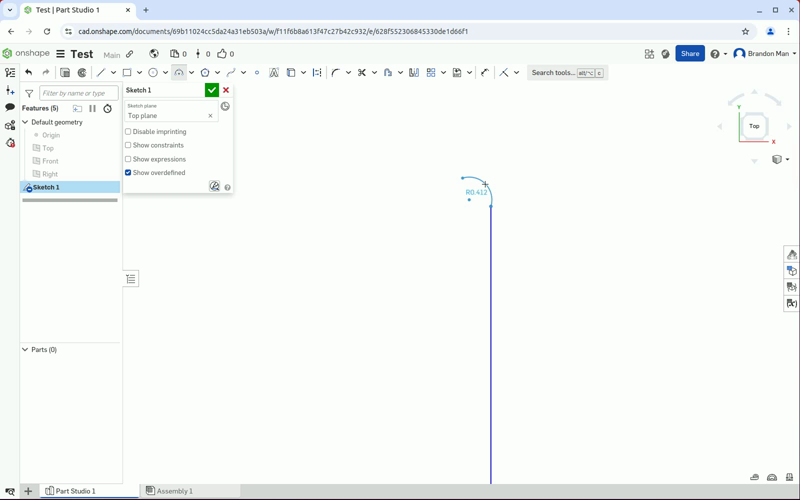
click(485, 183)
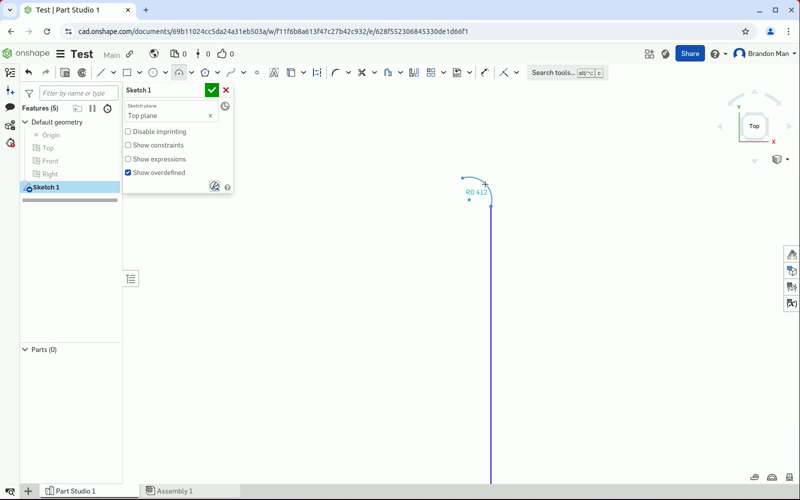
scroll(-6)
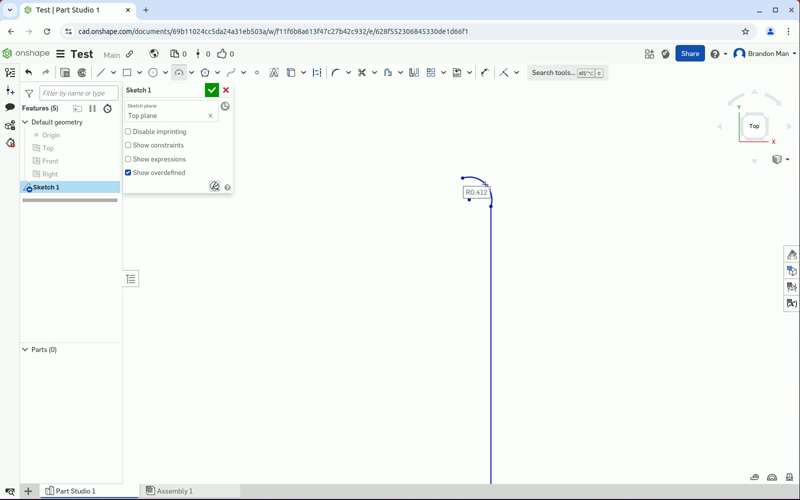
scroll(-6)
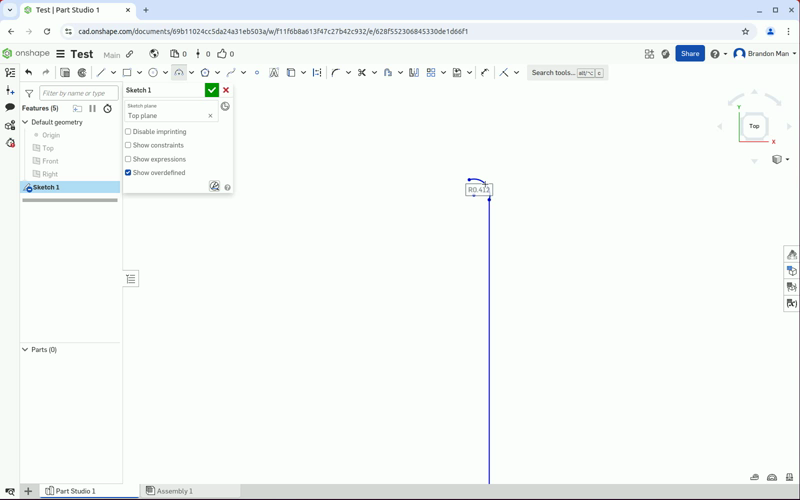
scroll(-6)
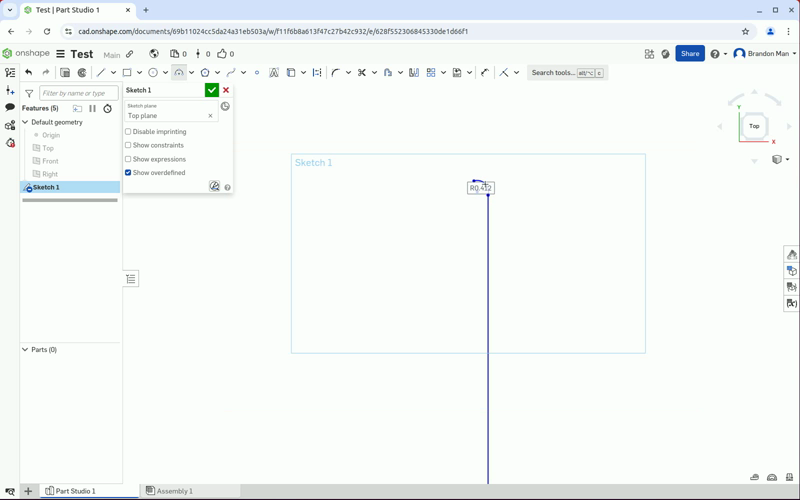
scroll(-6)
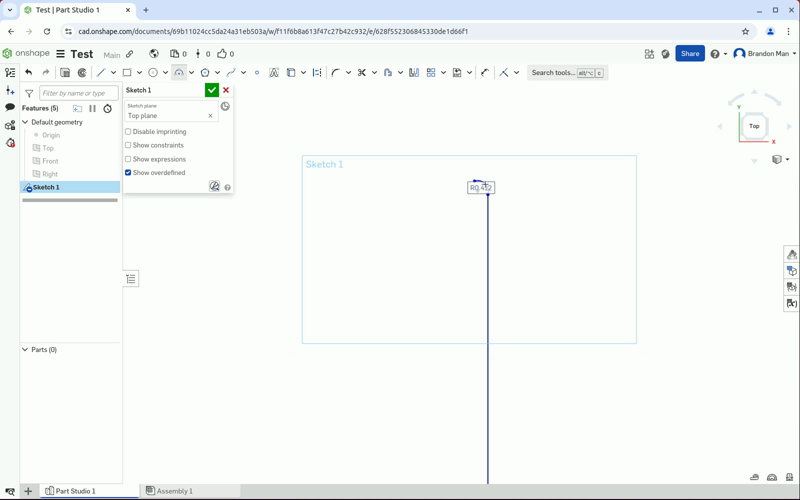
scroll(-6)
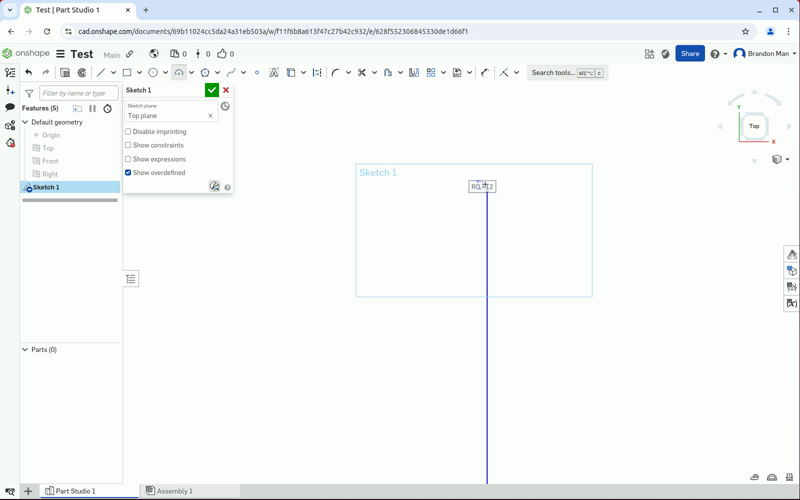
scroll(-6)
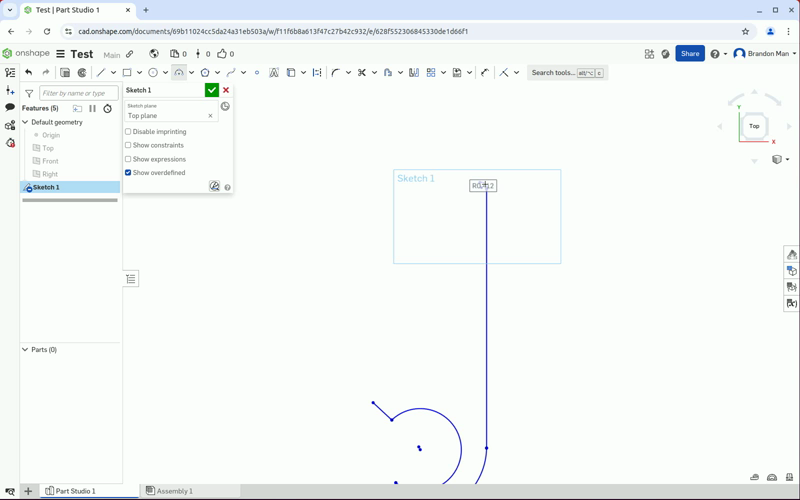
scroll(-6)
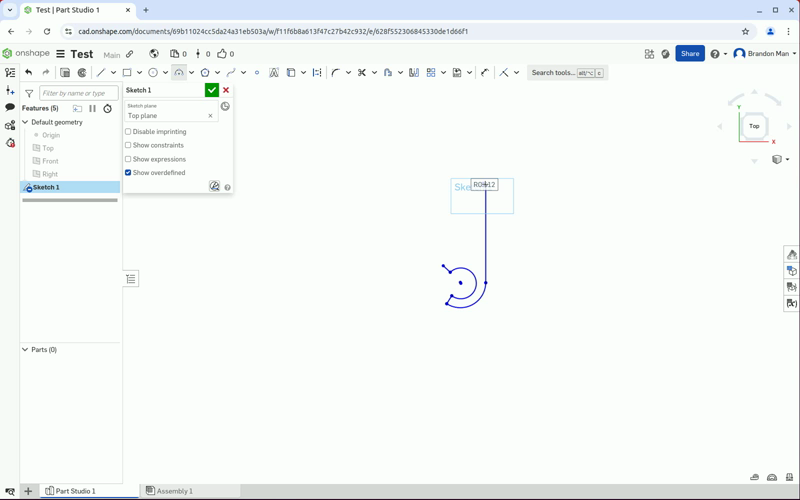
key_up(shift)
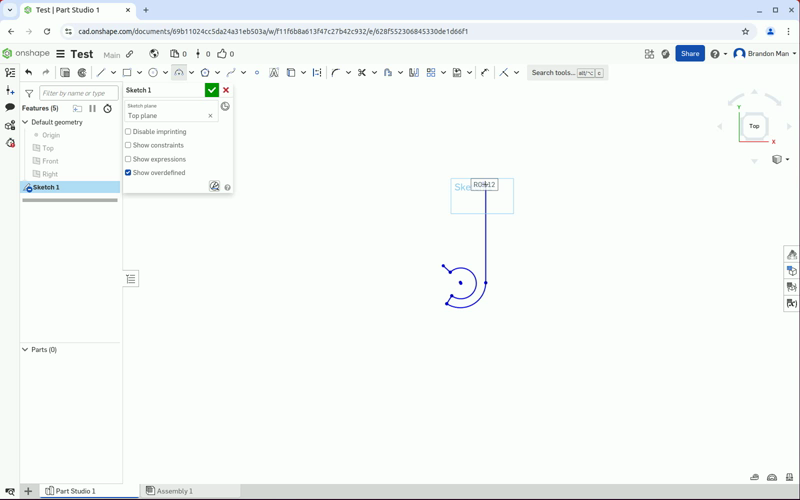
key(esc)
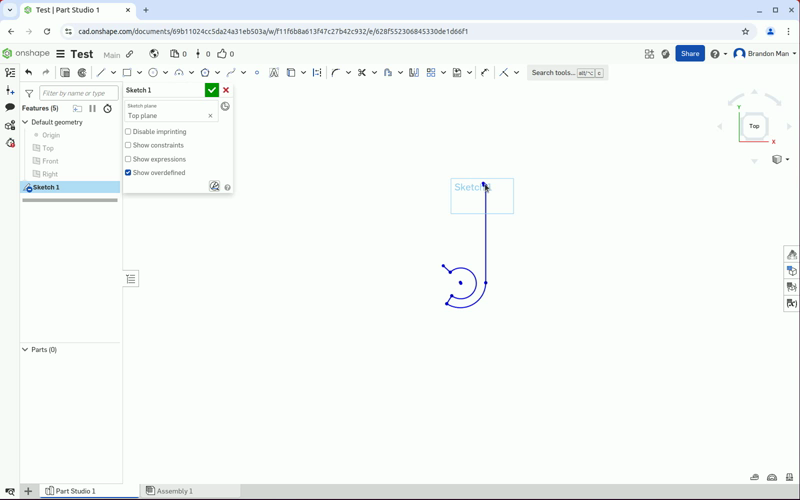
key(l)
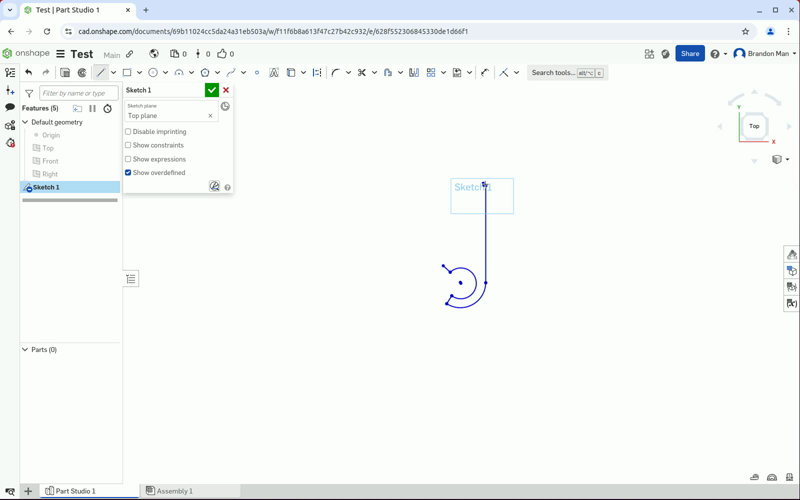
mouse_move(483, 183)
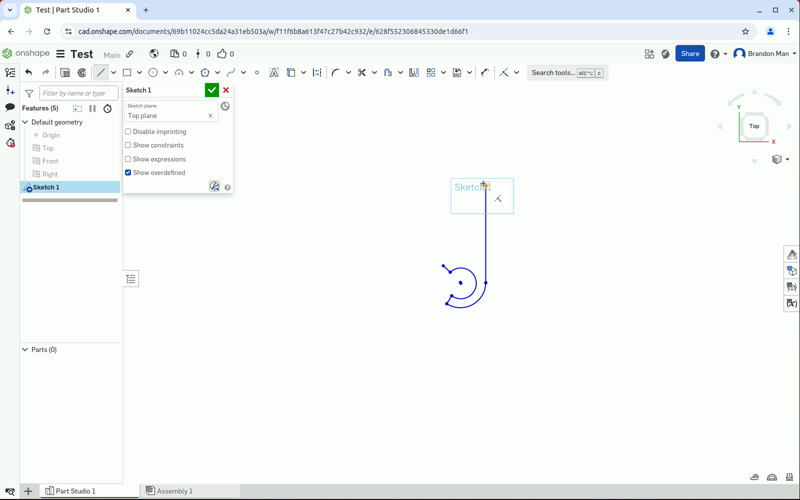
scroll(6)
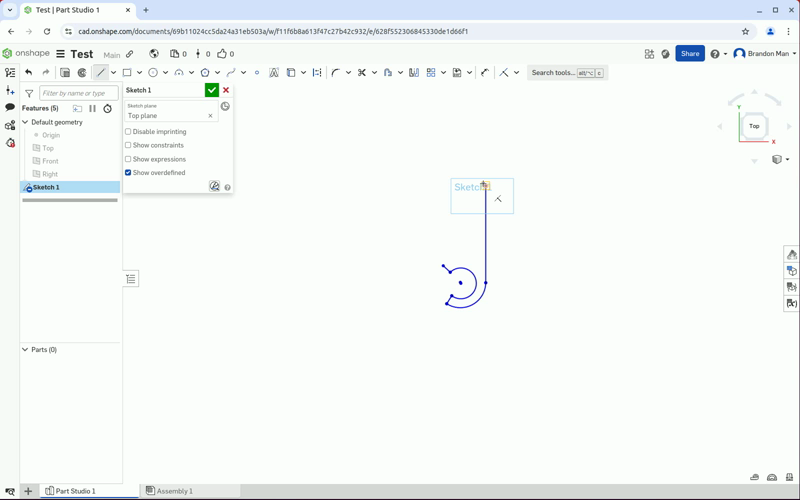
scroll(6)
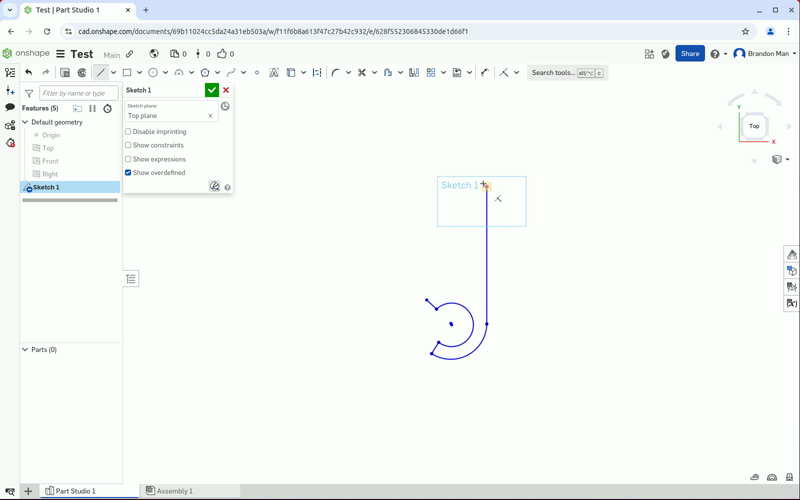
scroll(6)
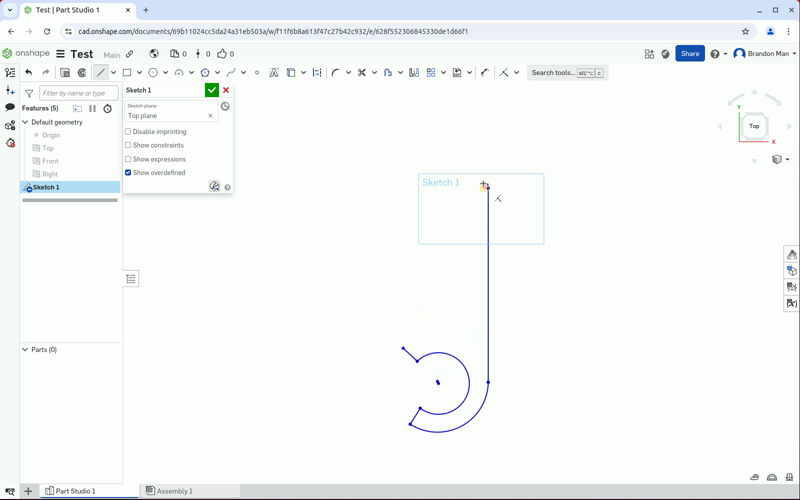
scroll(6)
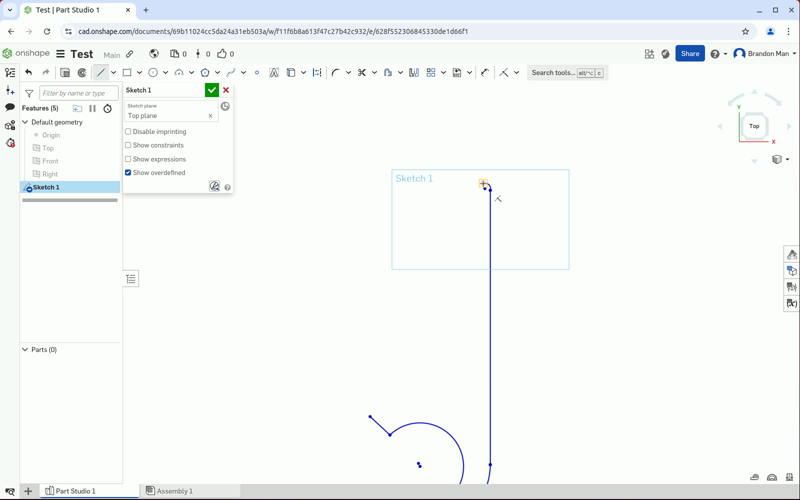
scroll(6)
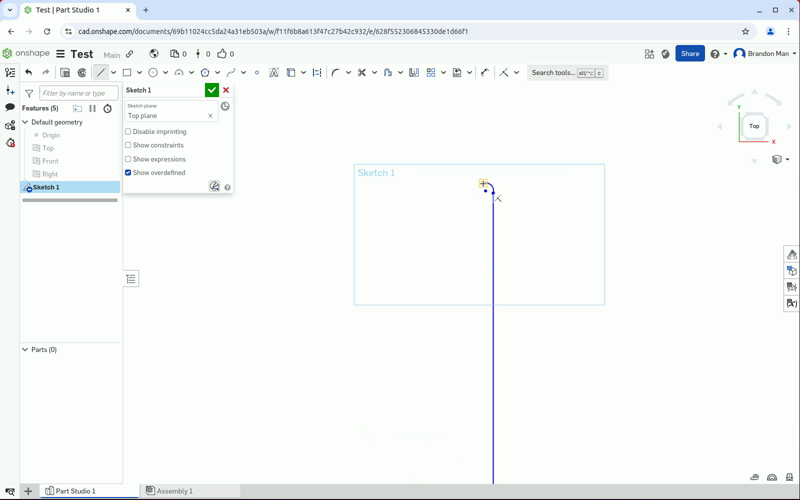
scroll(6)
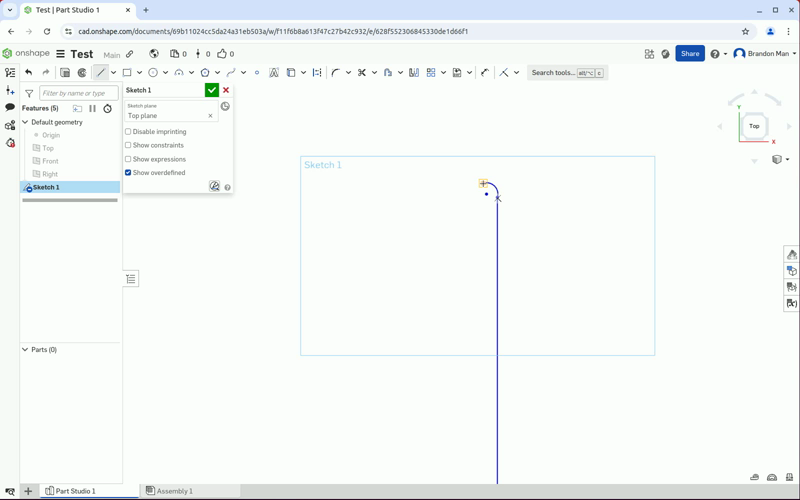
scroll(6)
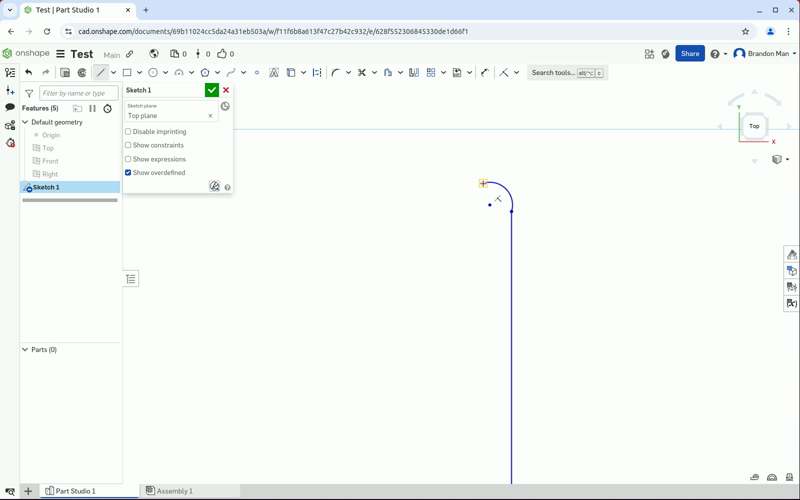
click(483, 183)
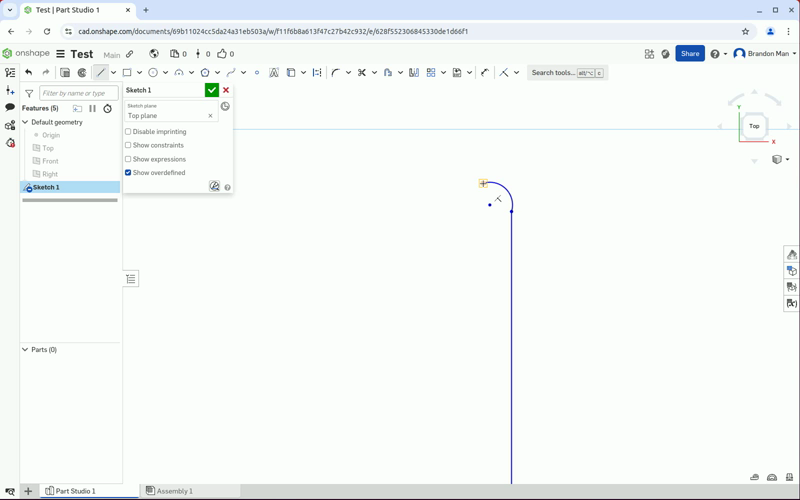
scroll(-6)
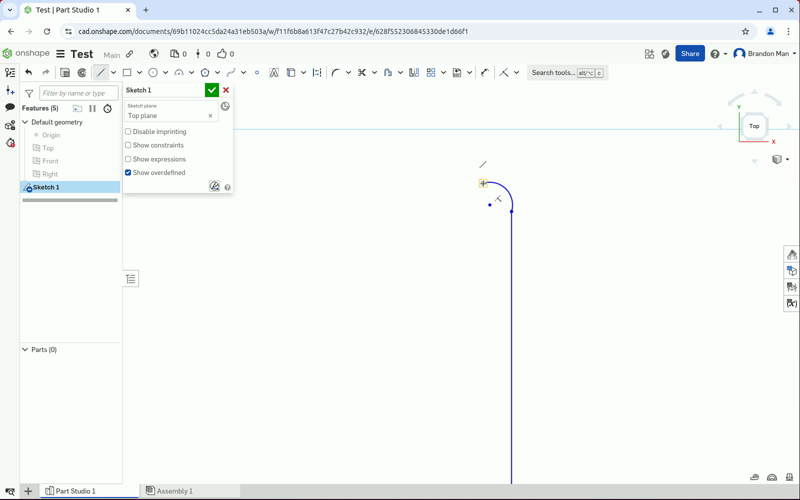
scroll(-6)
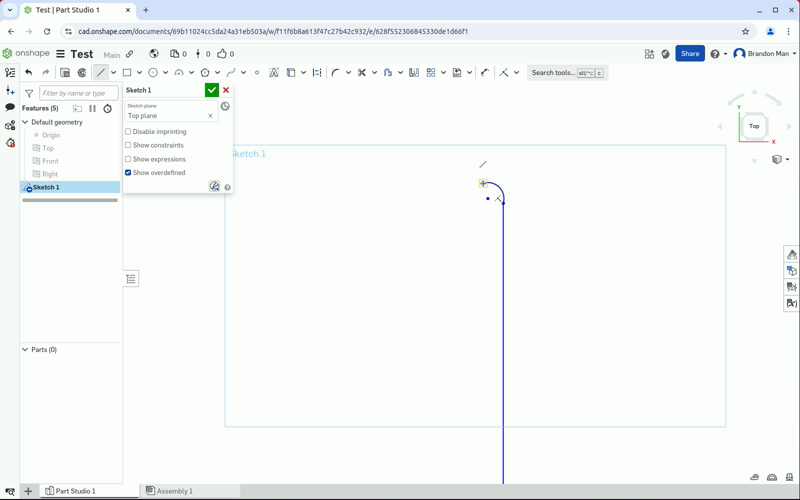
scroll(-6)
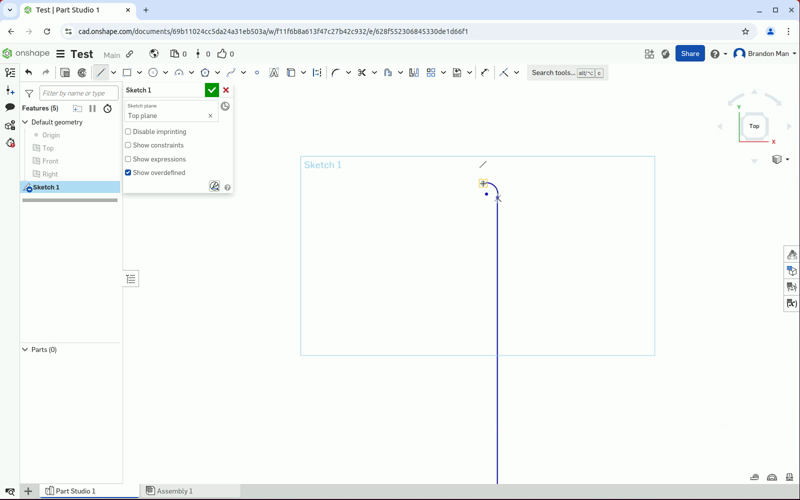
scroll(-6)
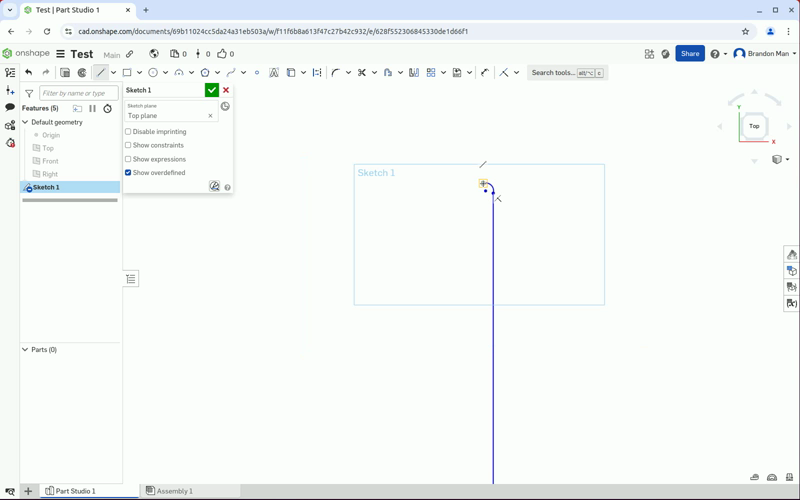
scroll(-6)
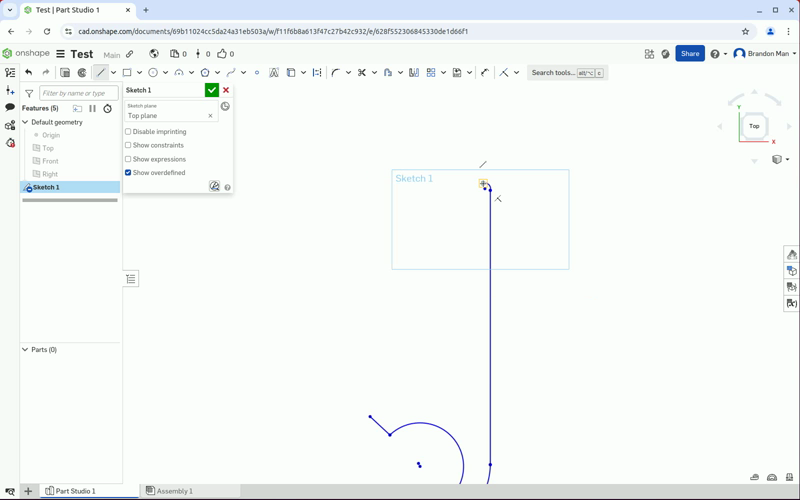
scroll(-6)
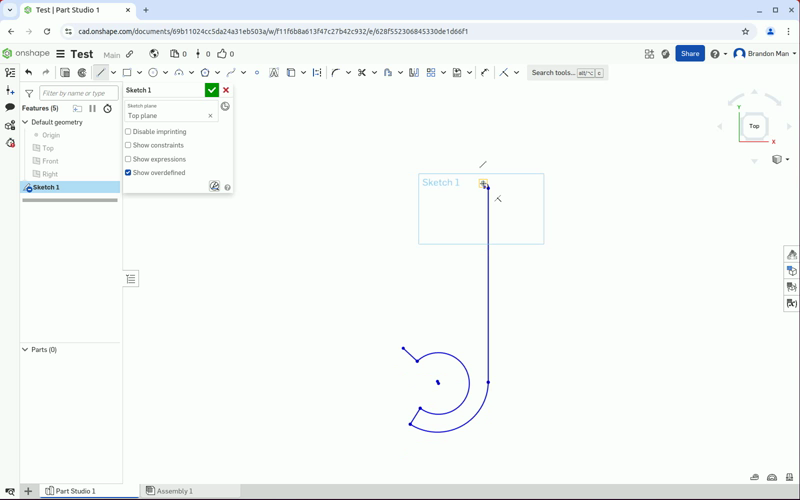
scroll(-6)
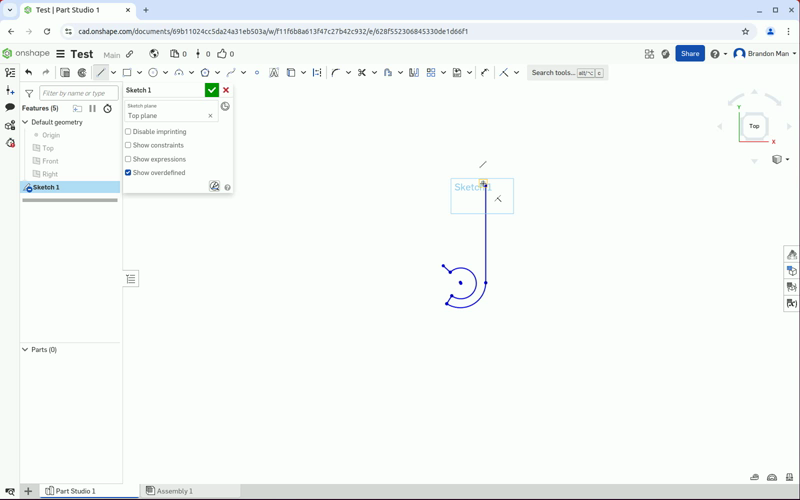
key_down(shift)
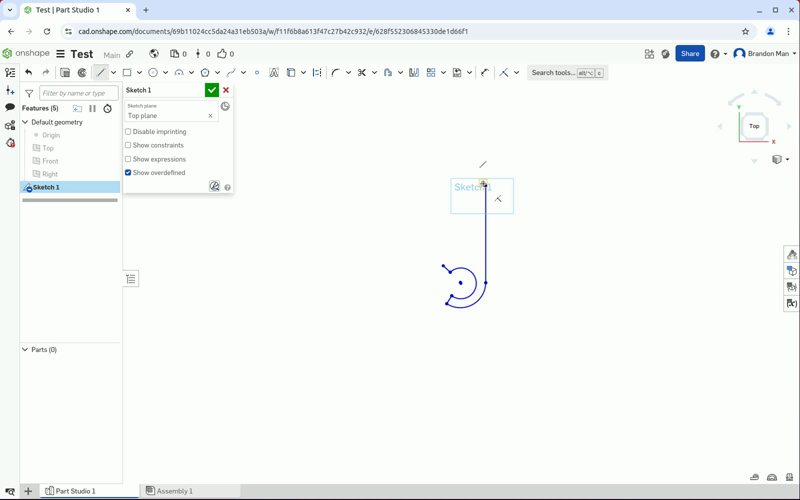
mouse_move(513, 183)
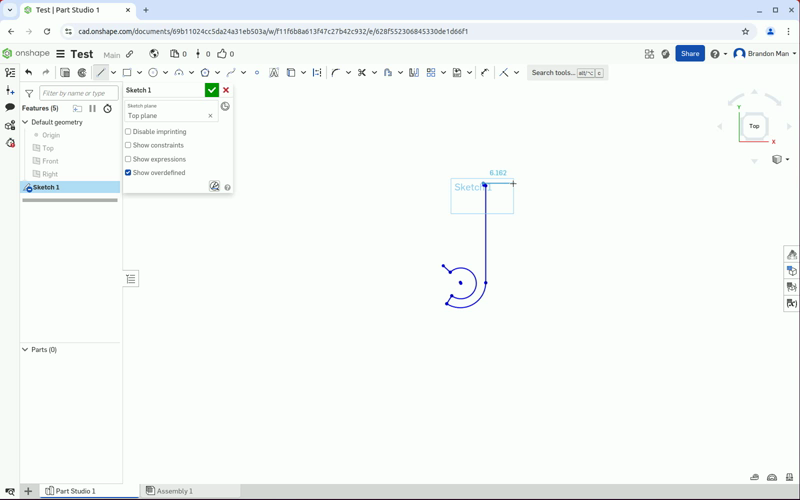
mouse_move(473, 183)
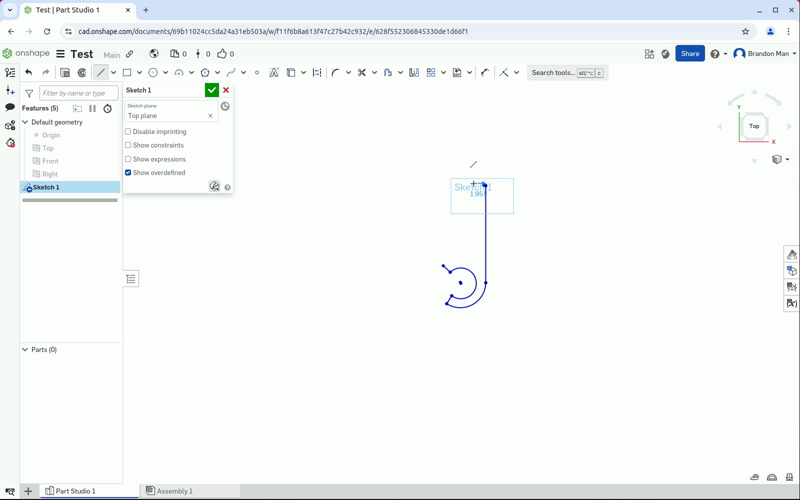
click(473, 183)
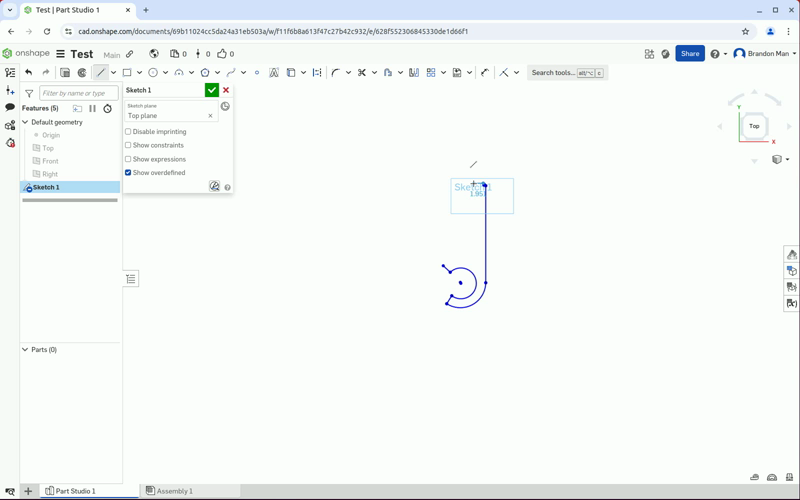
key_up(shift)
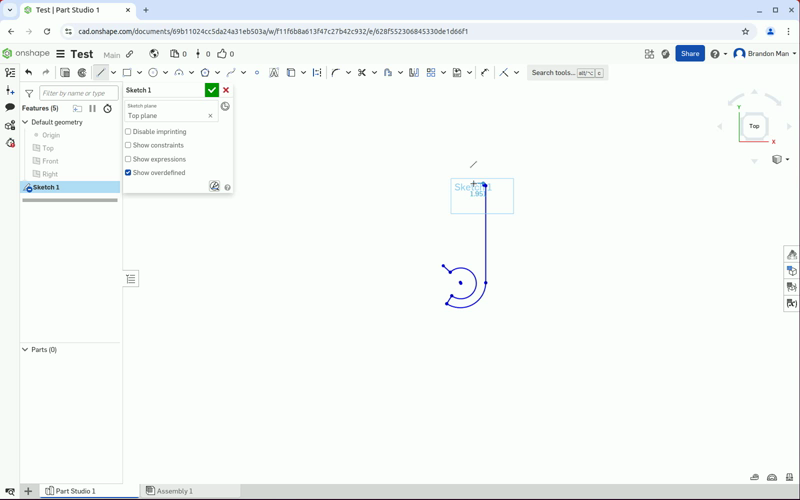
key(esc)
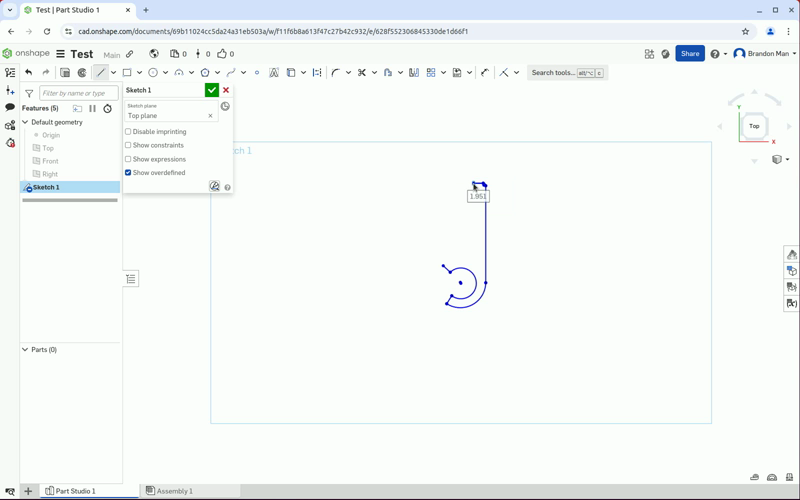
key(a)
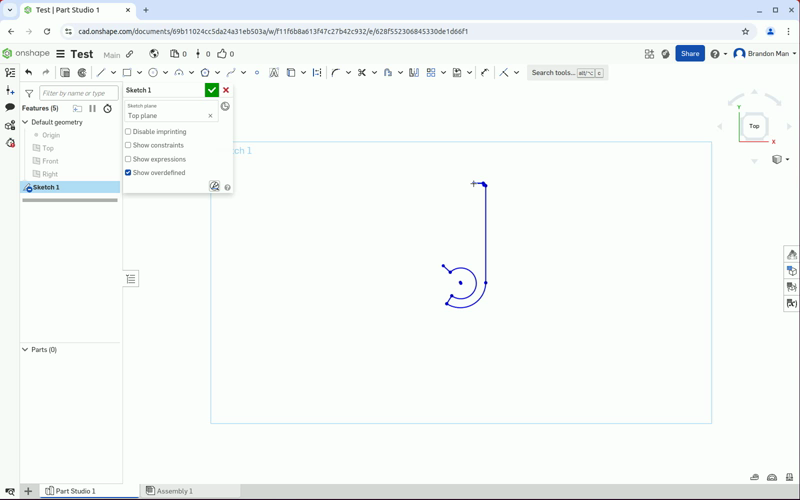
mouse_move(473, 183)
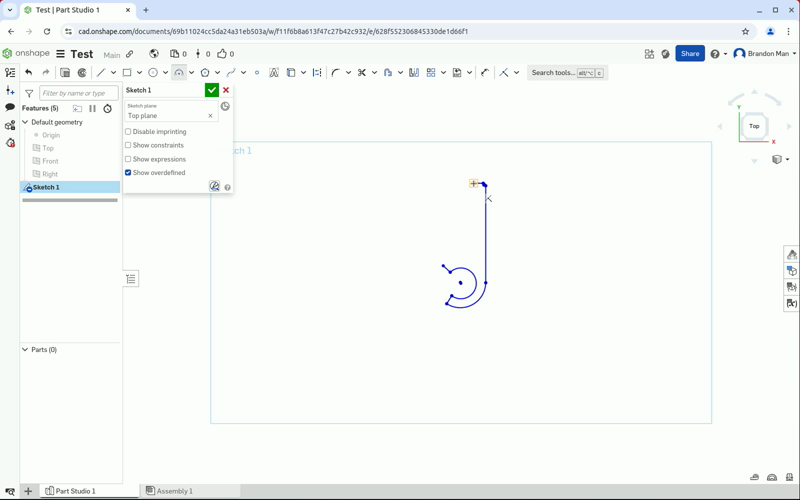
click(473, 183)
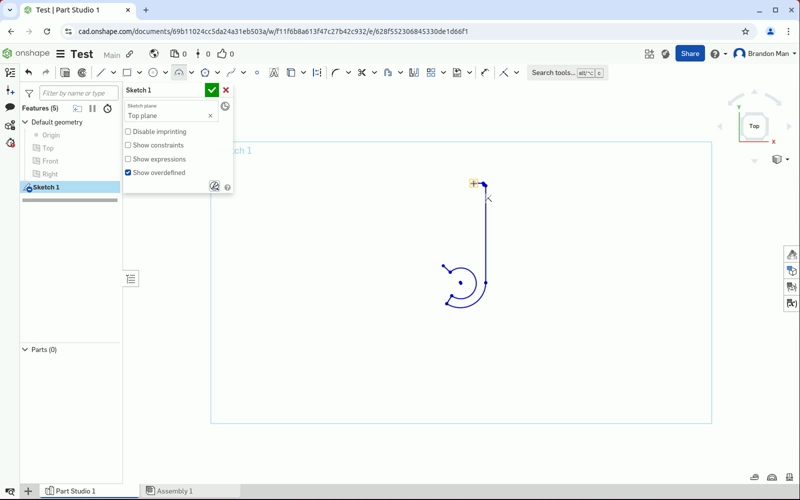
key_down(shift)
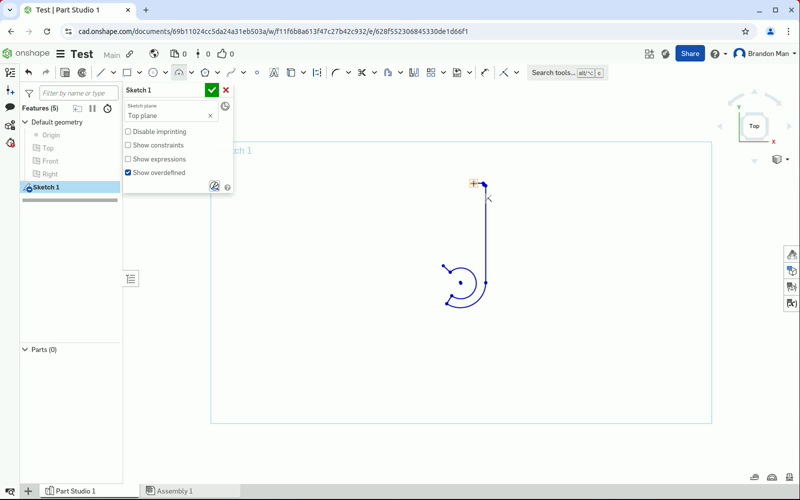
mouse_move(470, 185)
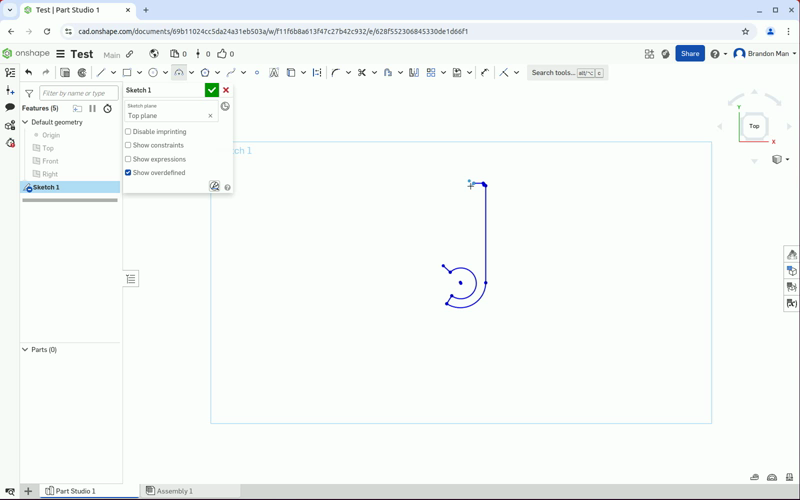
scroll(6)
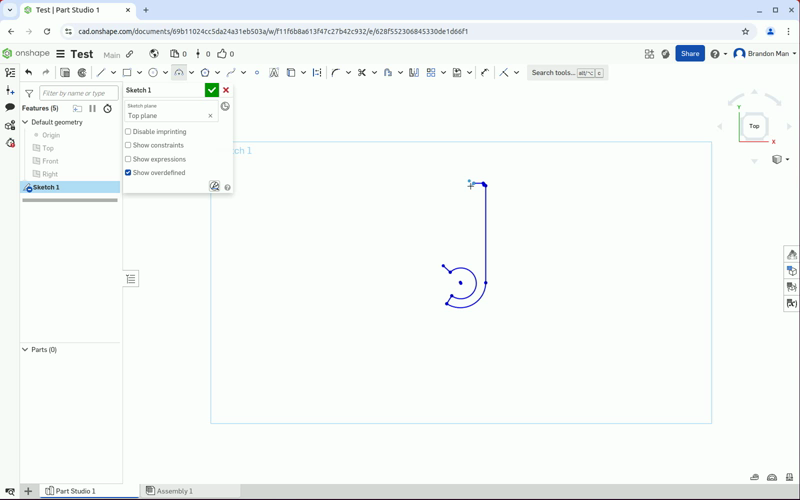
scroll(6)
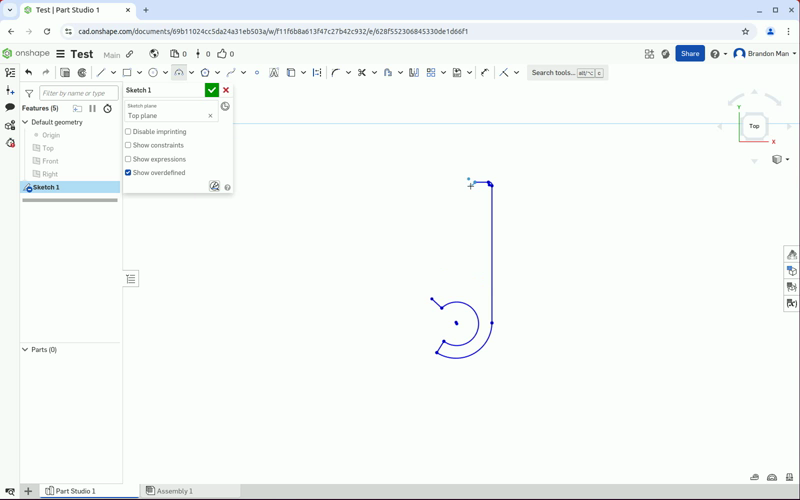
scroll(6)
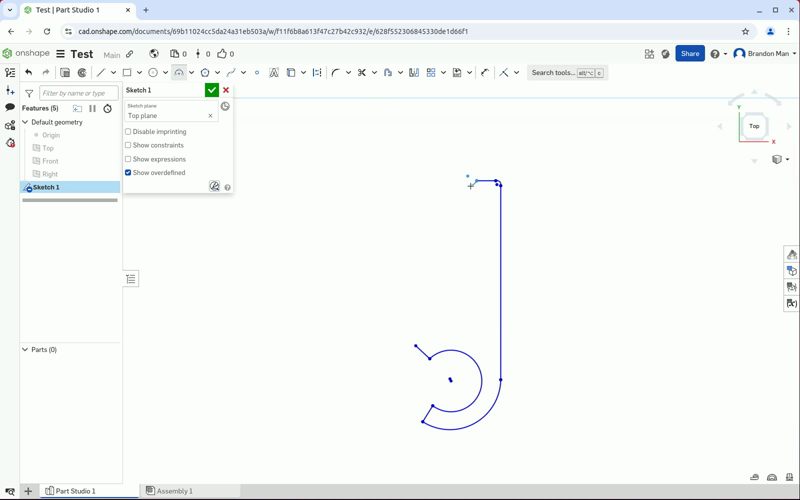
scroll(6)
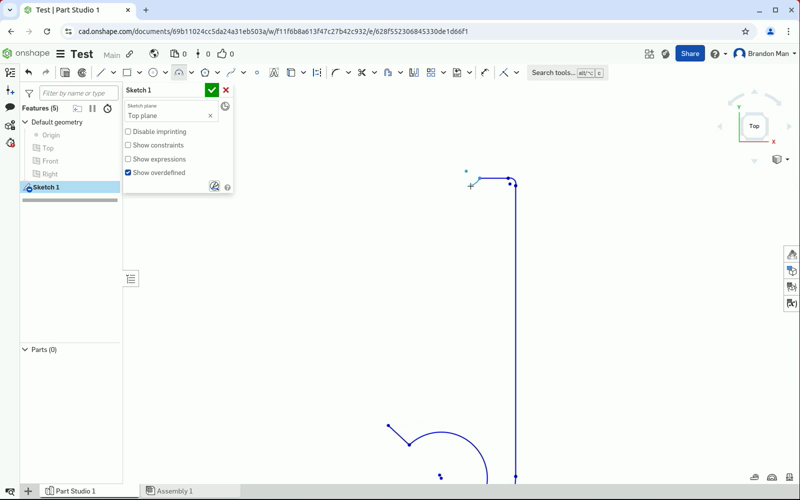
scroll(6)
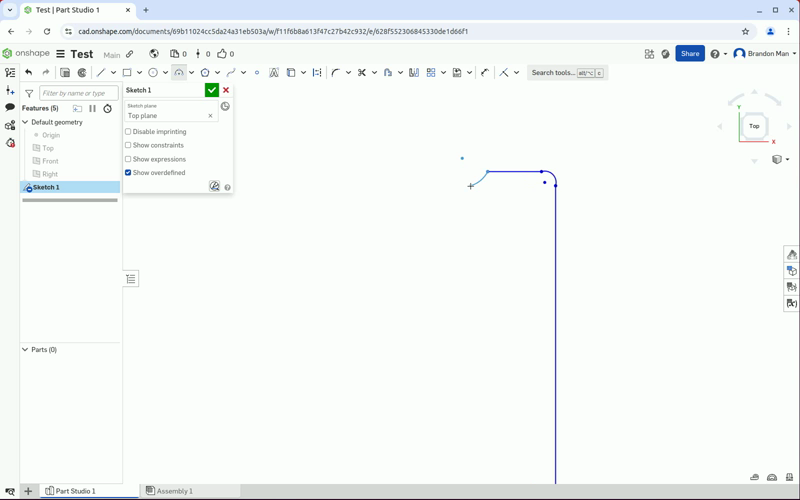
scroll(6)
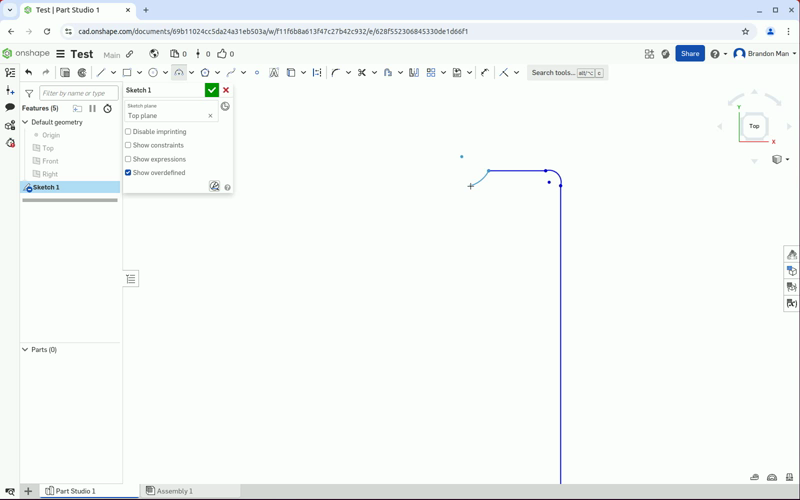
scroll(6)
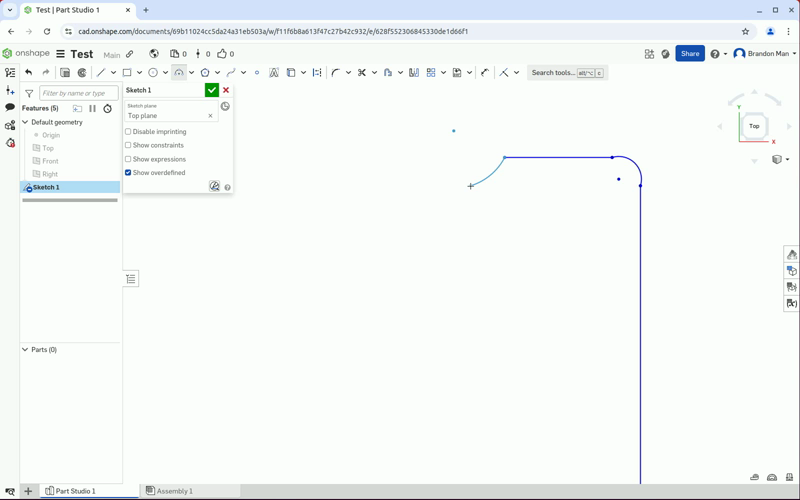
click(470, 185)
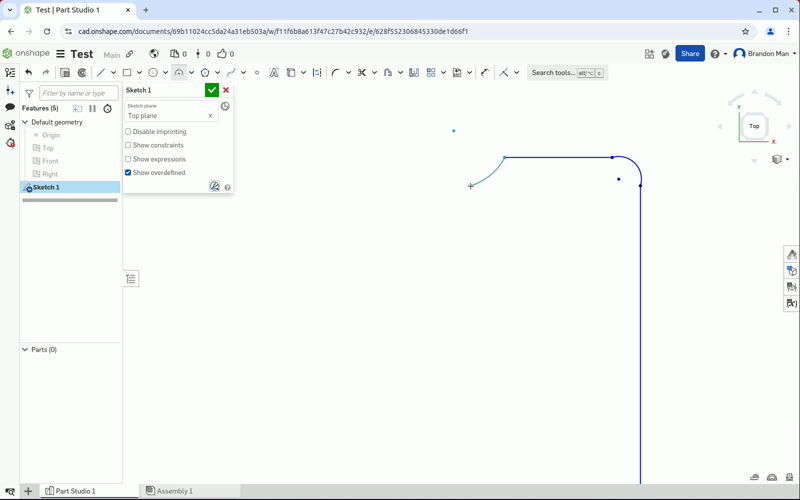
scroll(-6)
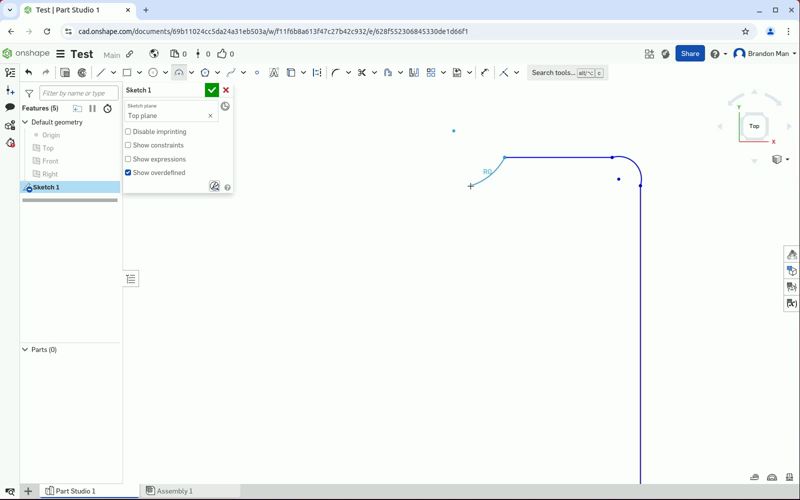
scroll(-6)
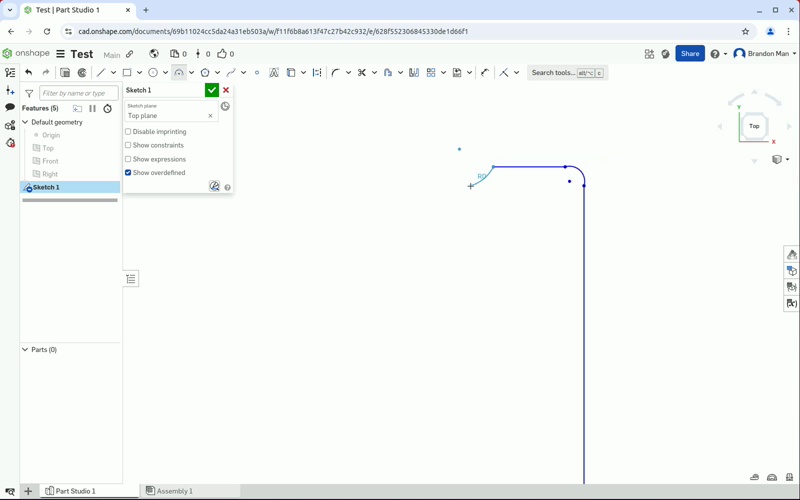
scroll(-6)
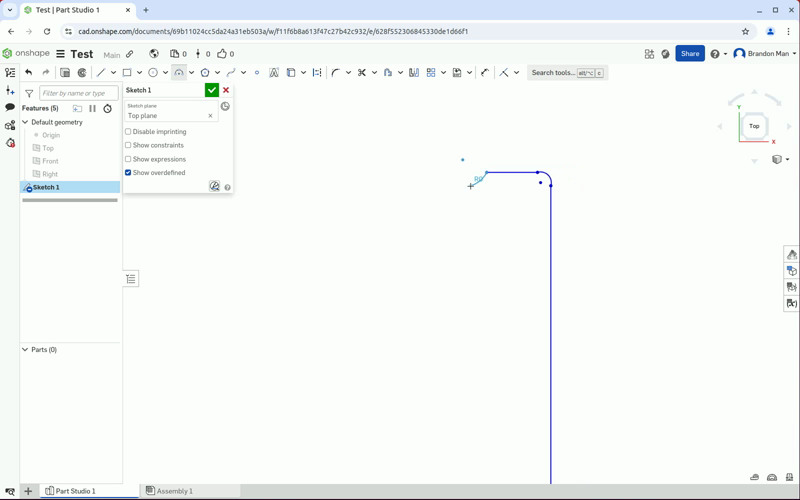
scroll(-6)
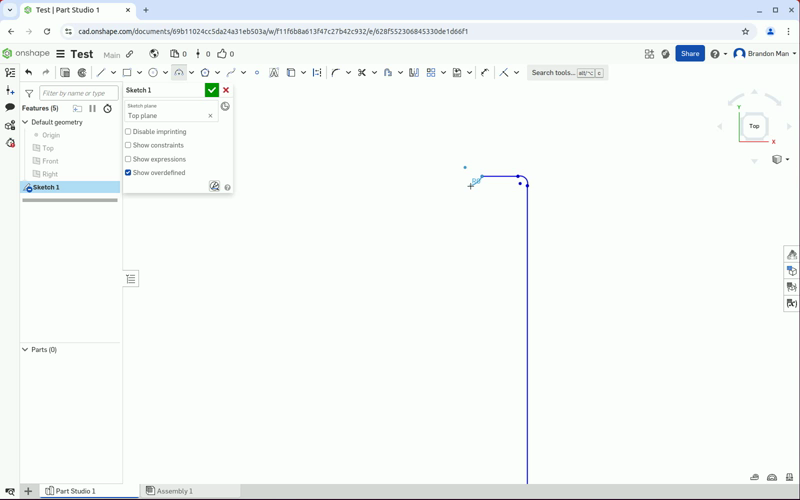
scroll(-6)
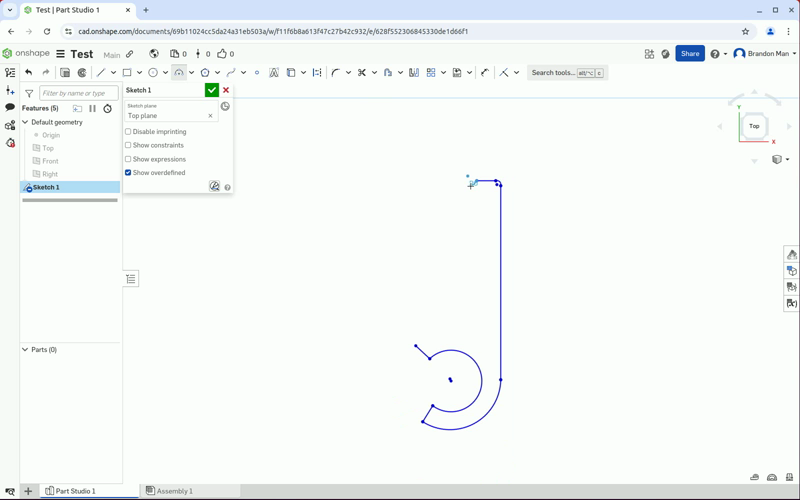
scroll(-6)
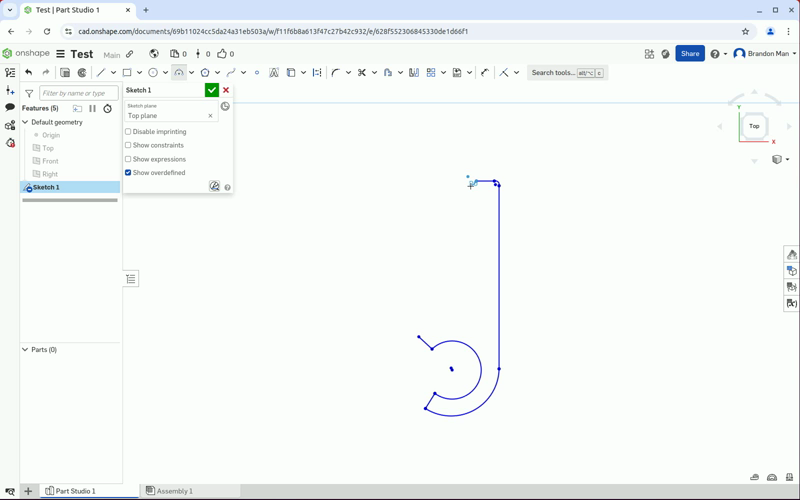
scroll(-6)
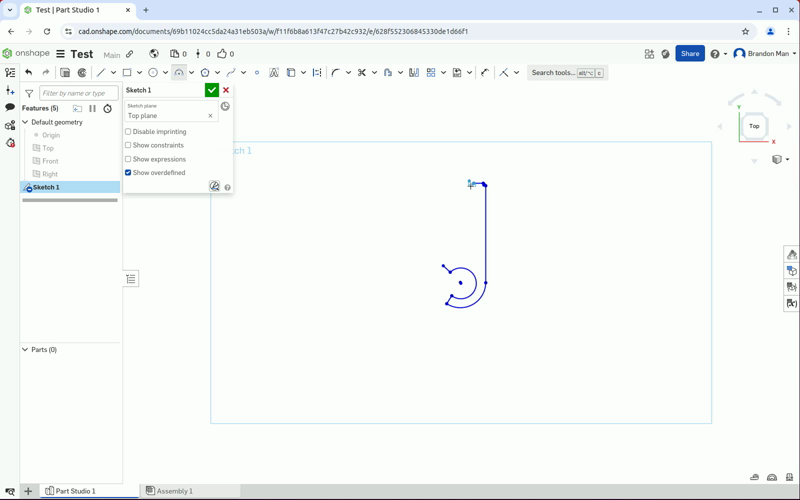
mouse_move(471, 183)
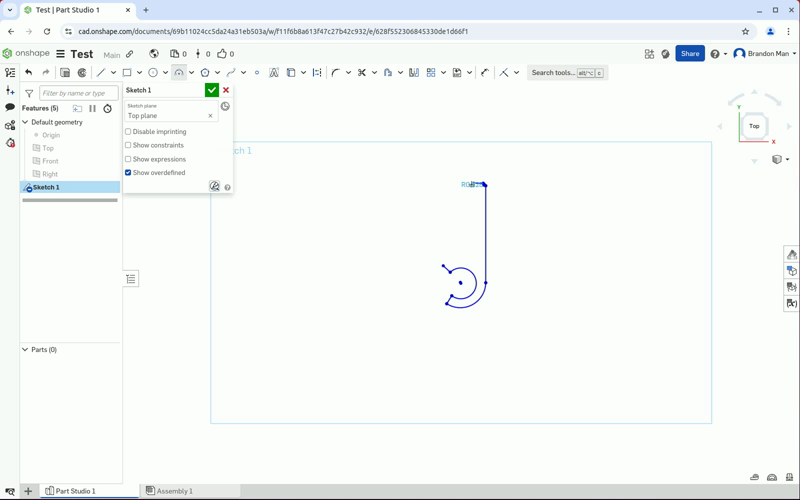
scroll(6)
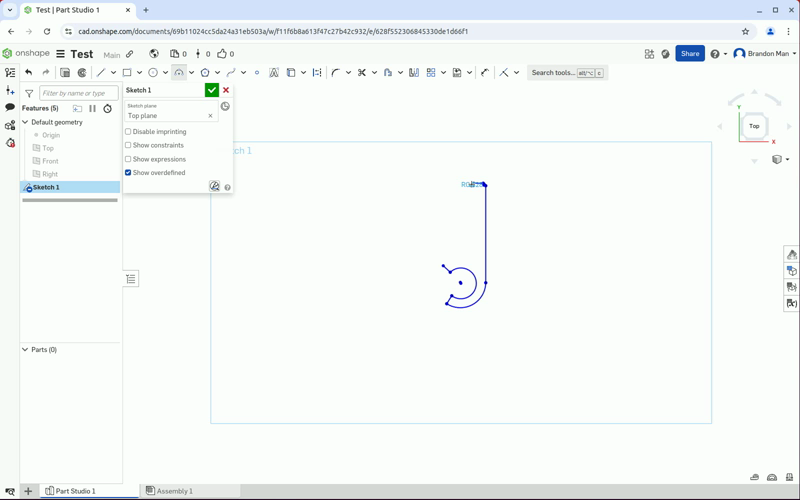
scroll(6)
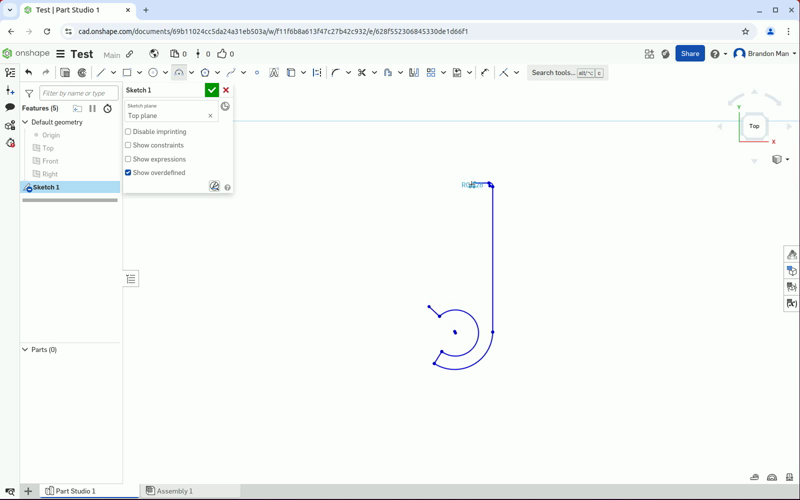
scroll(6)
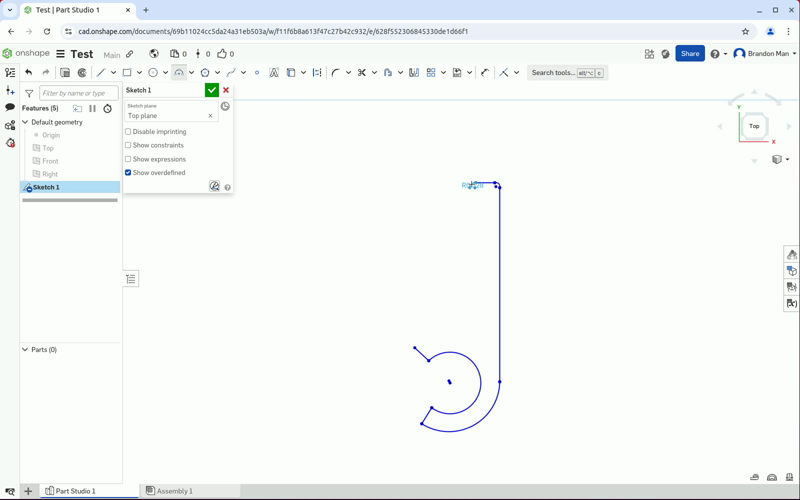
scroll(6)
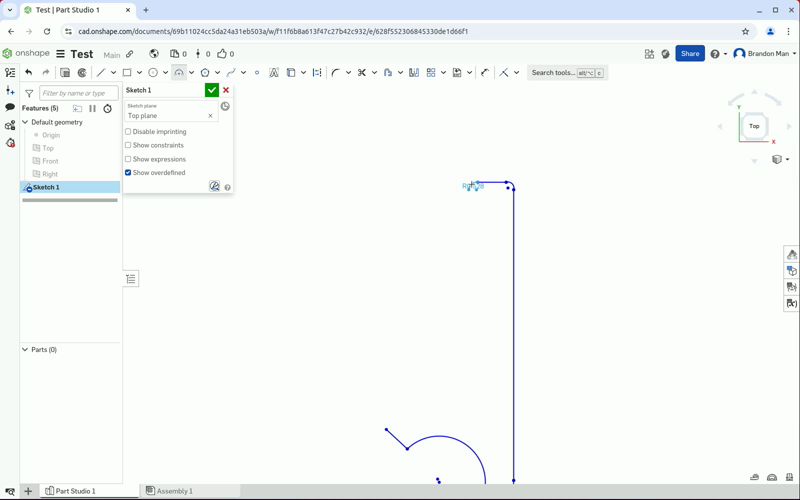
scroll(6)
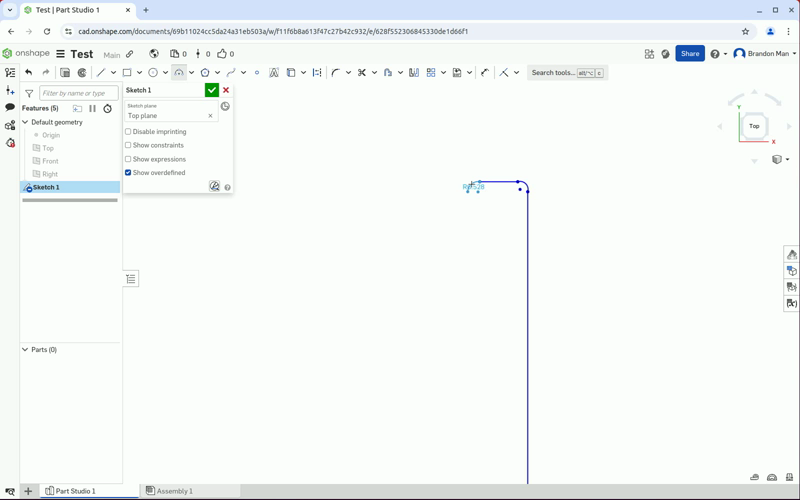
scroll(6)
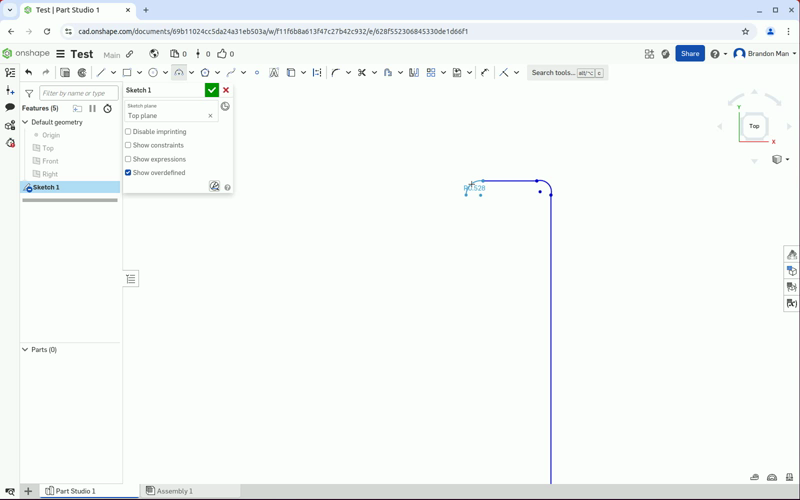
scroll(6)
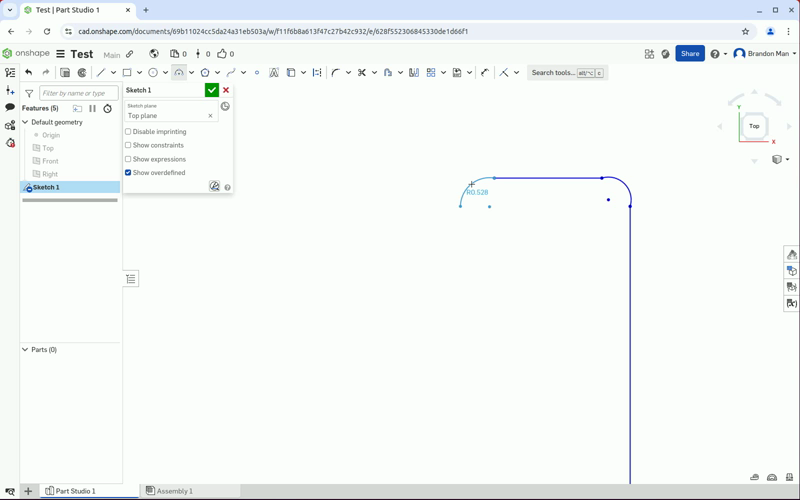
click(471, 183)
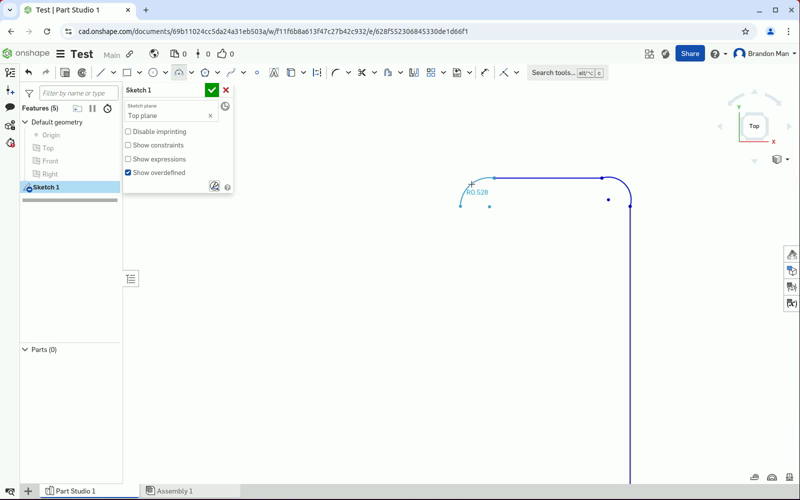
scroll(-6)
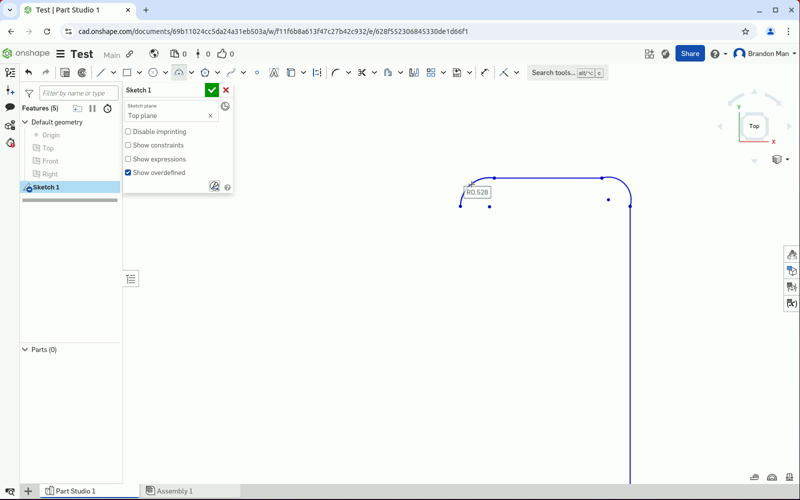
scroll(-6)
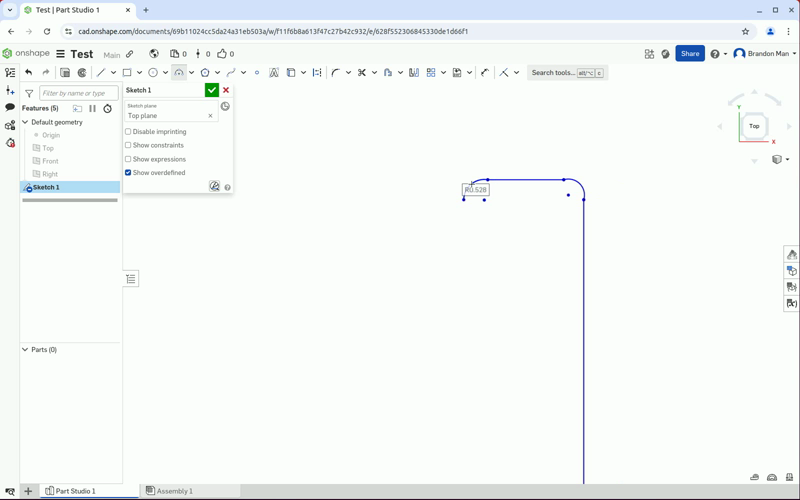
scroll(-6)
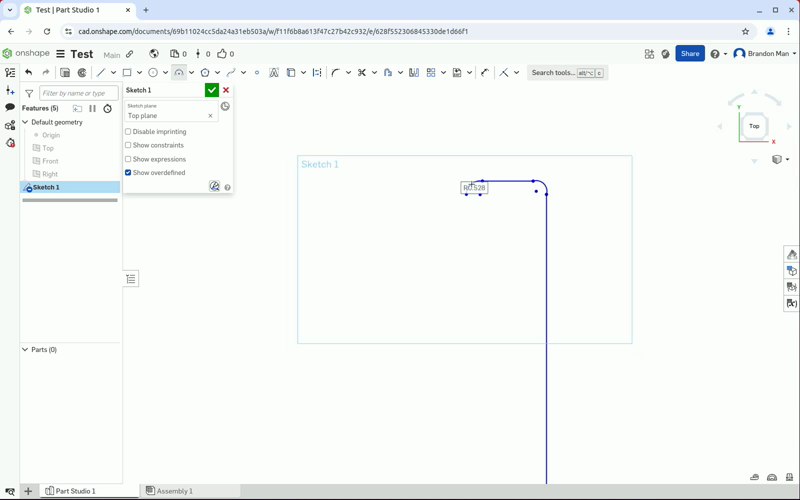
scroll(-6)
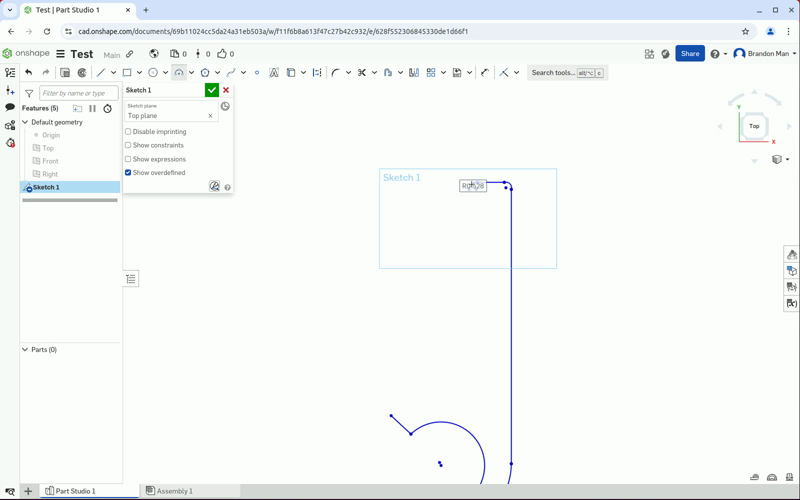
scroll(-6)
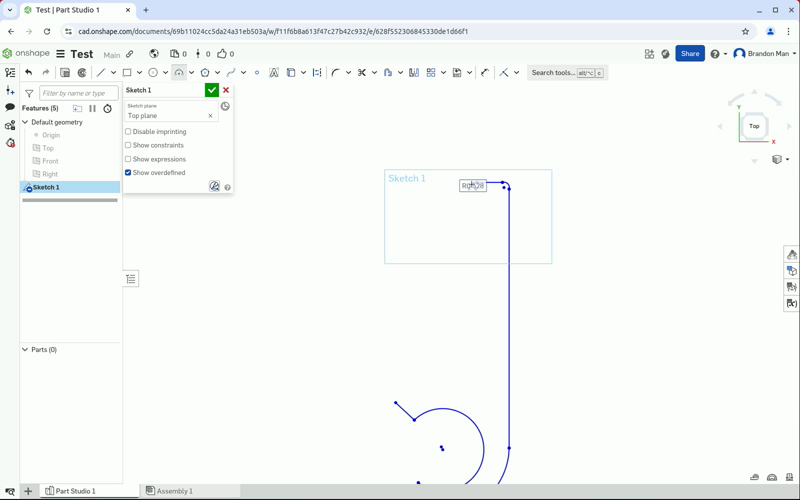
scroll(-6)
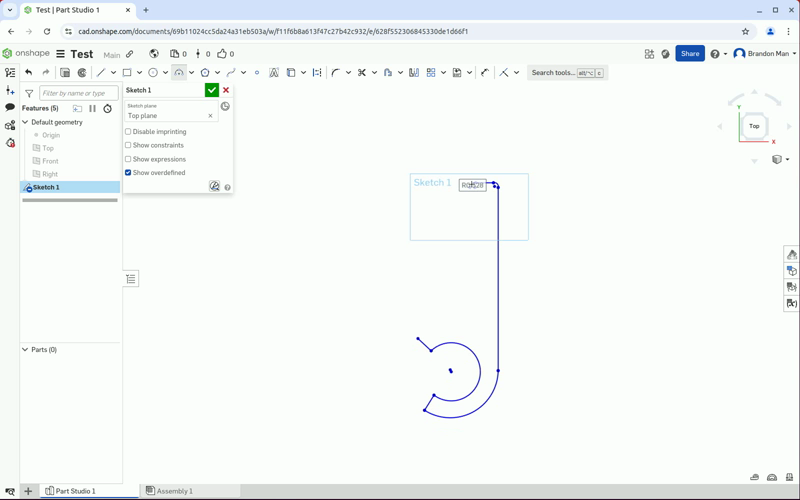
scroll(-6)
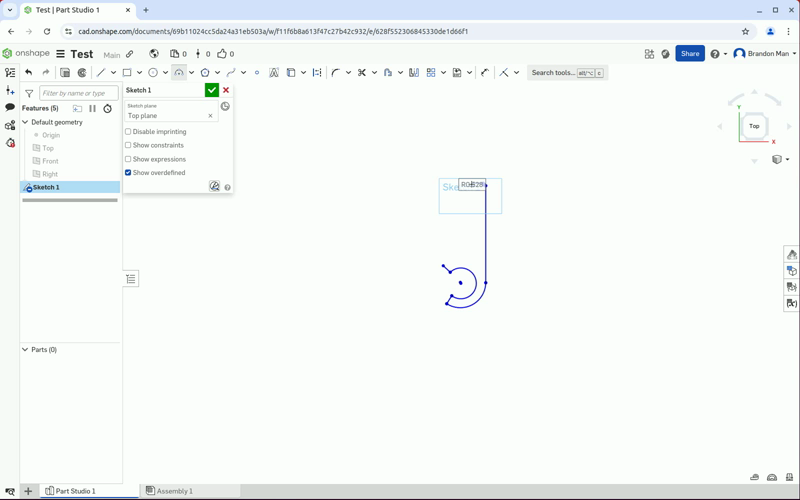
key_up(shift)
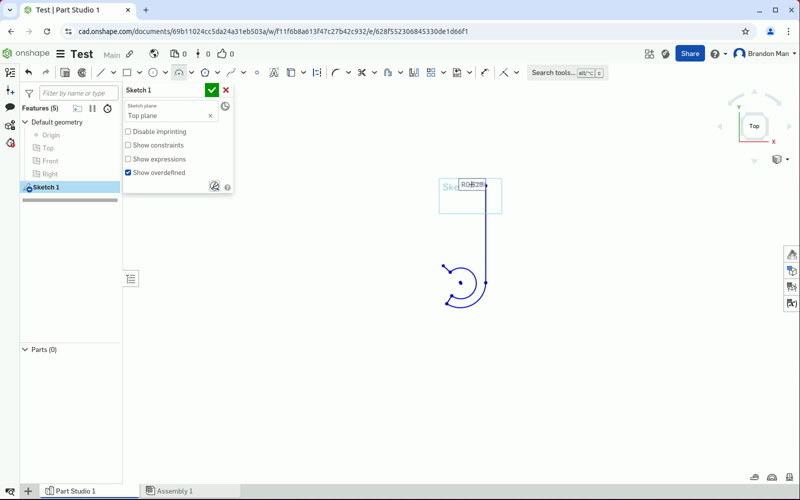
key(esc)
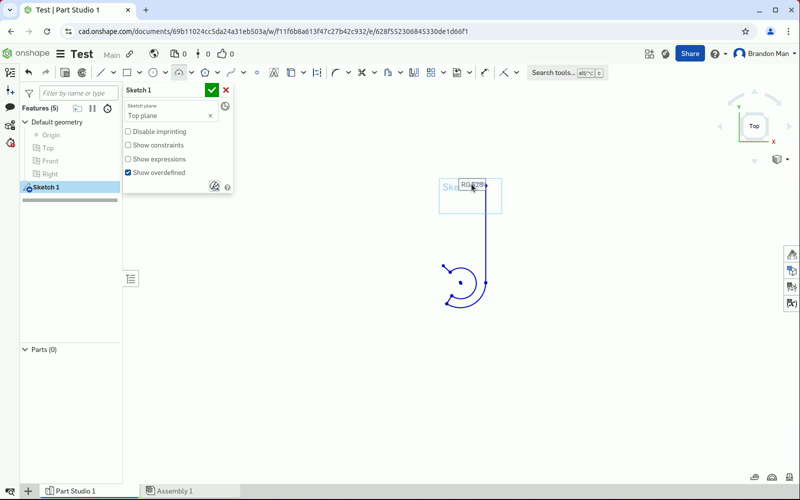
key(l)
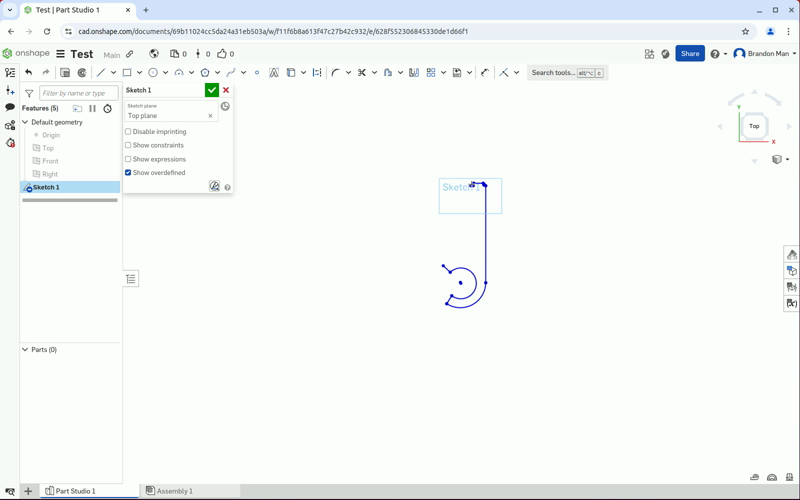
mouse_move(470, 185)
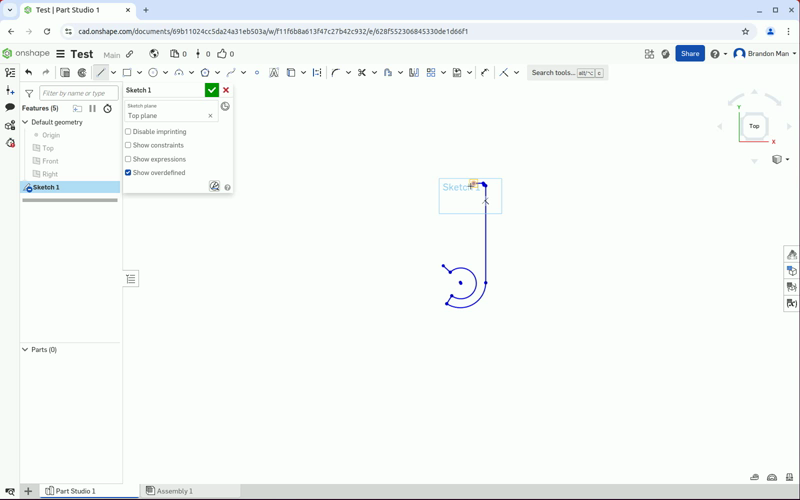
scroll(6)
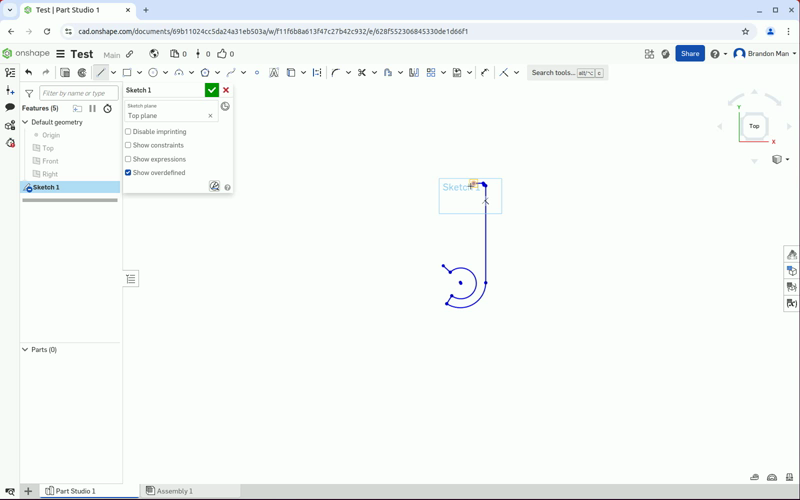
scroll(6)
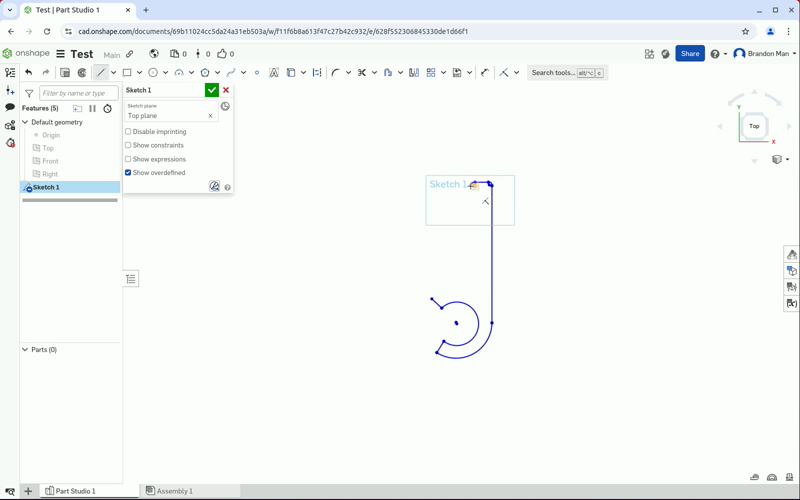
scroll(6)
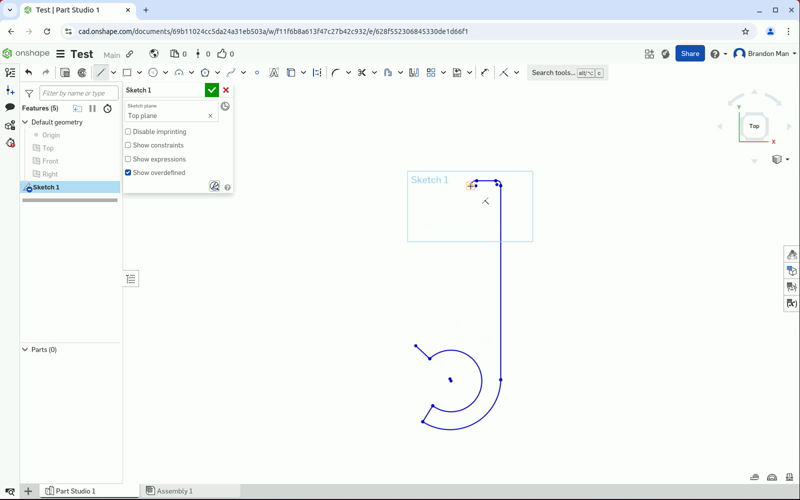
scroll(6)
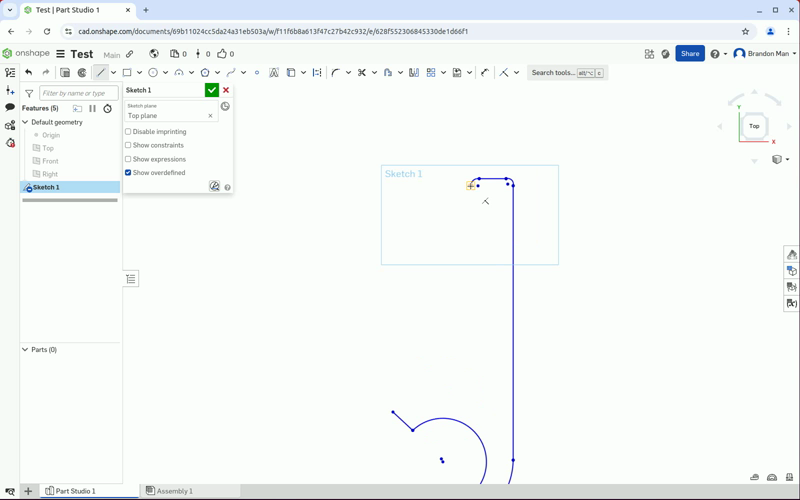
scroll(6)
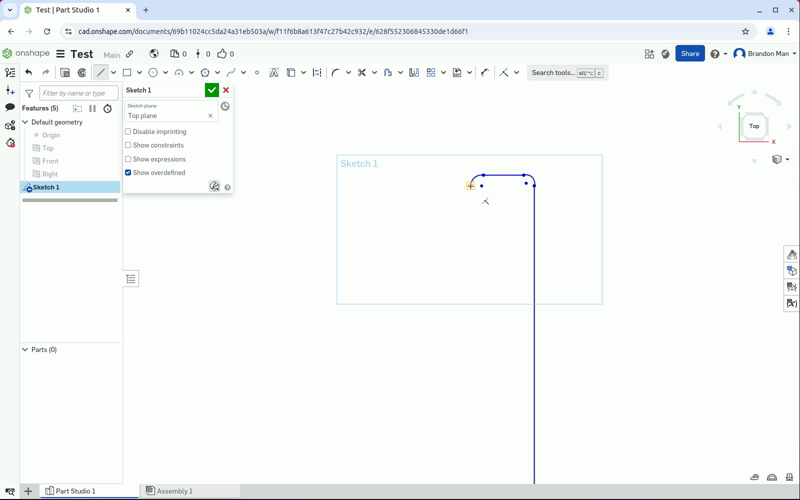
scroll(6)
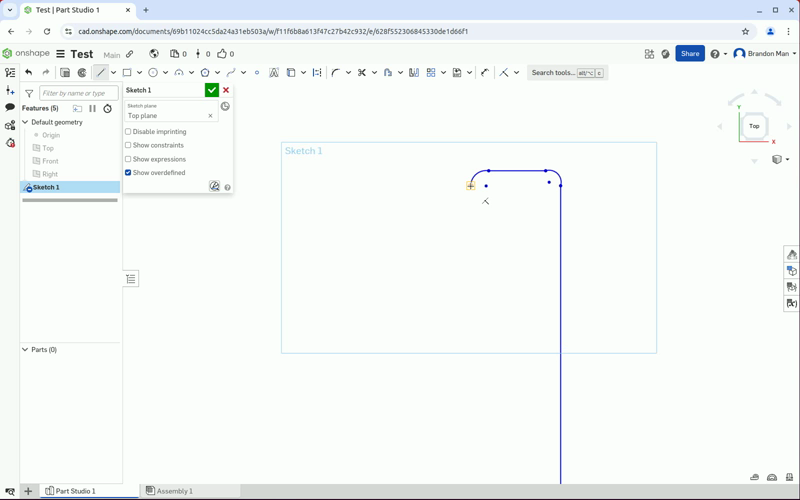
scroll(6)
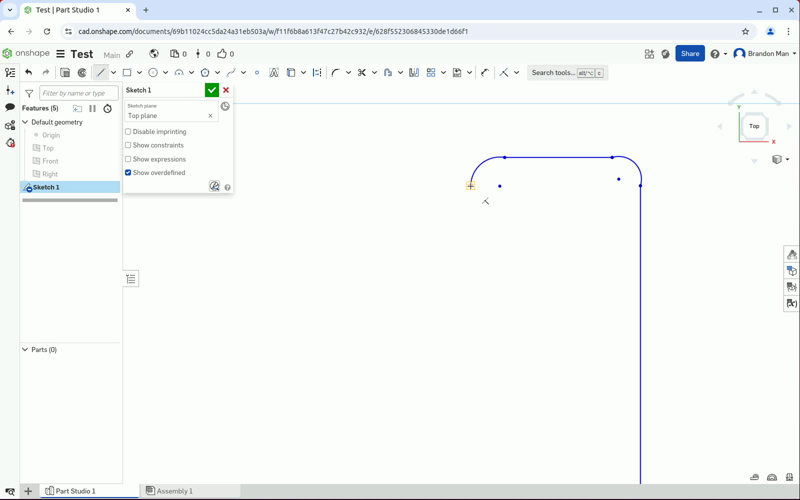
click(470, 185)
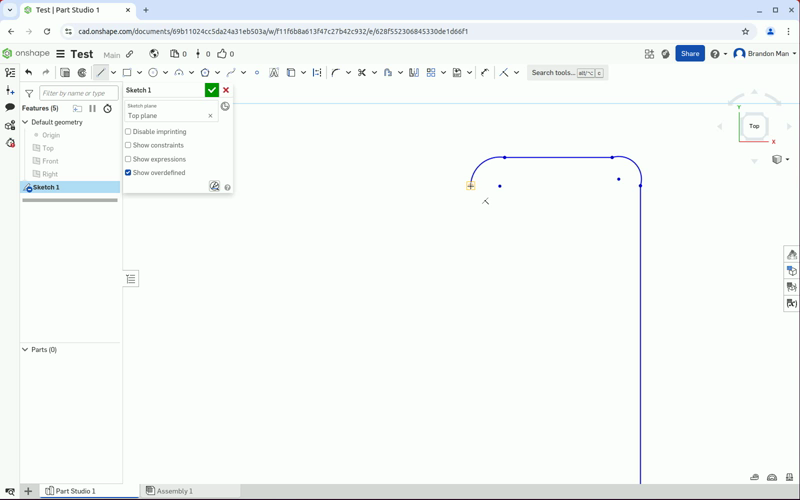
scroll(-6)
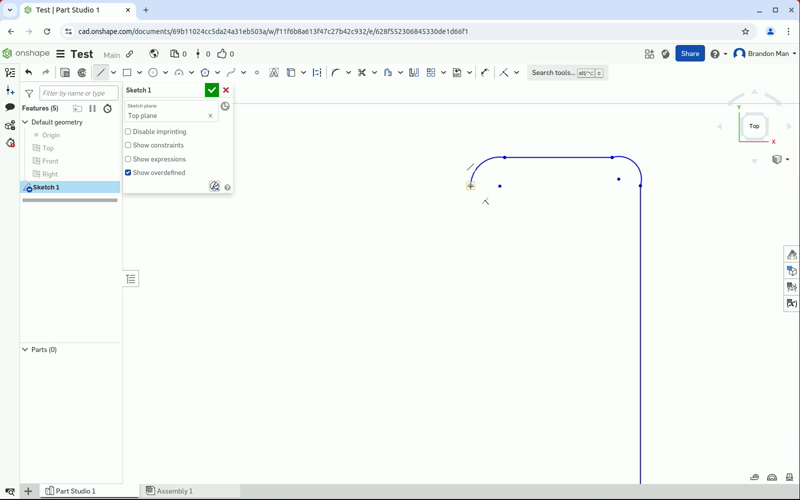
scroll(-6)
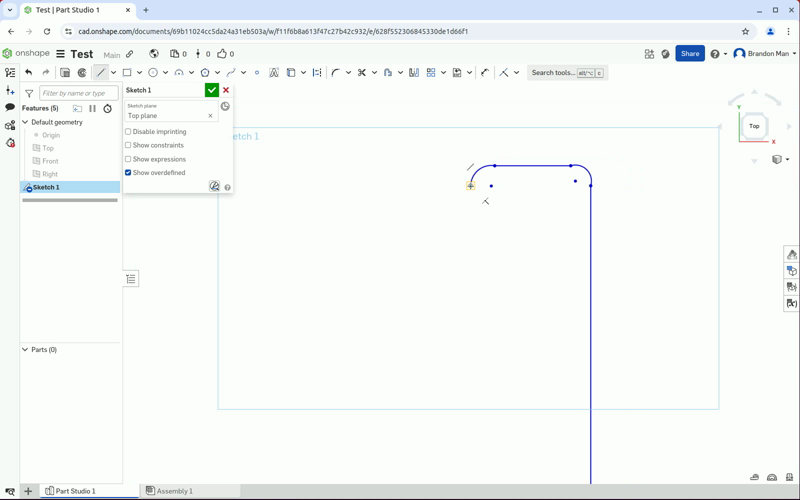
scroll(-6)
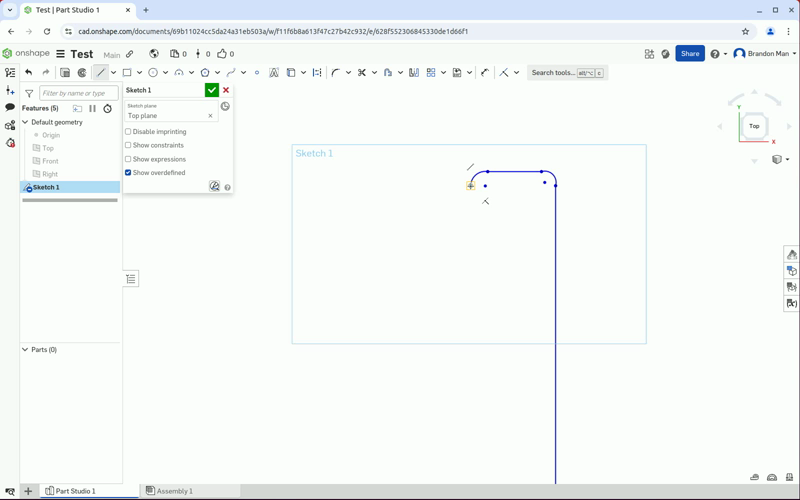
scroll(-6)
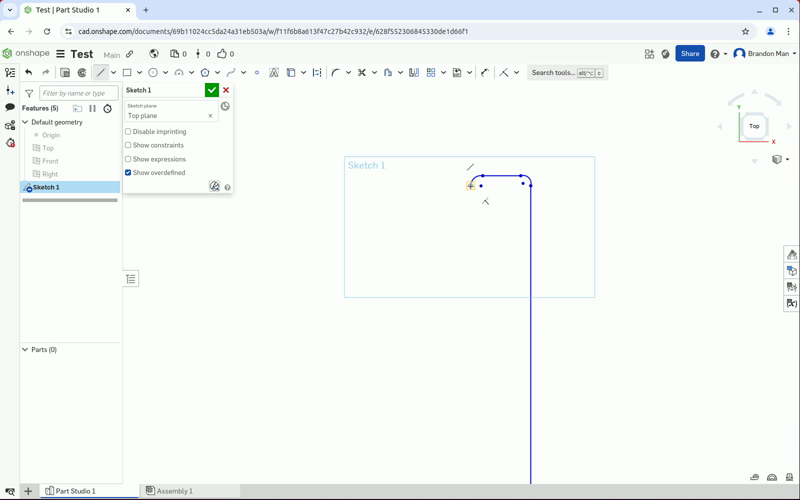
scroll(-6)
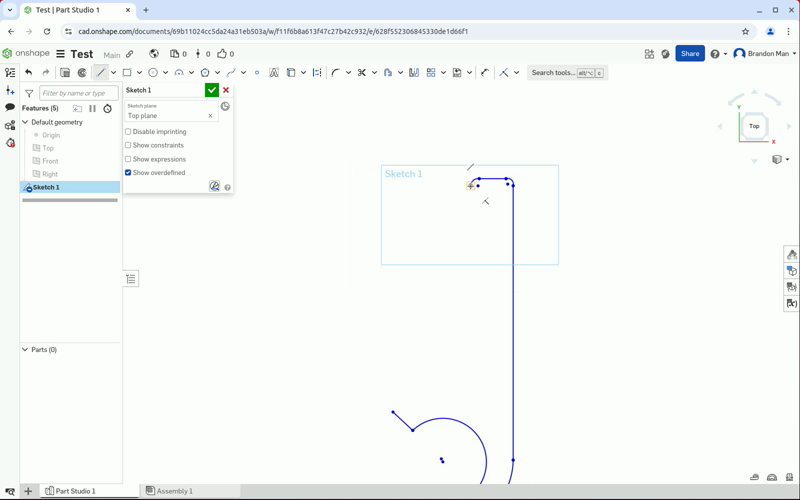
scroll(-6)
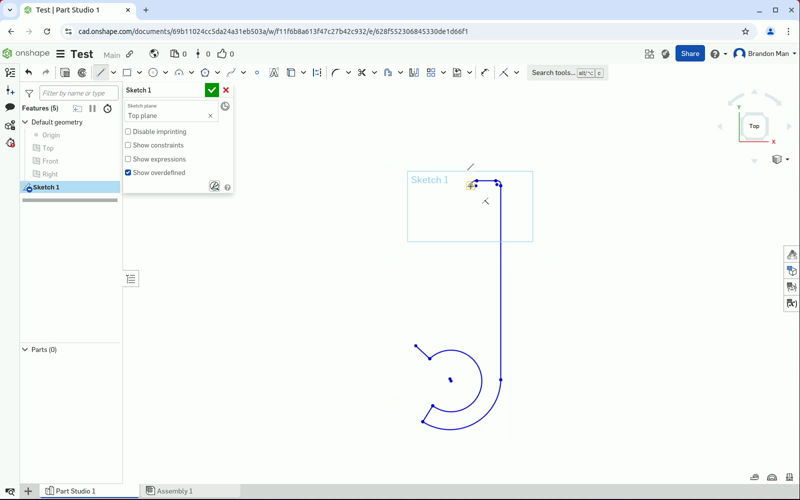
scroll(-6)
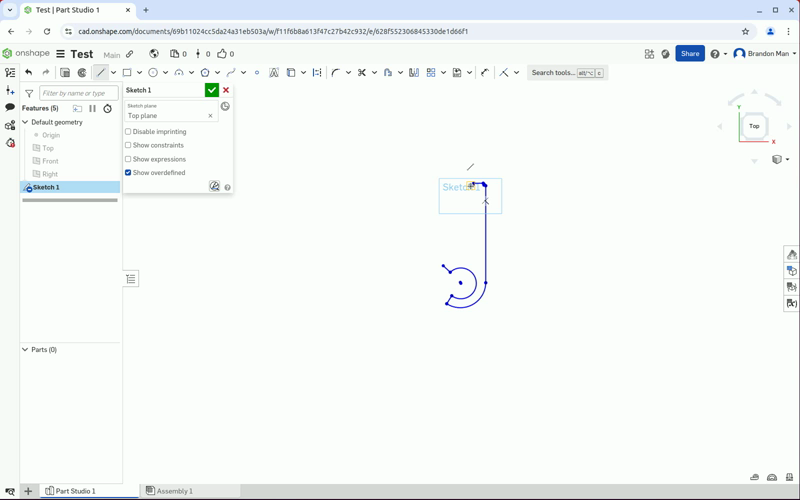
key_down(shift)
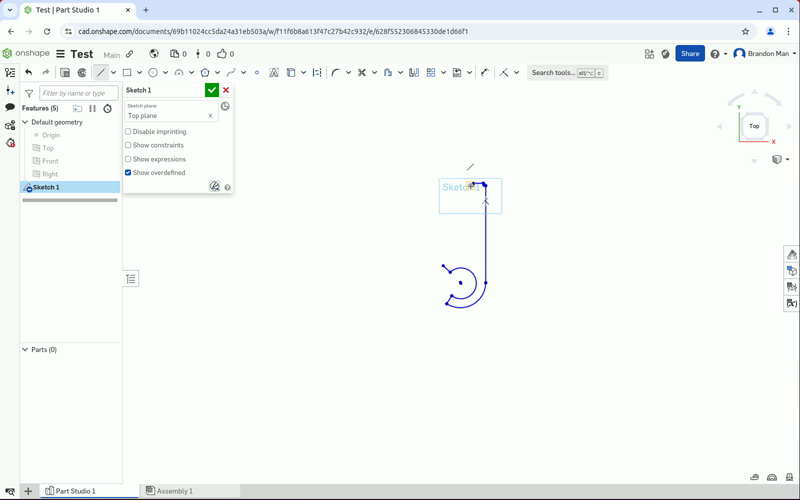
mouse_move(501, 185)
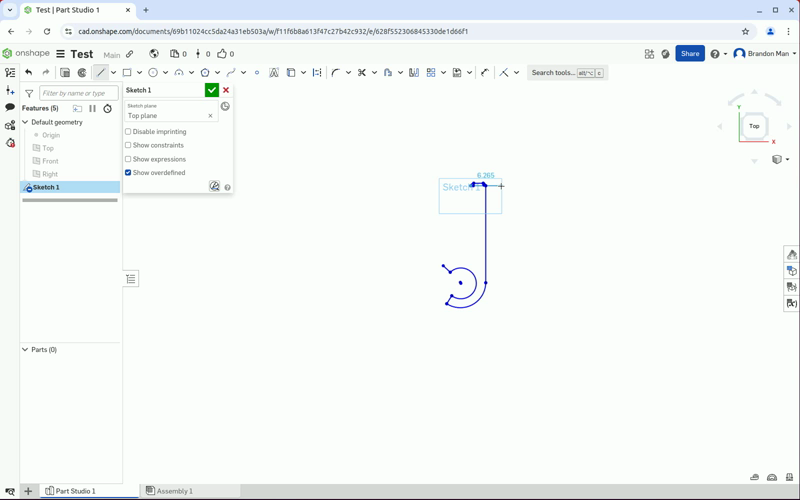
mouse_move(470, 234)
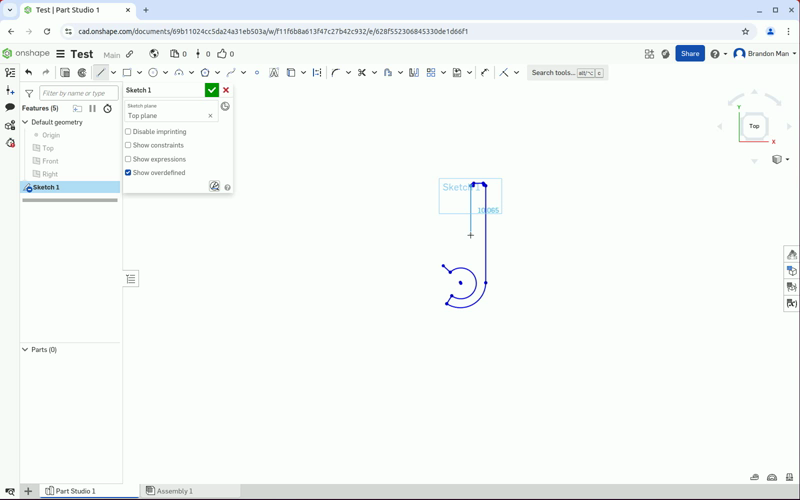
click(470, 234)
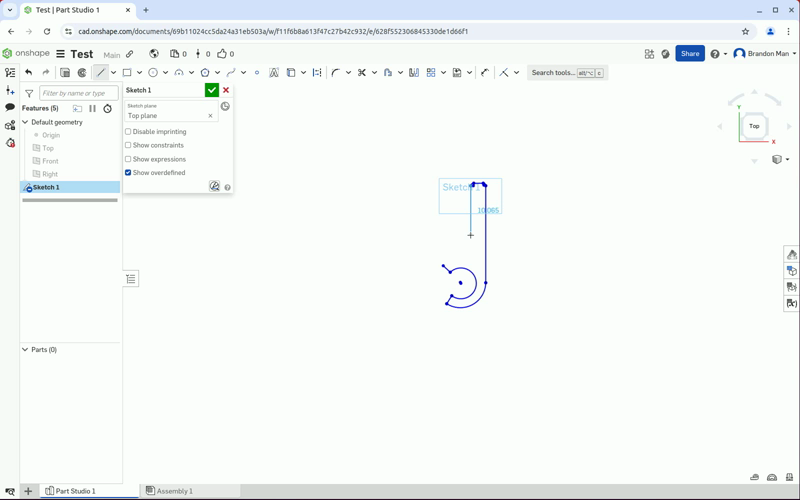
key_up(shift)
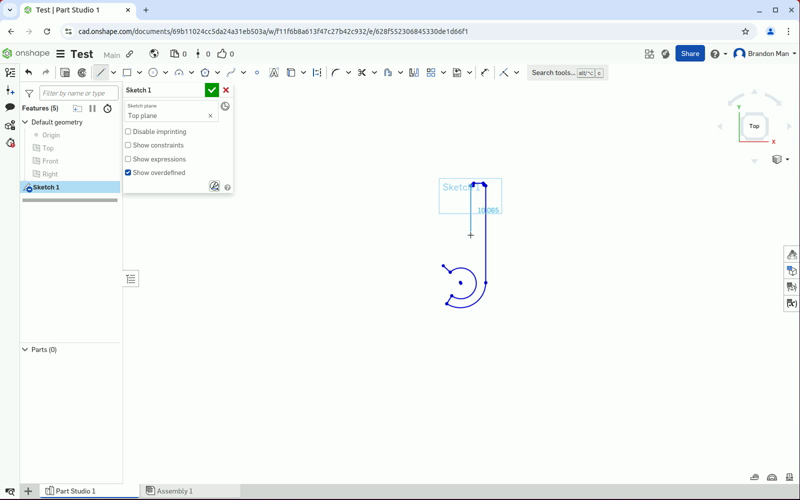
key(esc)
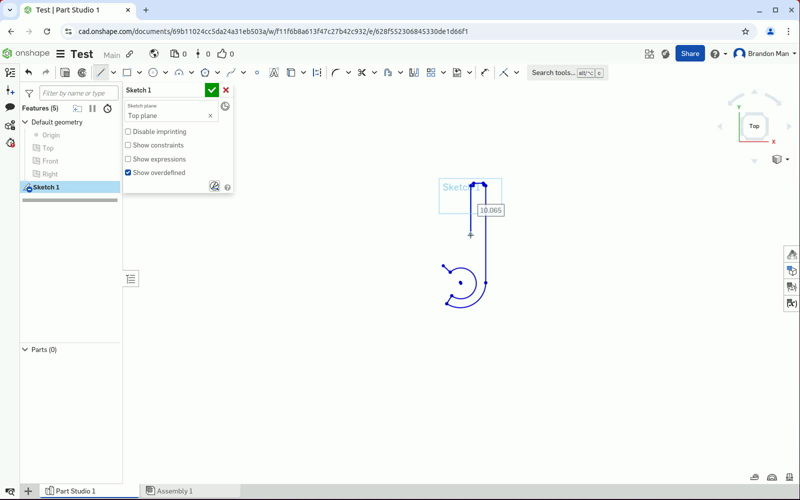
key(a)
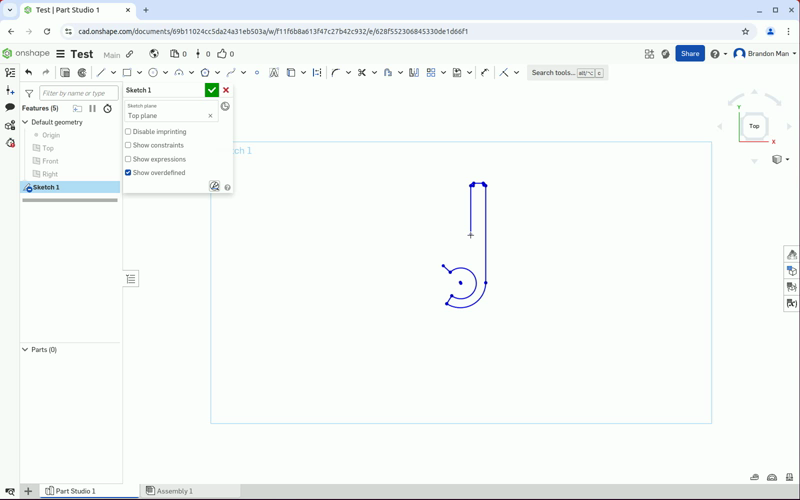
mouse_move(470, 234)
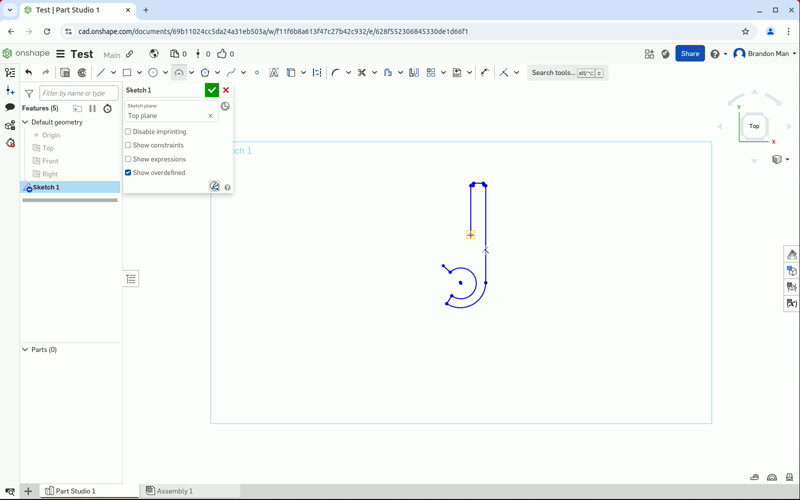
click(470, 234)
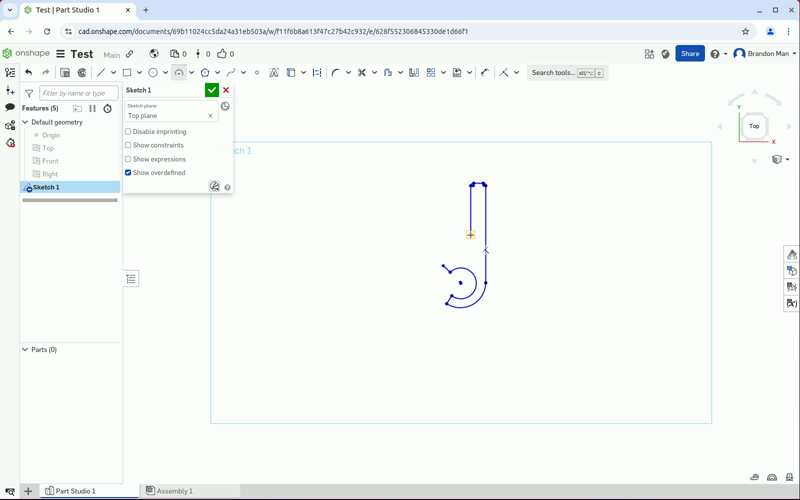
key_down(shift)
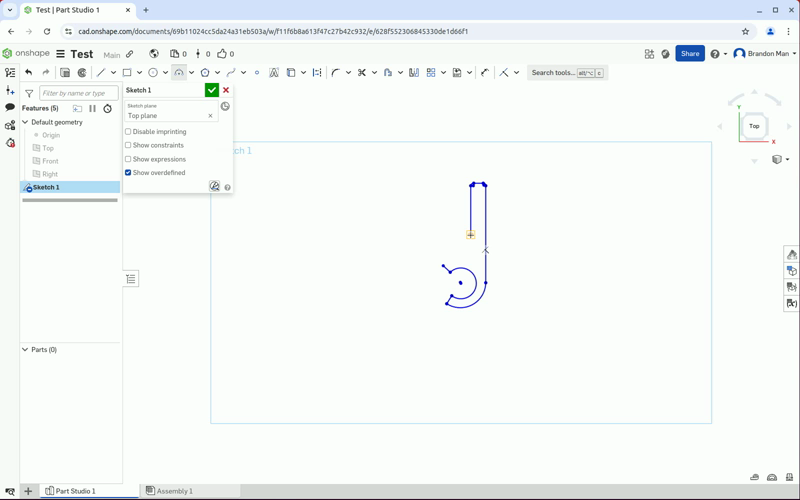
mouse_move(453, 259)
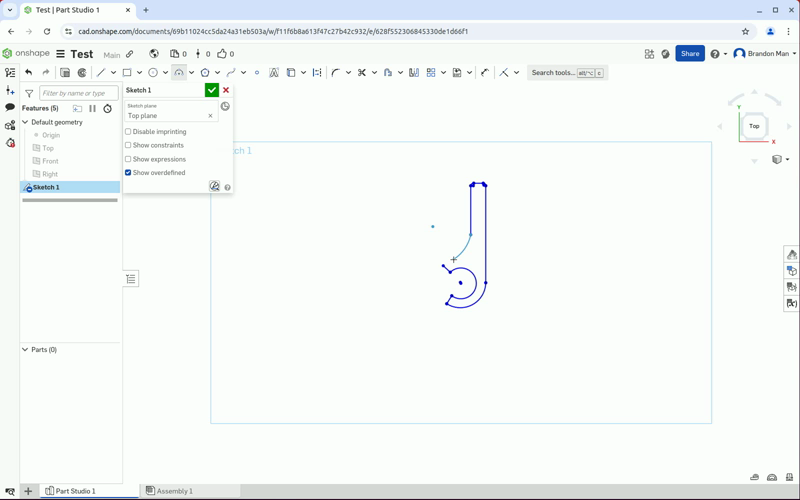
click(453, 259)
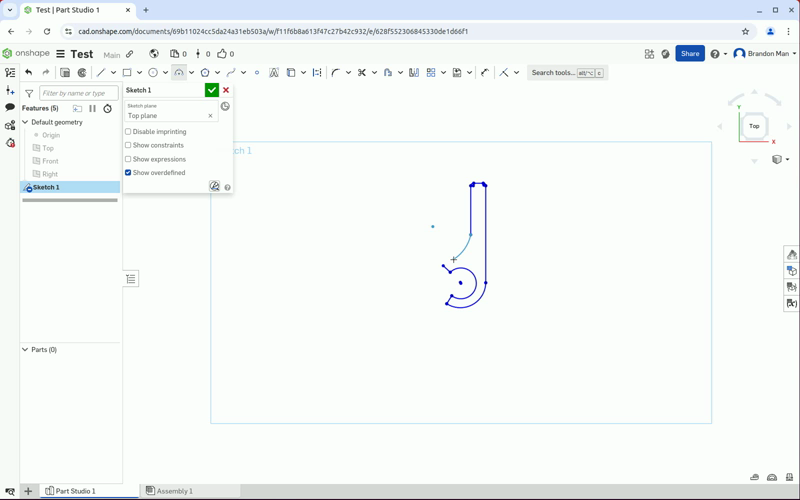
mouse_move(466, 249)
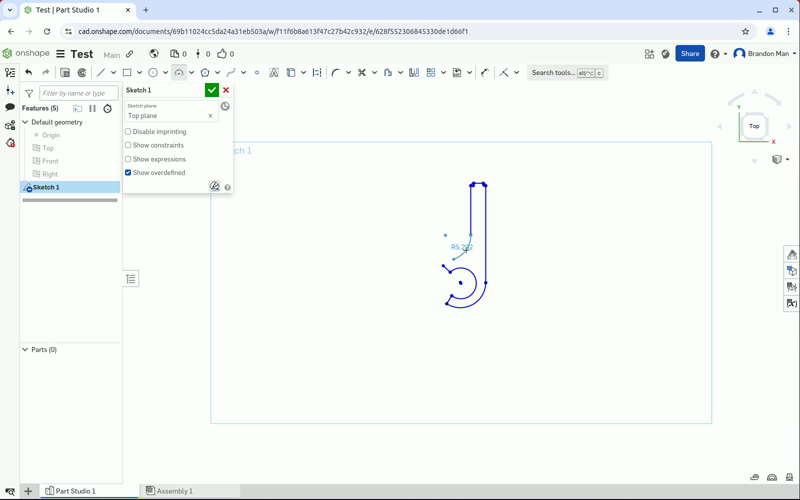
click(466, 249)
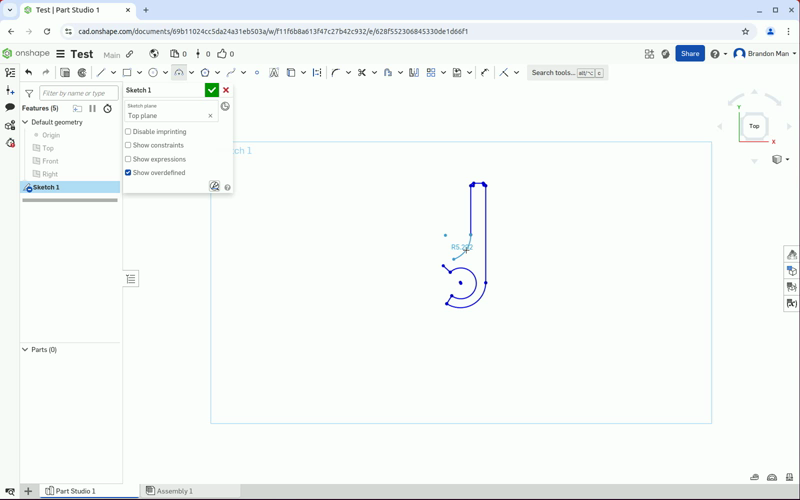
key_up(shift)
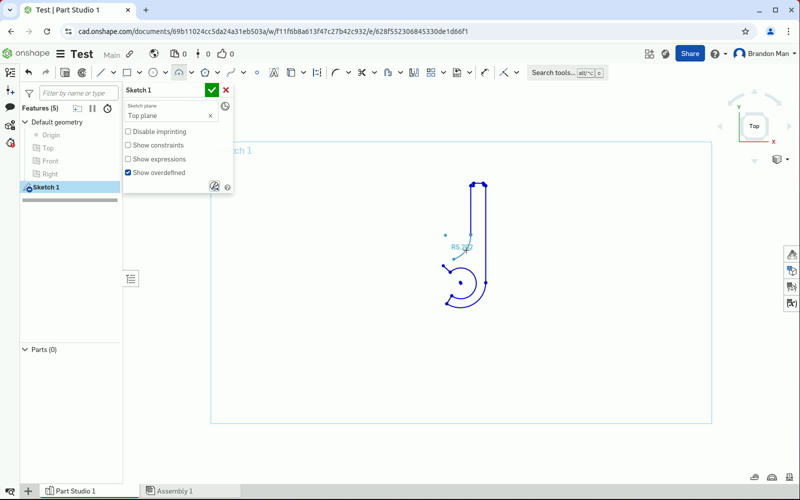
mouse_move(453, 259)
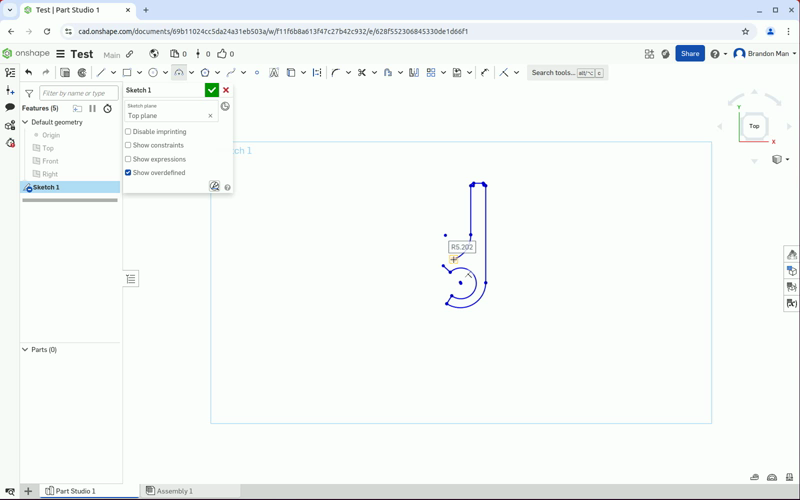
click(453, 259)
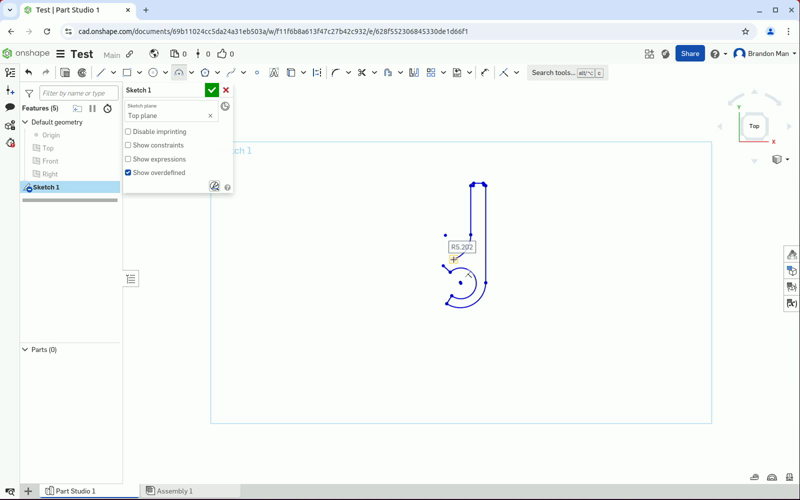
mouse_move(443, 265)
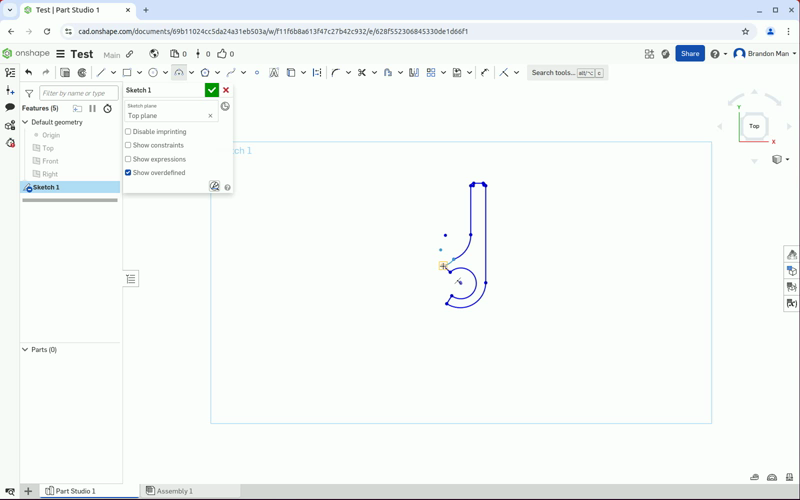
click(443, 265)
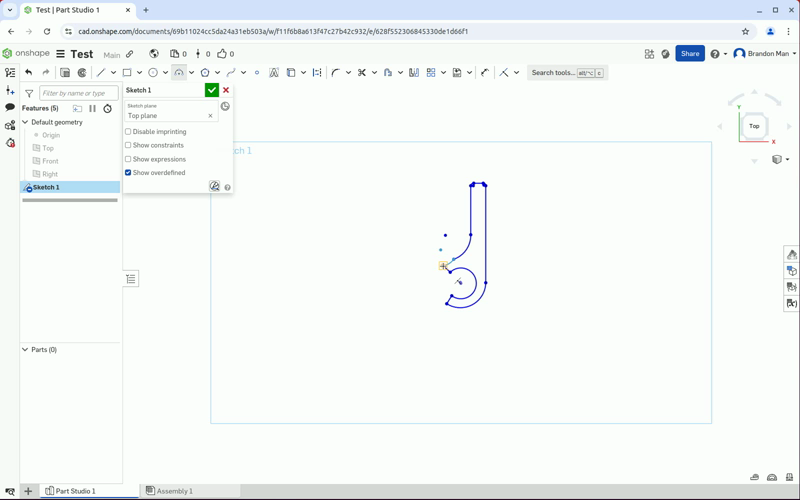
key_down(shift)
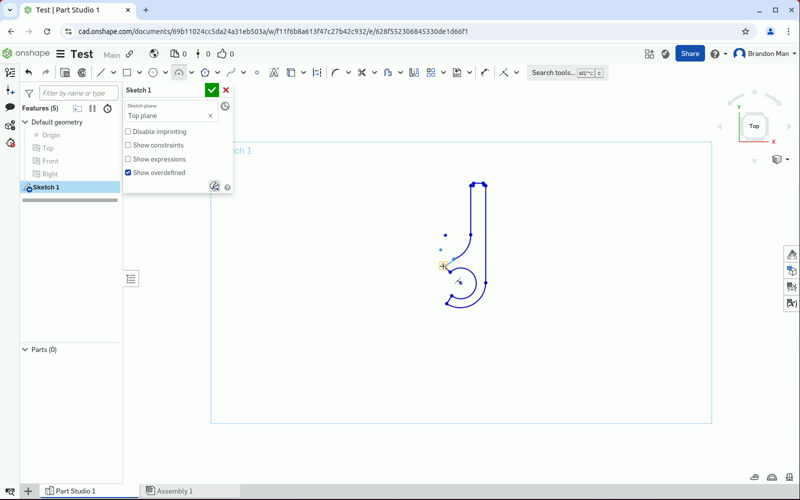
mouse_move(448, 261)
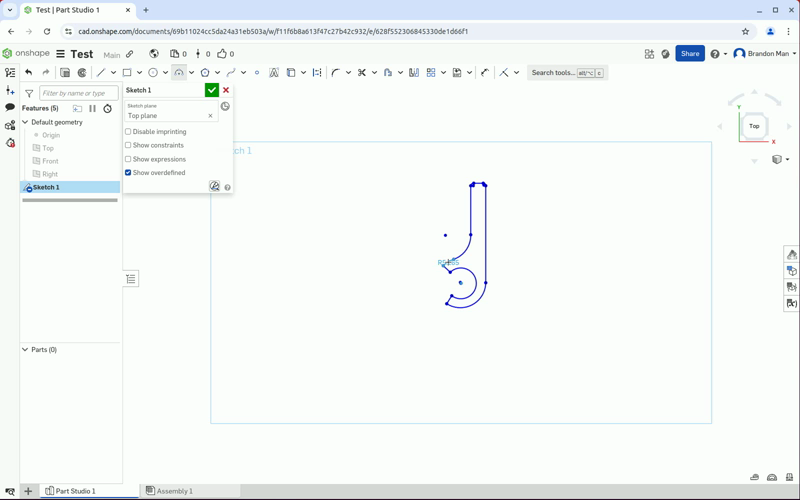
click(448, 261)
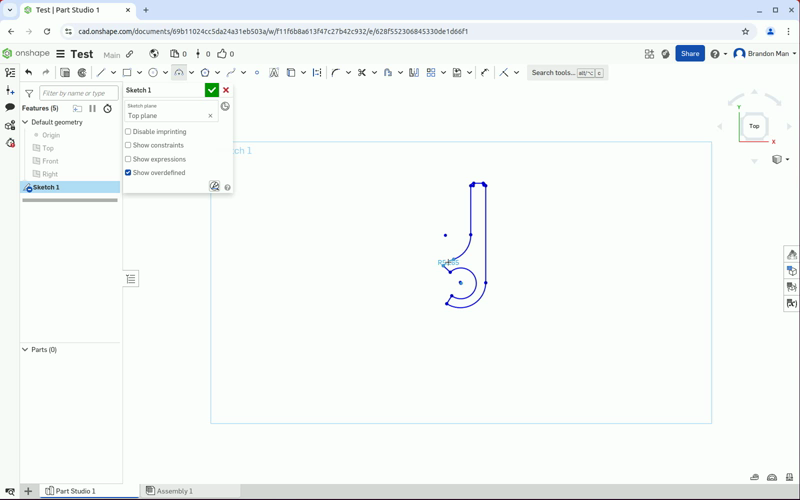
key_up(shift)
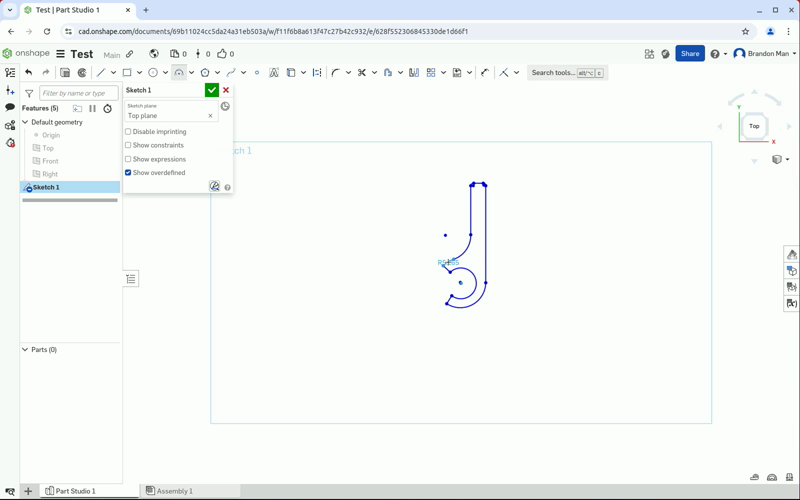
key(esc)
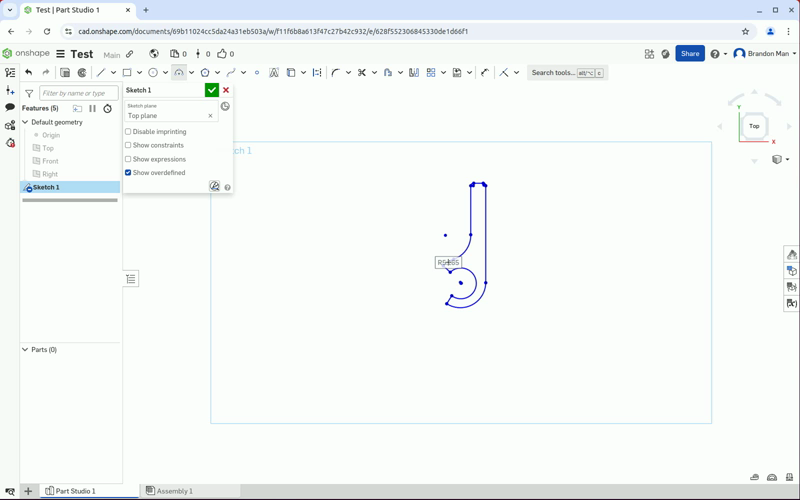
mouse_move(478, 284)
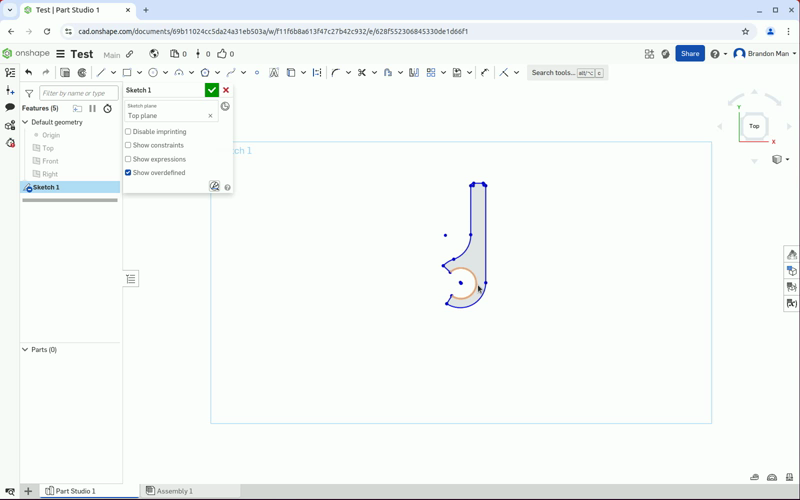
click(478, 284)
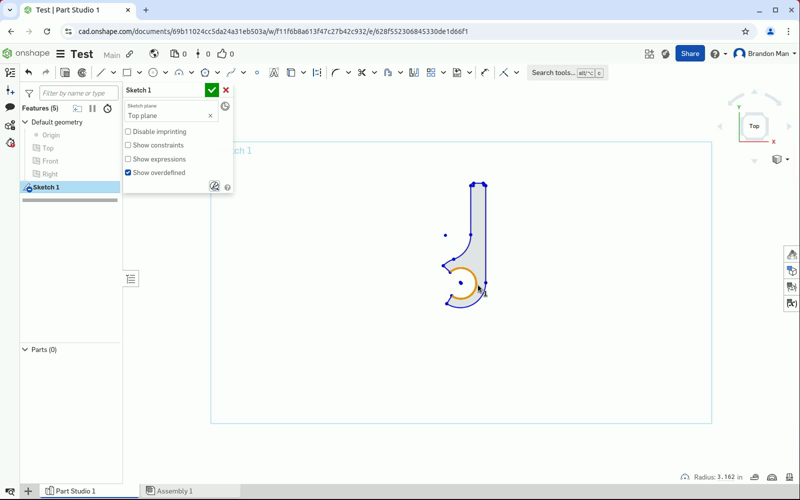
mouse_move(73, 352)
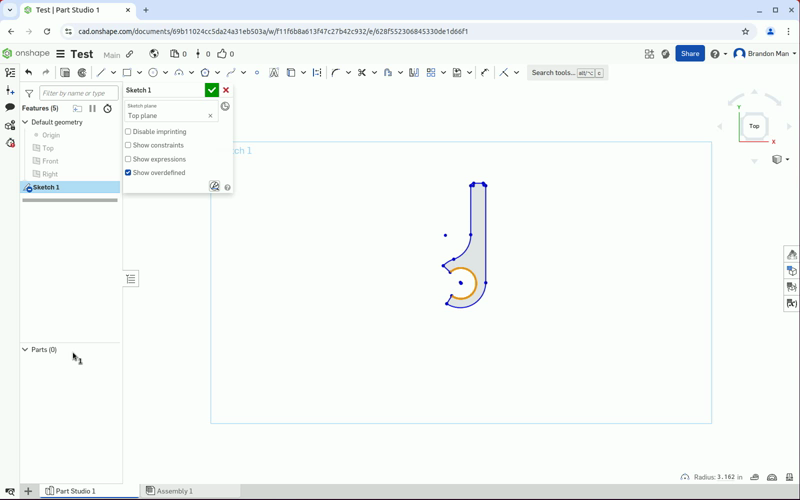
key(shift+y)
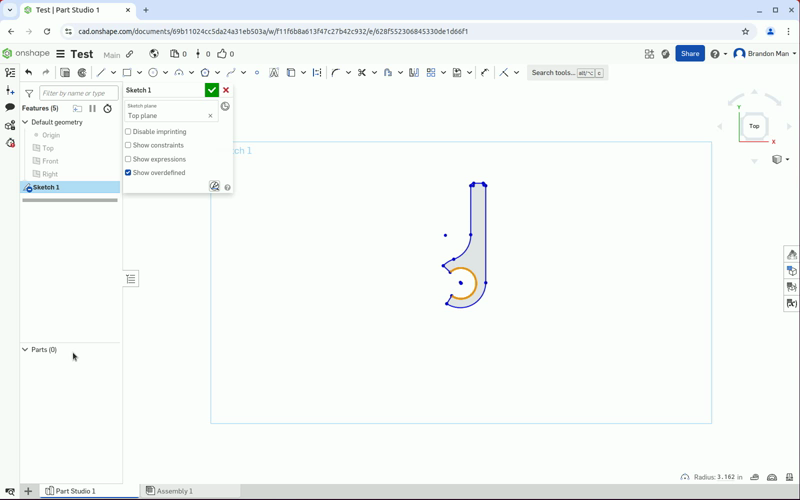
key(shift+e)
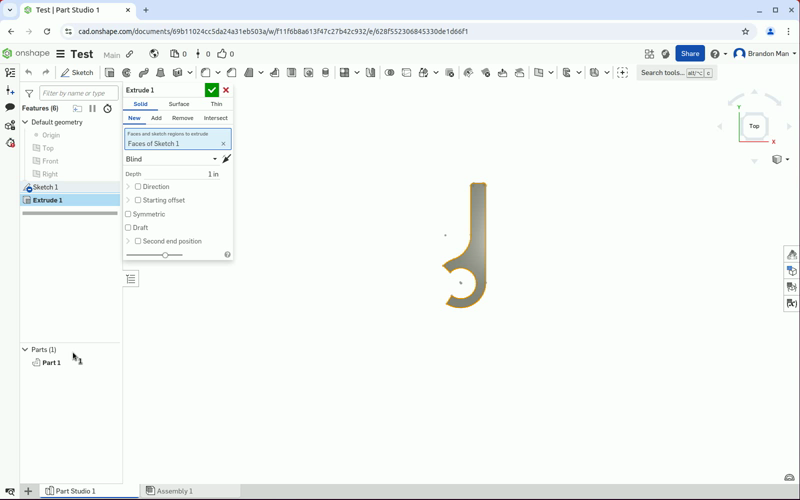
mouse_move(143, 106)
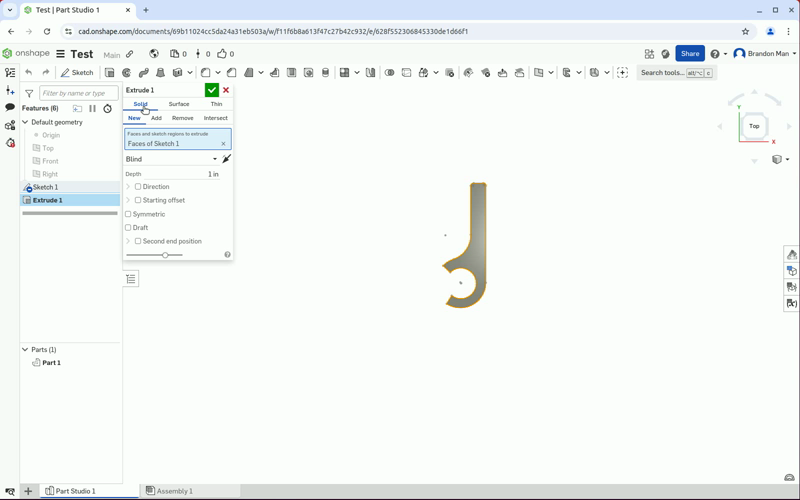
click(143, 106)
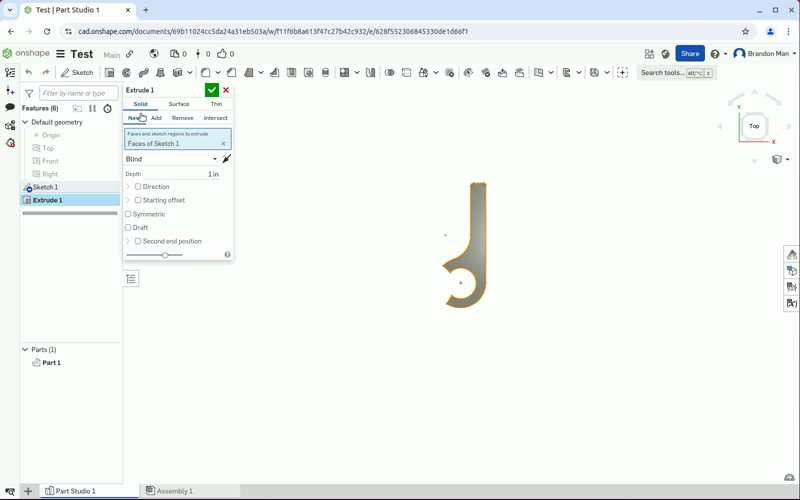
mouse_move(137, 120)
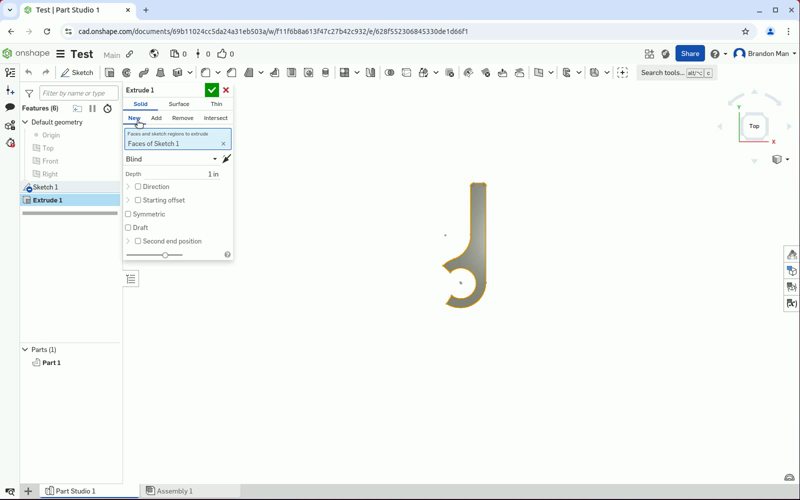
click(137, 120)
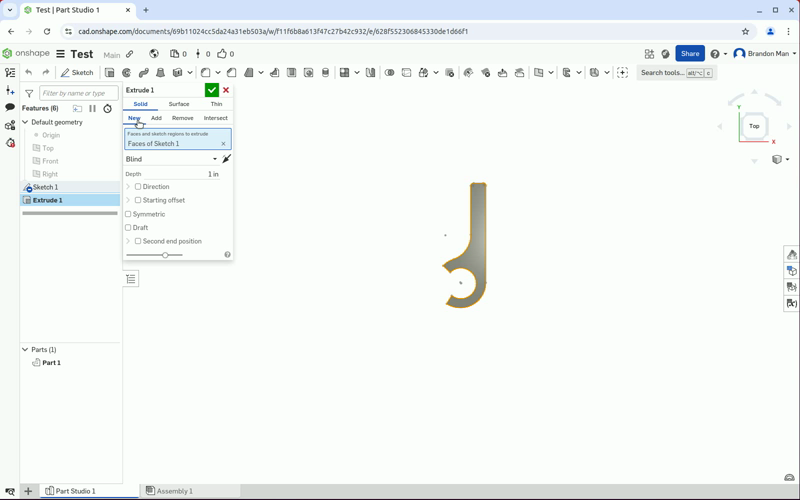
key(tab, 4)
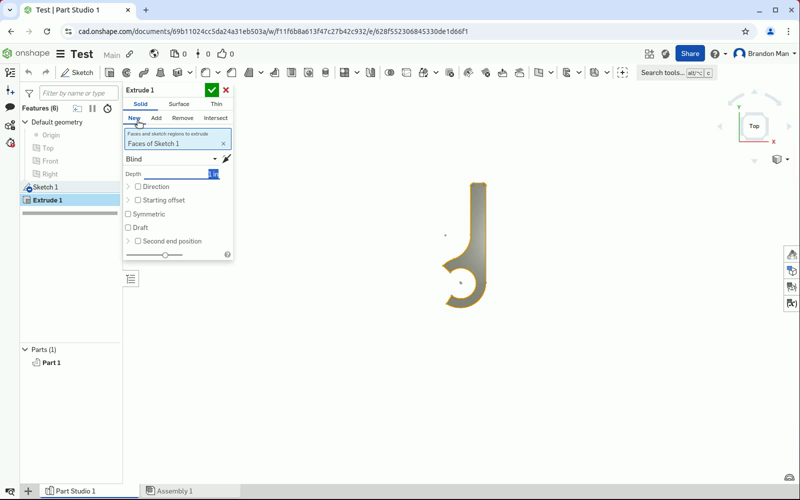
text(23.108)
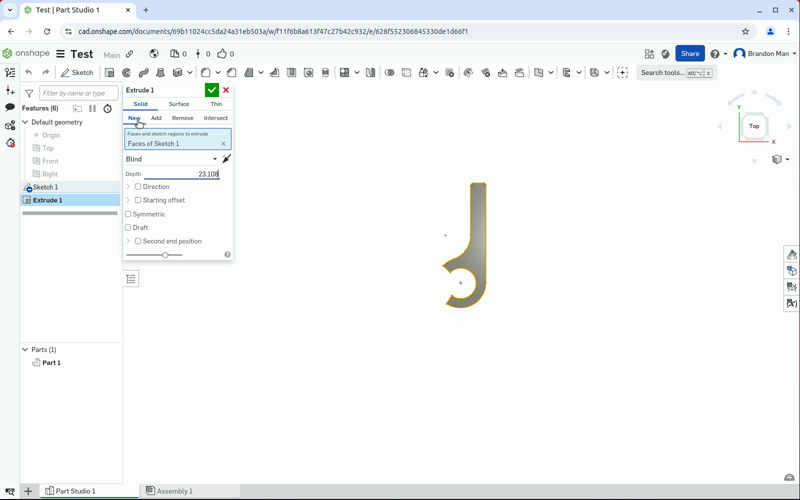
key(enter)
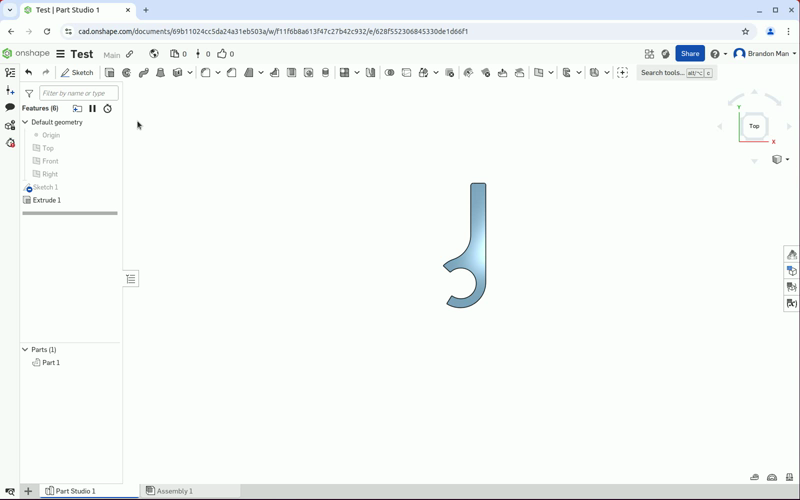
key(shift+h)
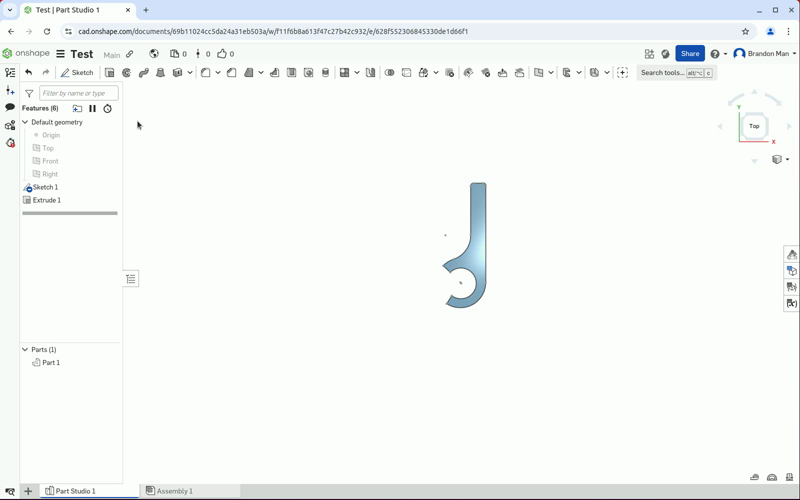
key(shift+h)
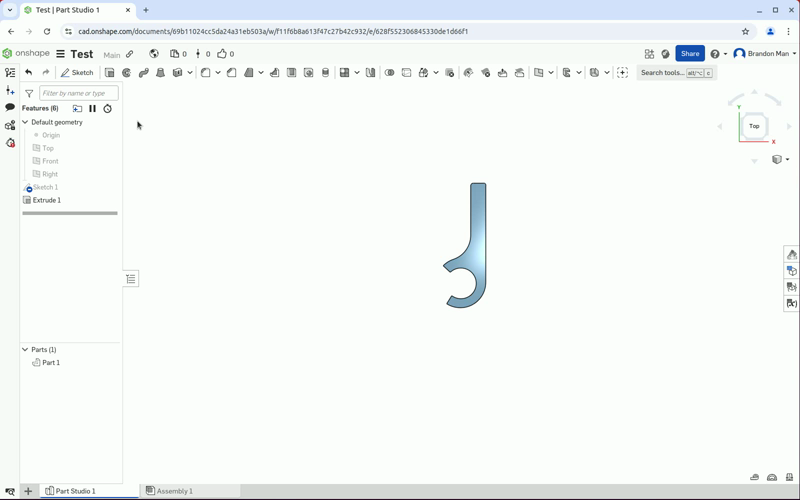
mouse_move(73, 189)
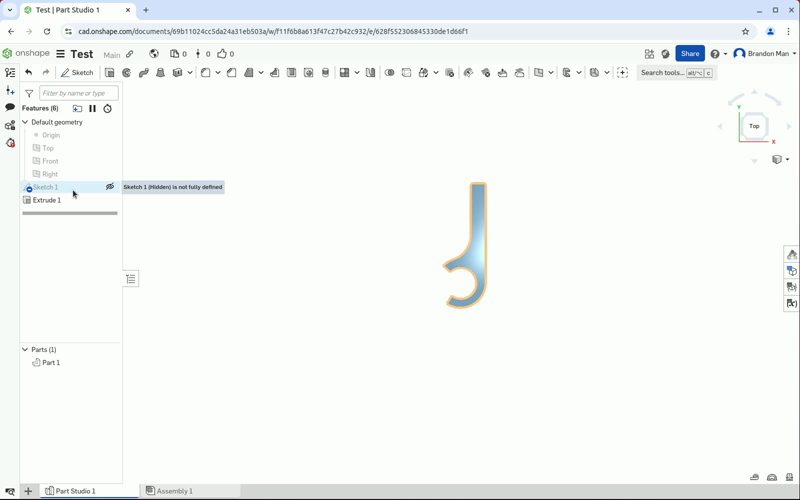
click(73, 189)
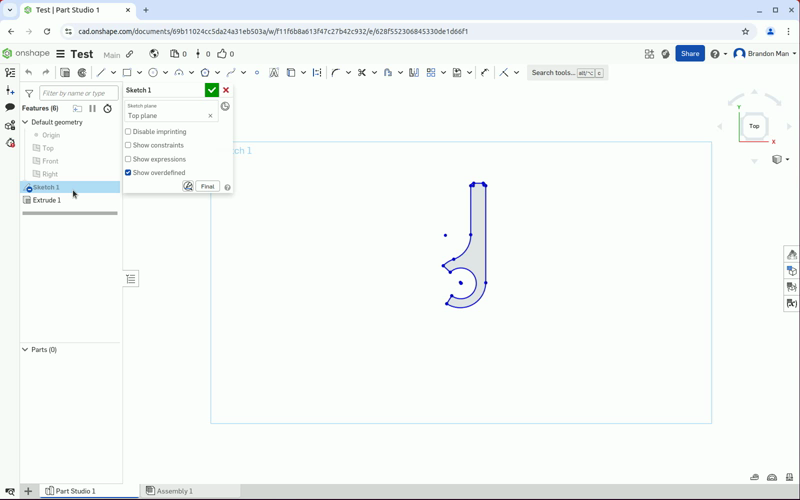
mouse_move(229, 92)
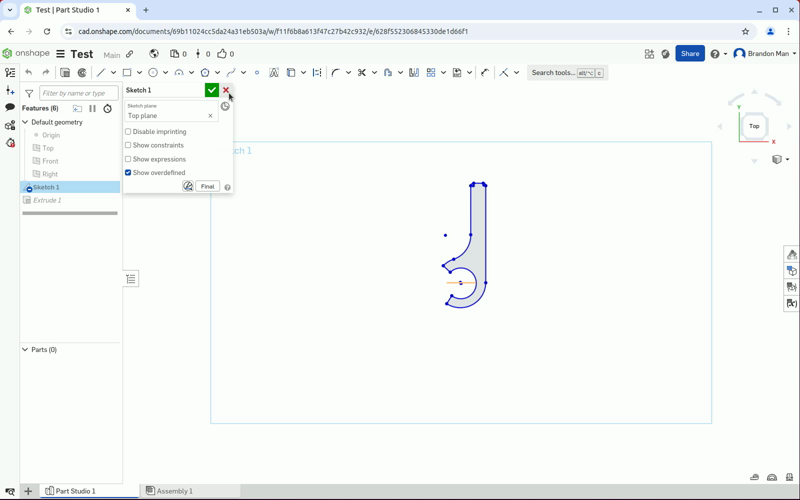
click(229, 92)
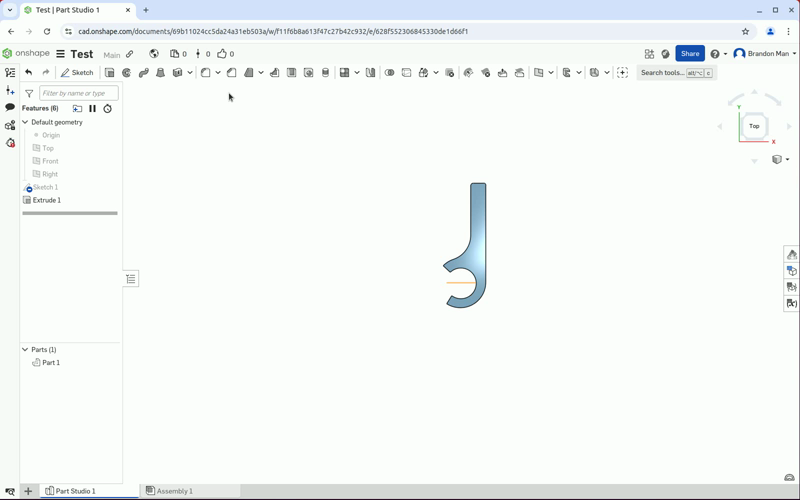
mouse_move(73, 352)
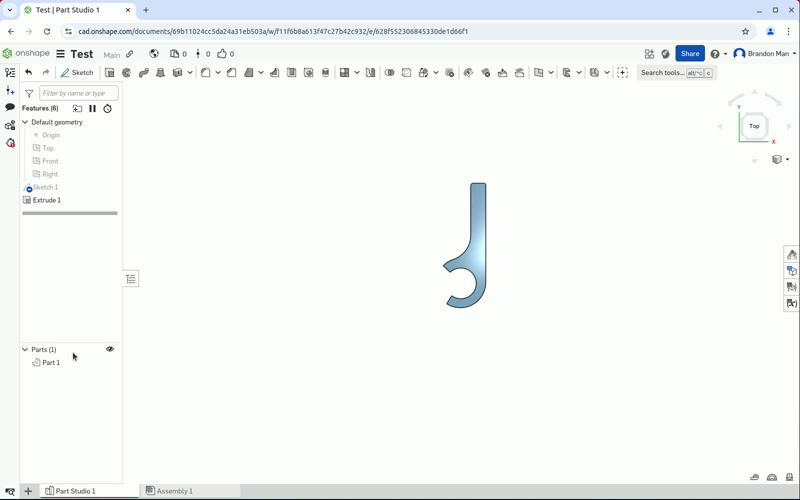
key(y)
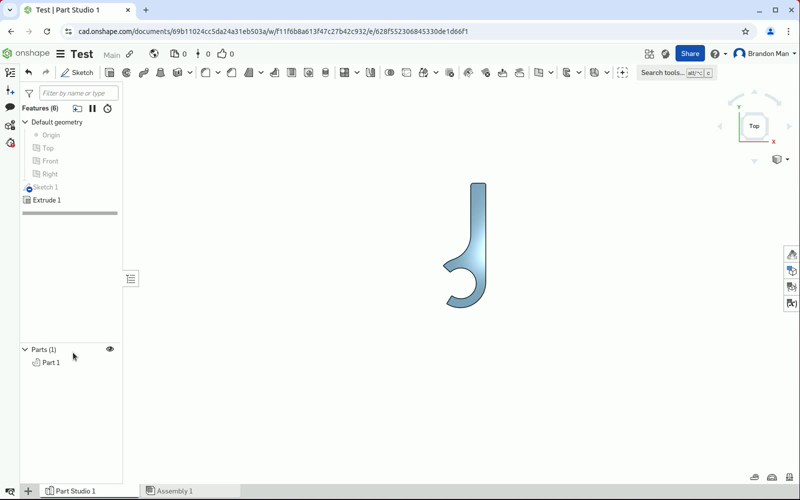
key(shift+p)
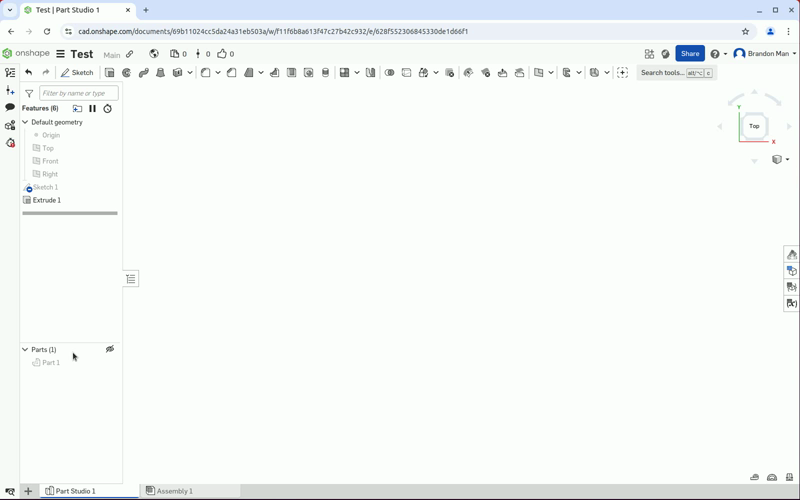
key(space)
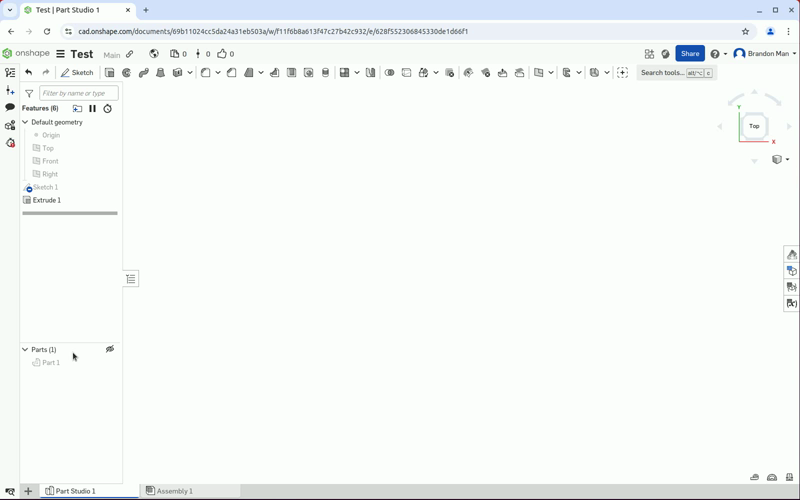
key_down(shift)
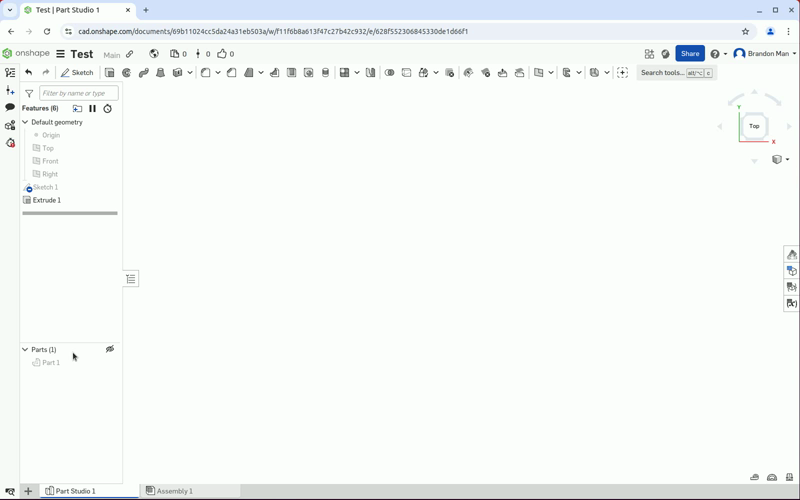
key(up)
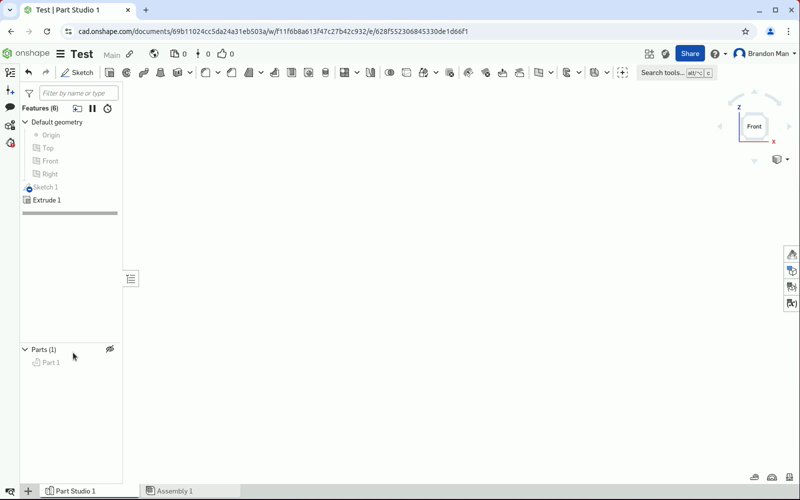
key_up(shift)
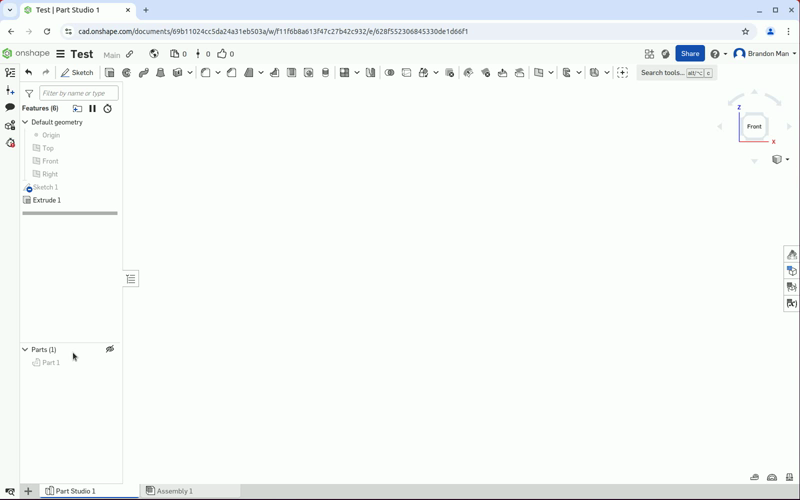
key(space)
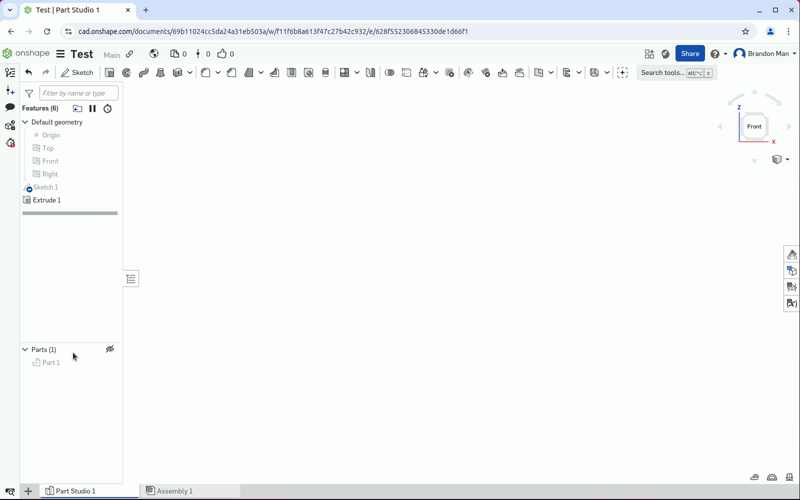
key_down(shift)
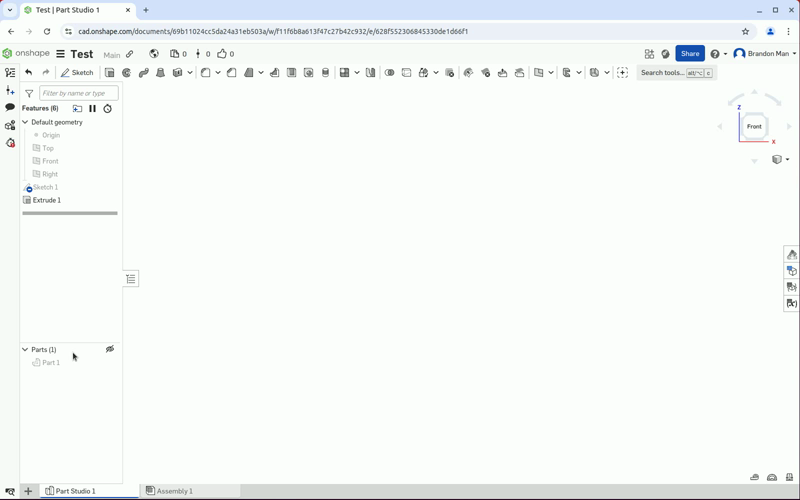
key(left)
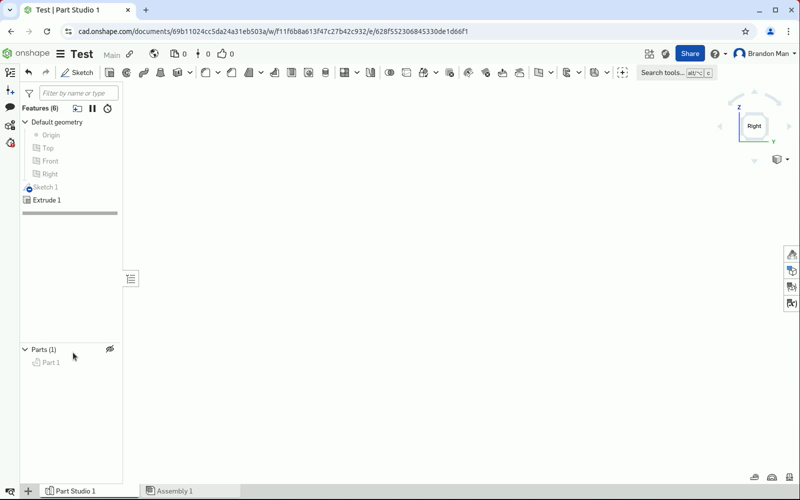
key_up(shift)
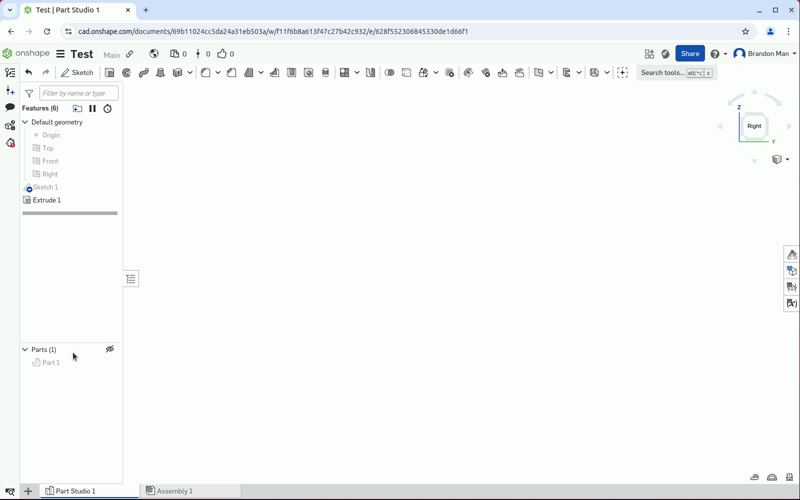
mouse_move(73, 352)
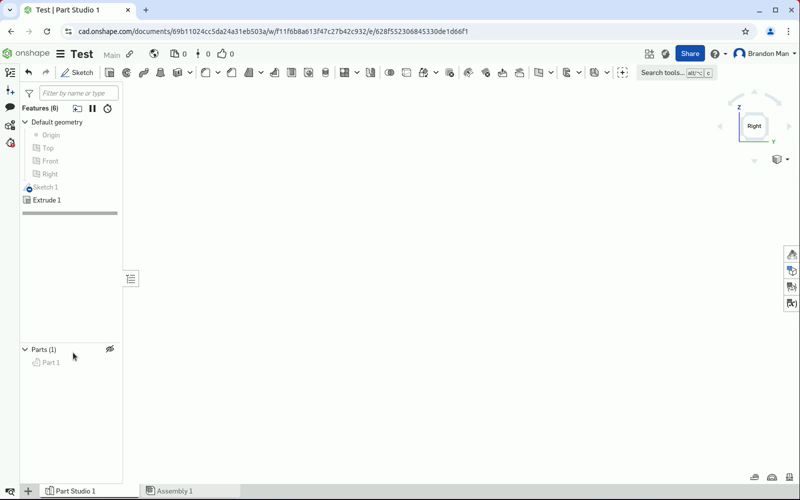
key(shift+y)
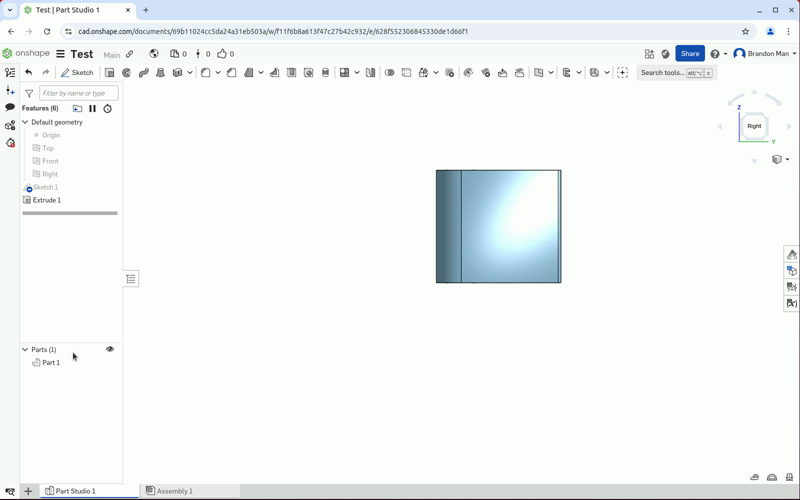
mouse_move(541, 75)
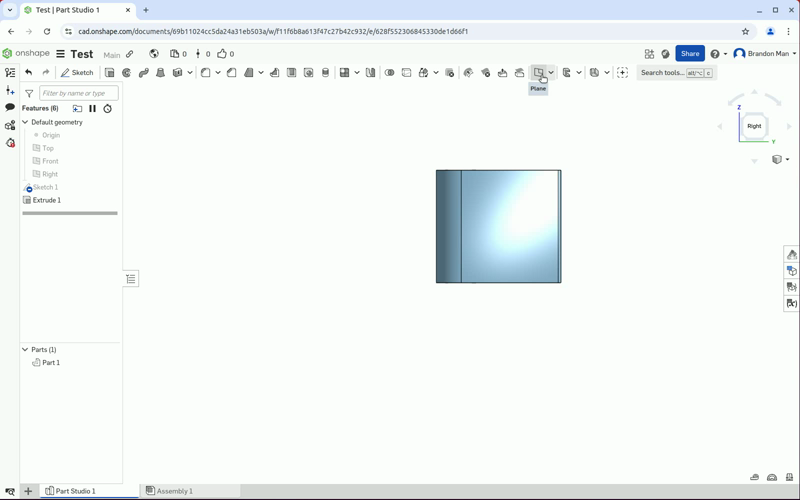
click(541, 75)
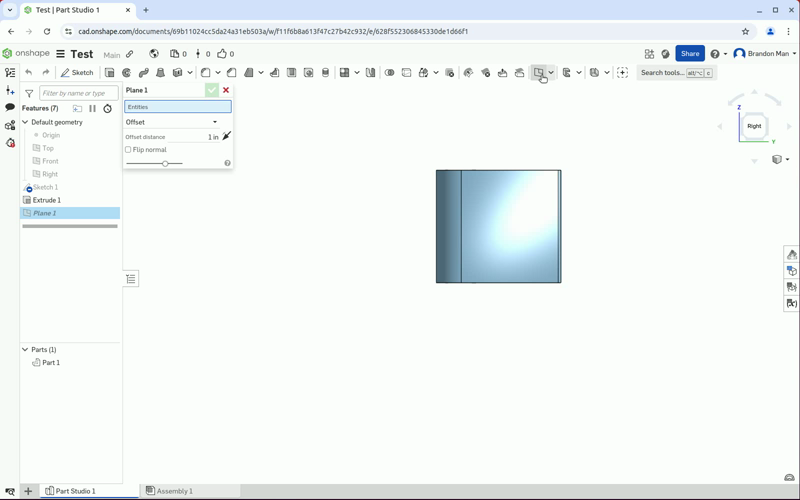
mouse_move(73, 176)
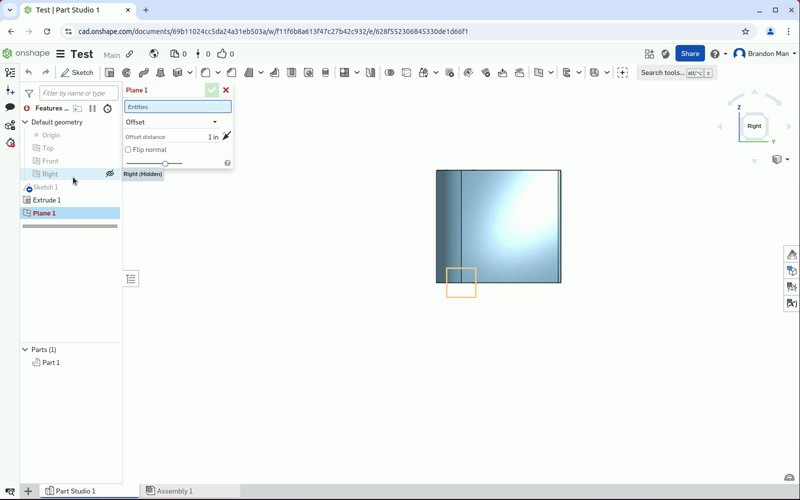
click(73, 176)
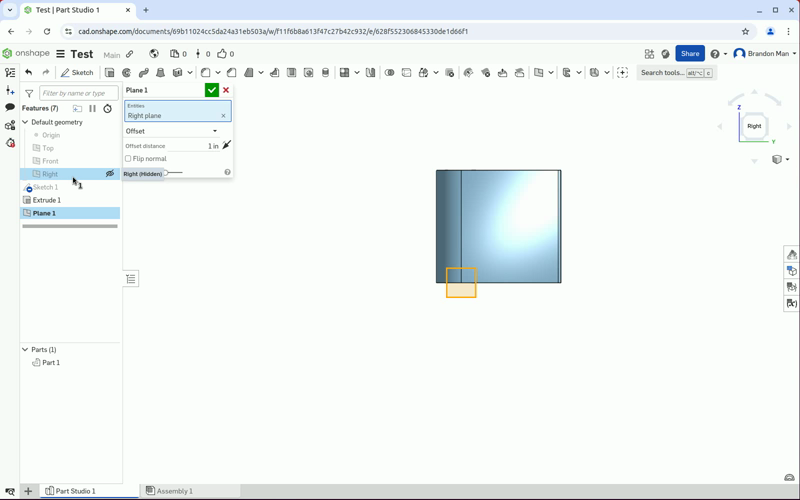
key(tab, 2)
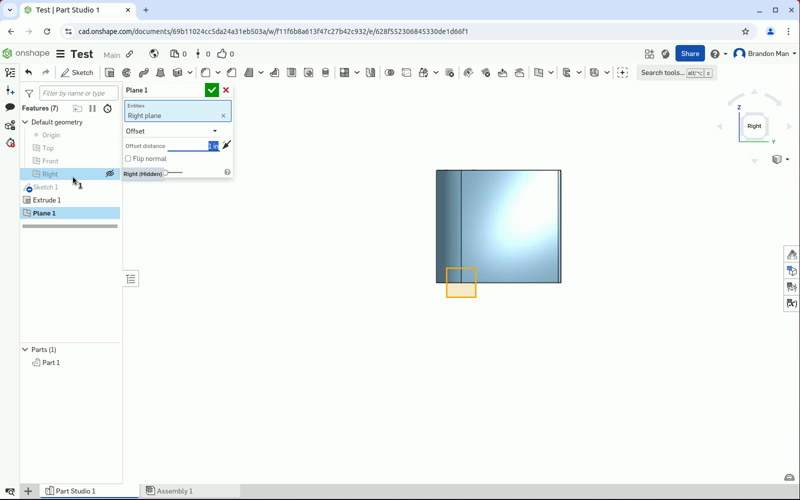
text(5.053)
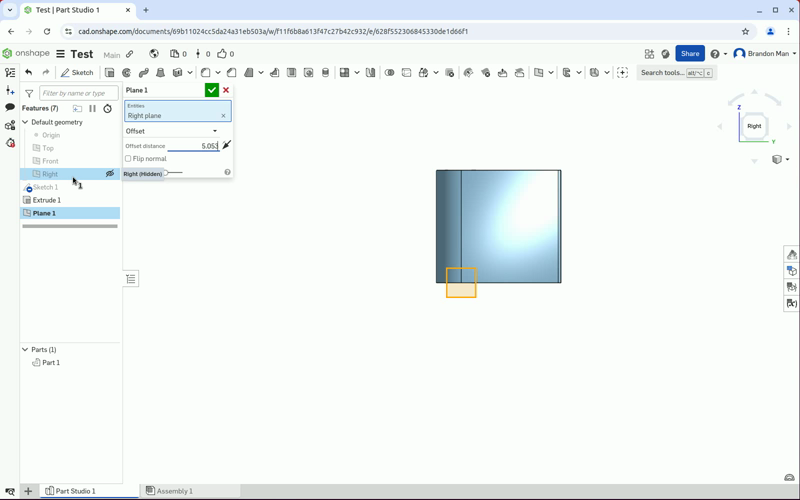
key(enter, 2)
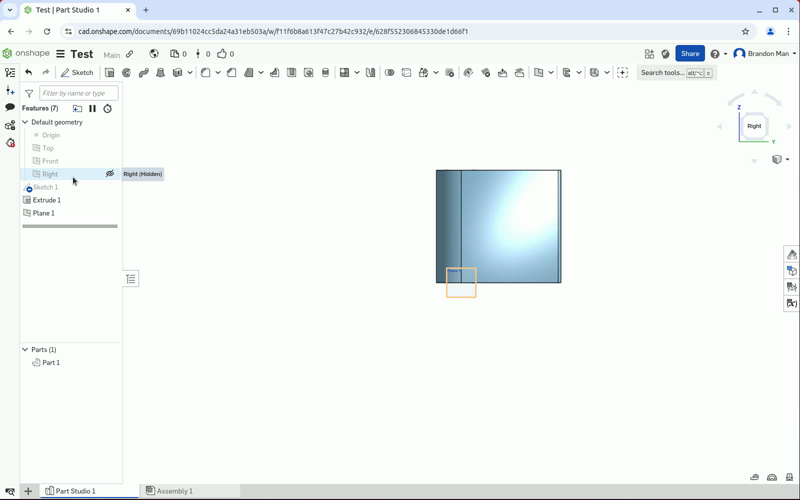
key(shift+s)
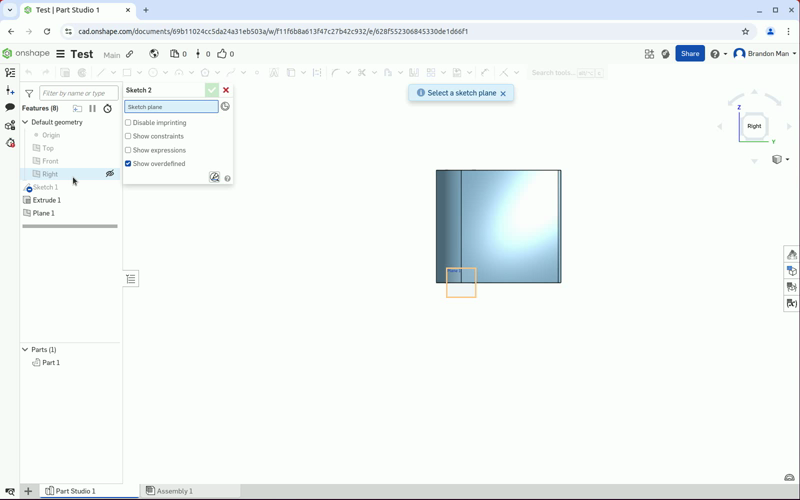
mouse_move(73, 215)
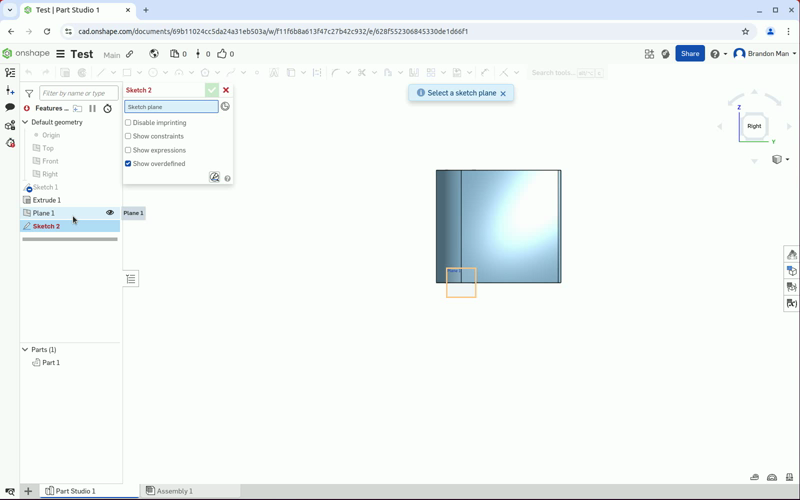
click(73, 215)
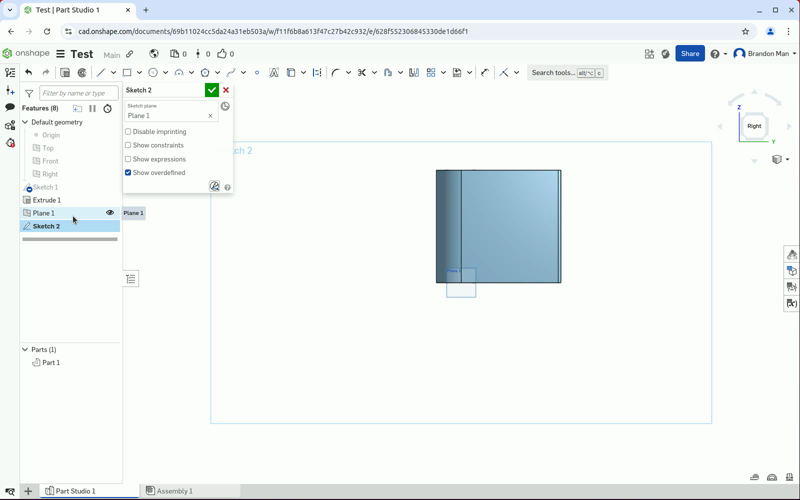
mouse_move(73, 352)
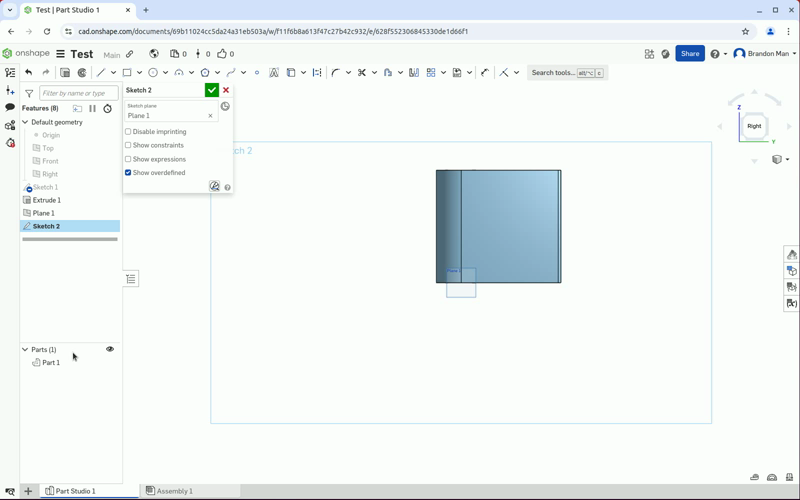
key(y)
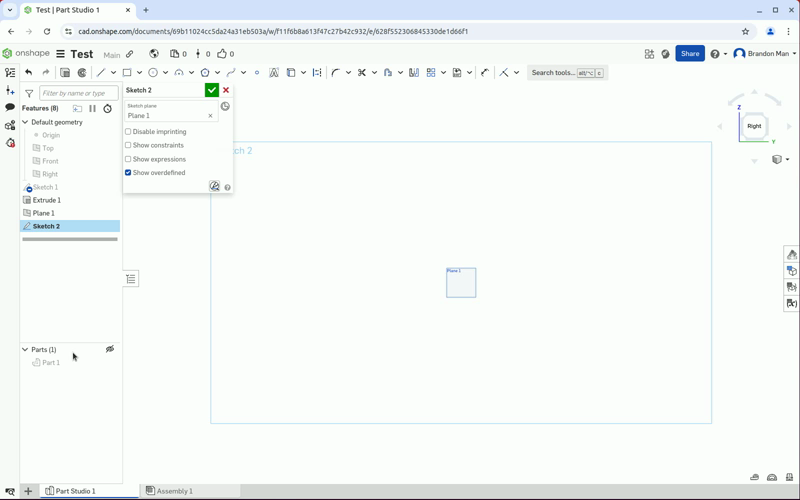
key(c)
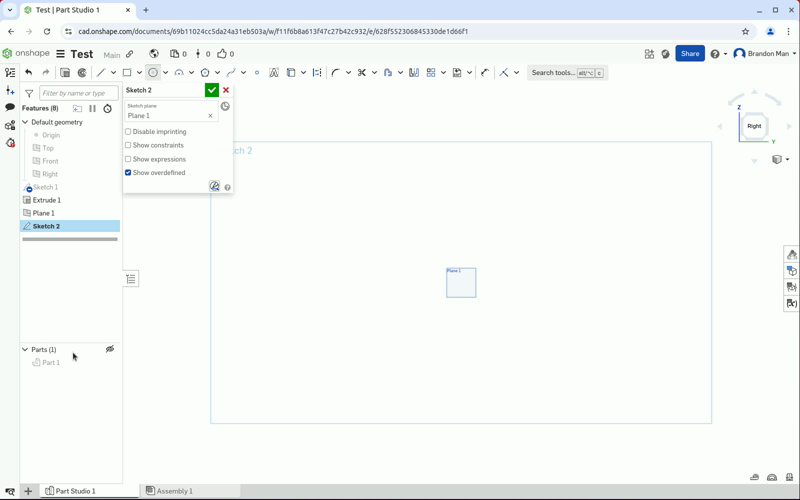
key_down(shift)
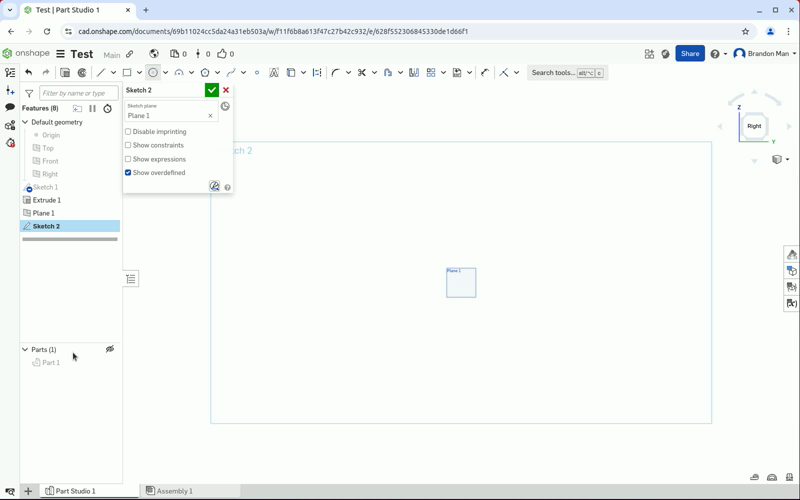
mouse_move(524, 201)
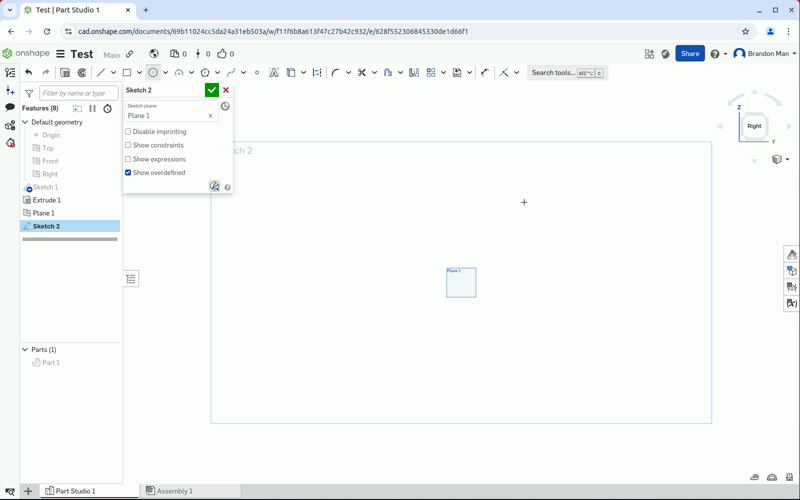
click(524, 201)
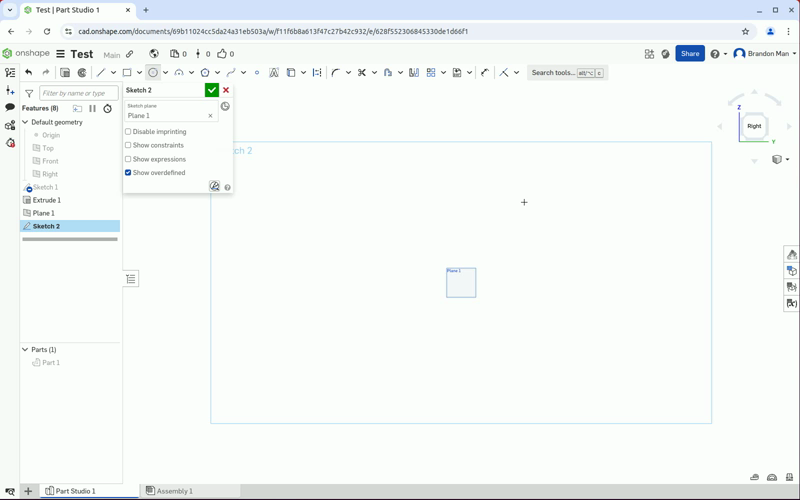
key_up(shift)
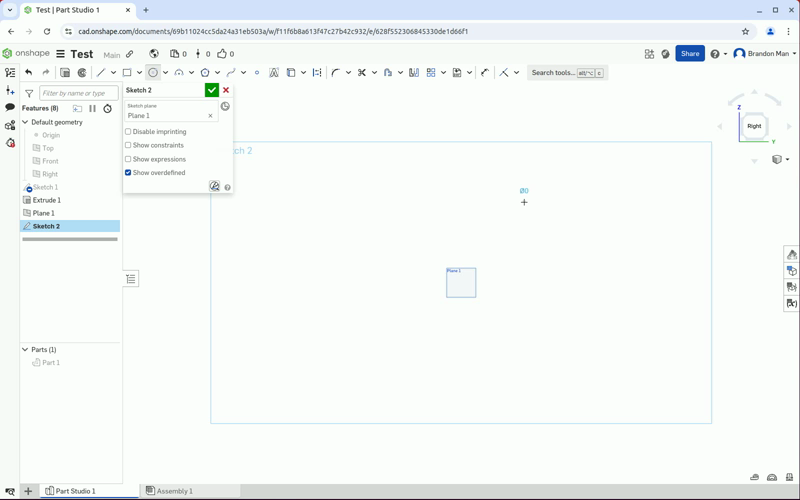
mouse_move(531, 201)
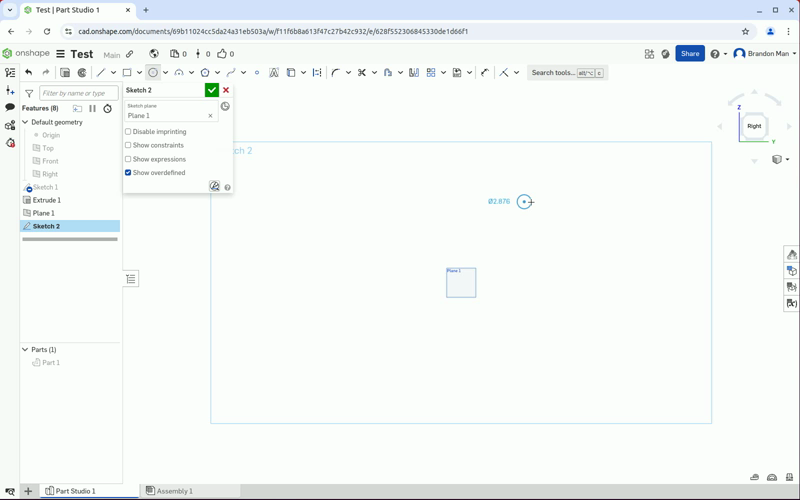
click(531, 201)
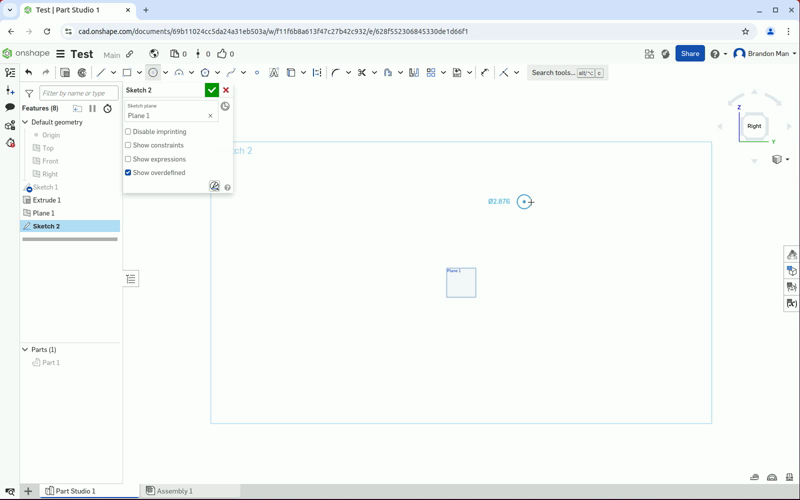
key(esc)
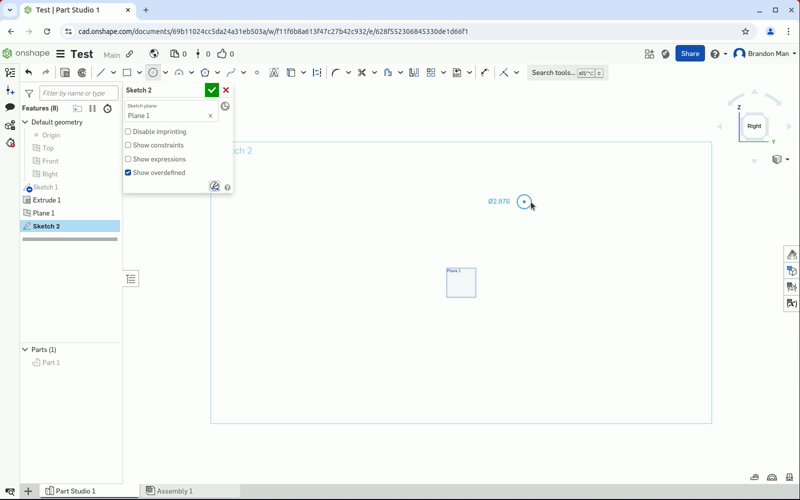
mouse_move(522, 196)
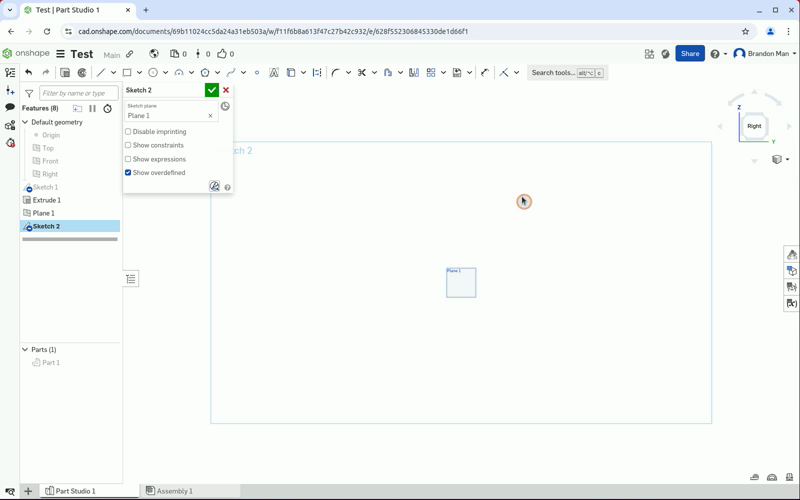
scroll(6)
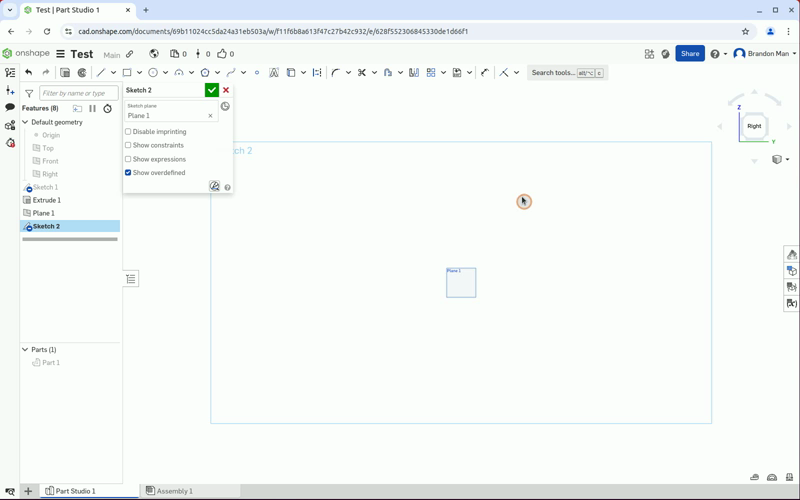
scroll(6)
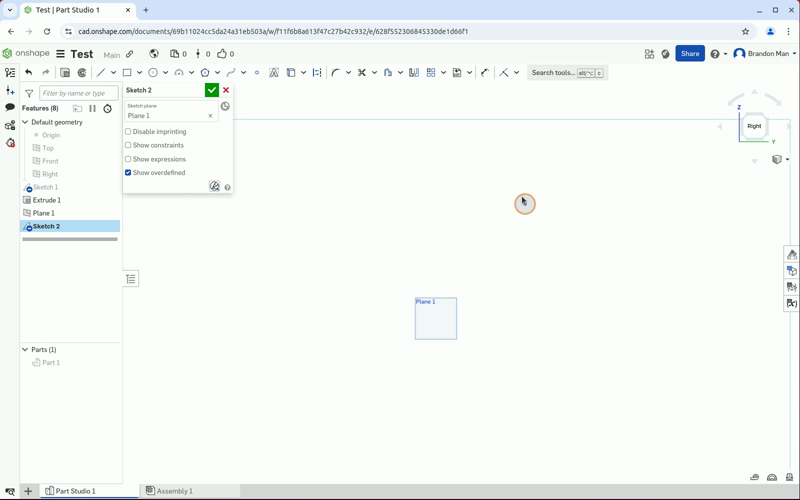
scroll(6)
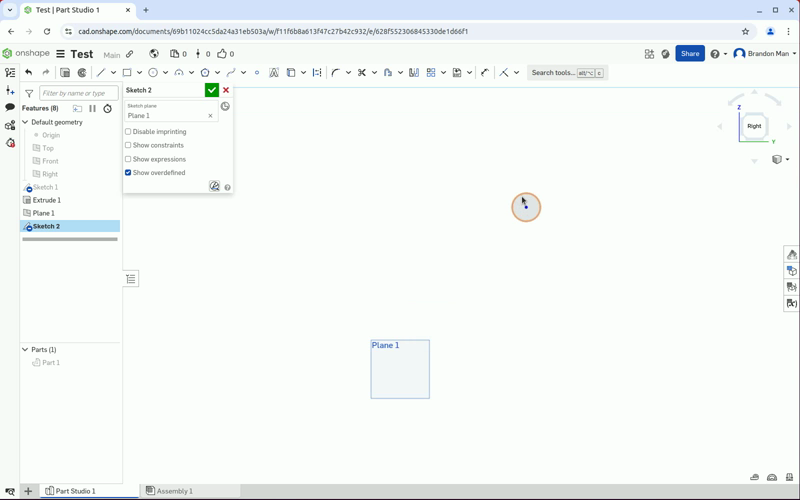
scroll(6)
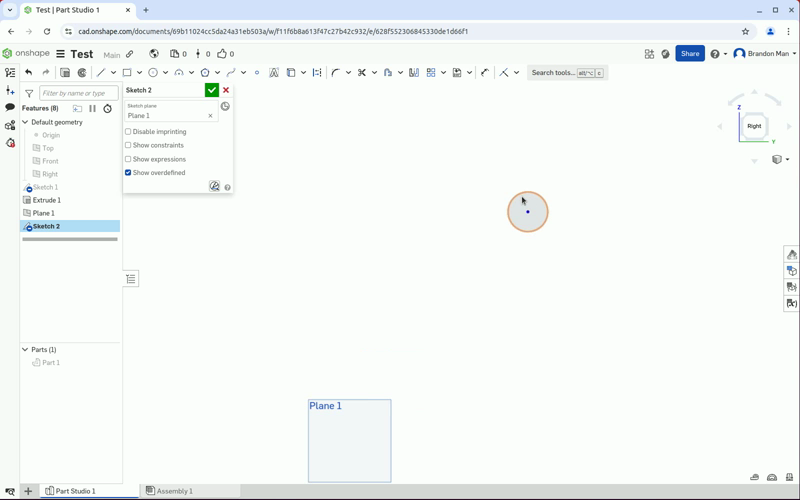
scroll(6)
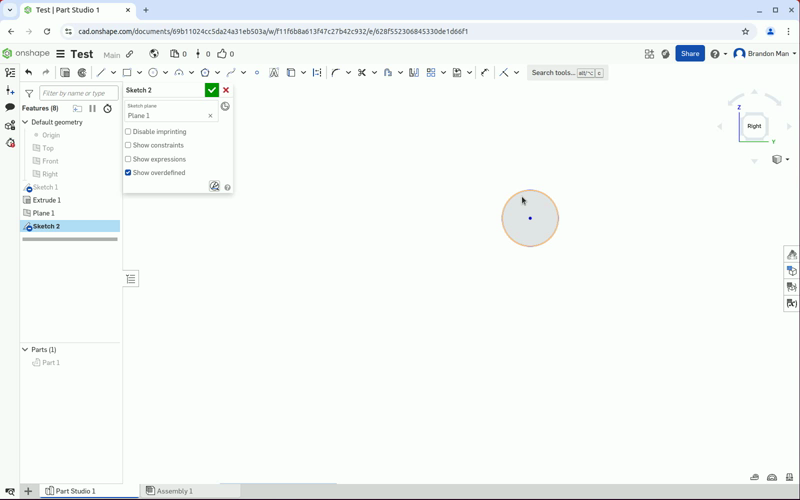
scroll(6)
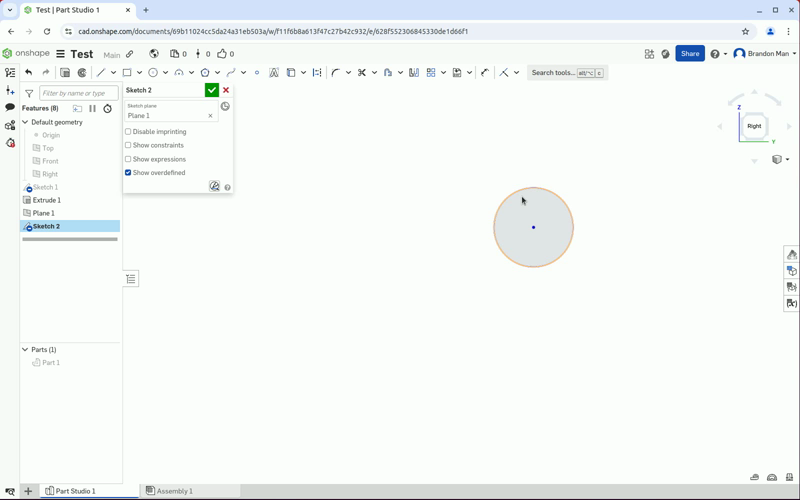
scroll(6)
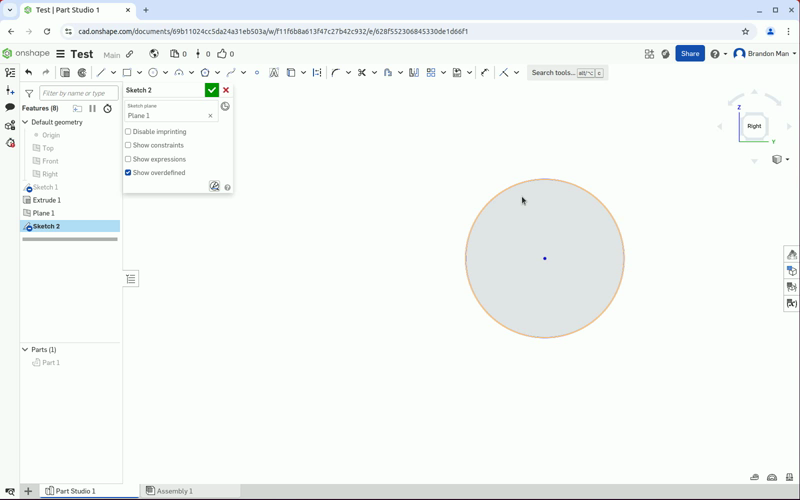
click(522, 196)
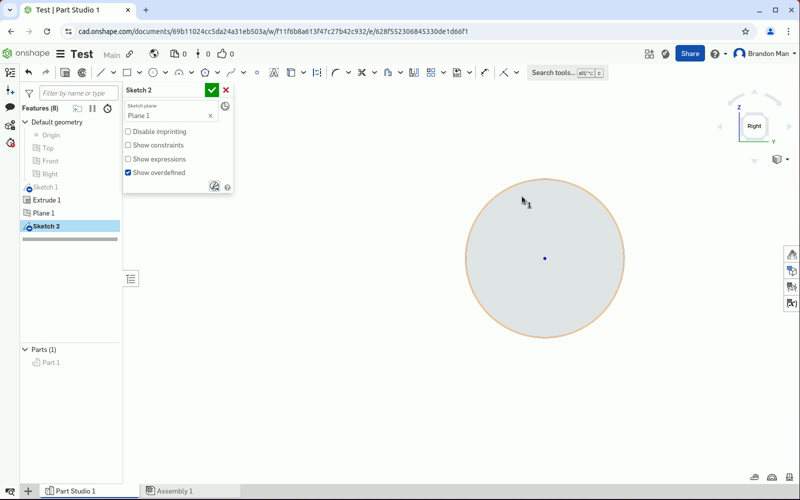
scroll(-6)
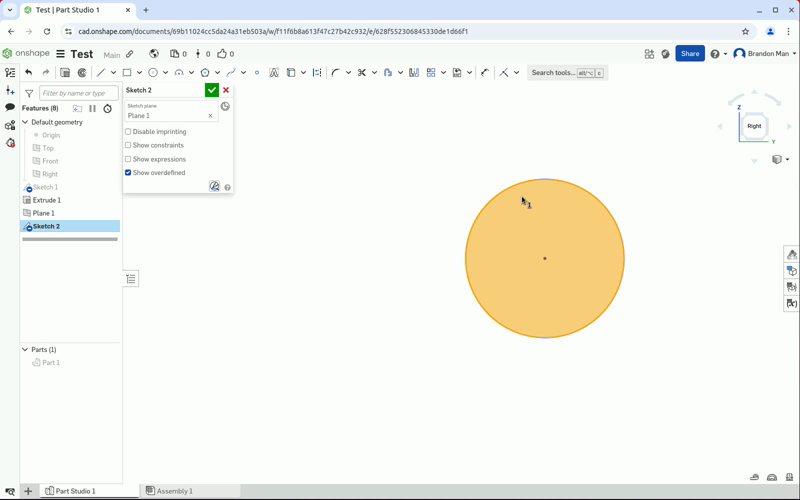
scroll(-6)
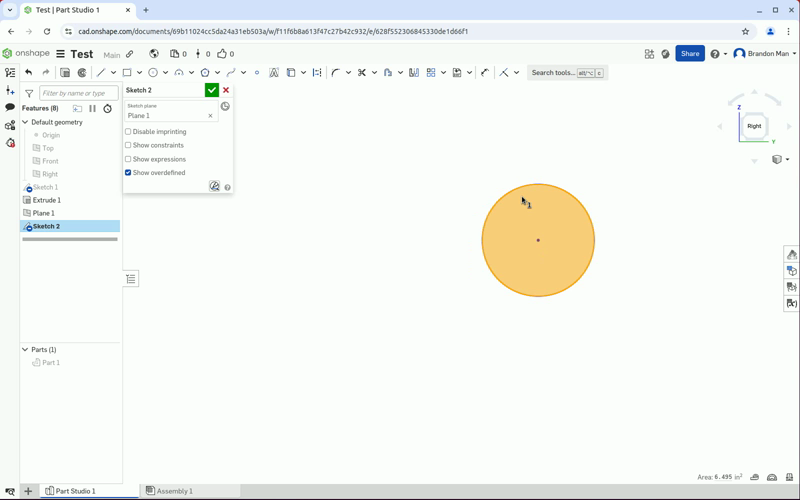
scroll(-6)
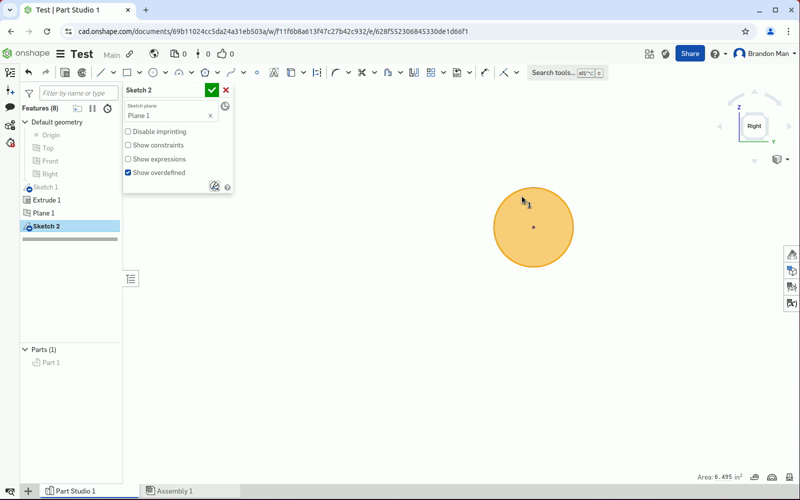
scroll(-6)
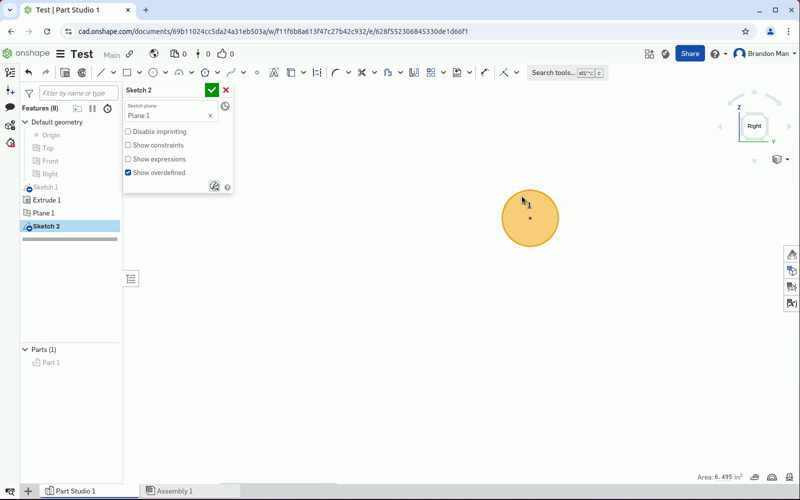
scroll(-6)
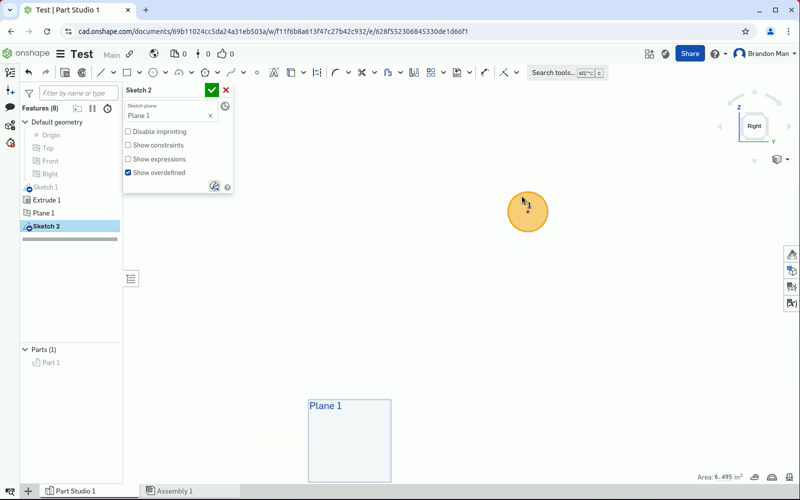
scroll(-6)
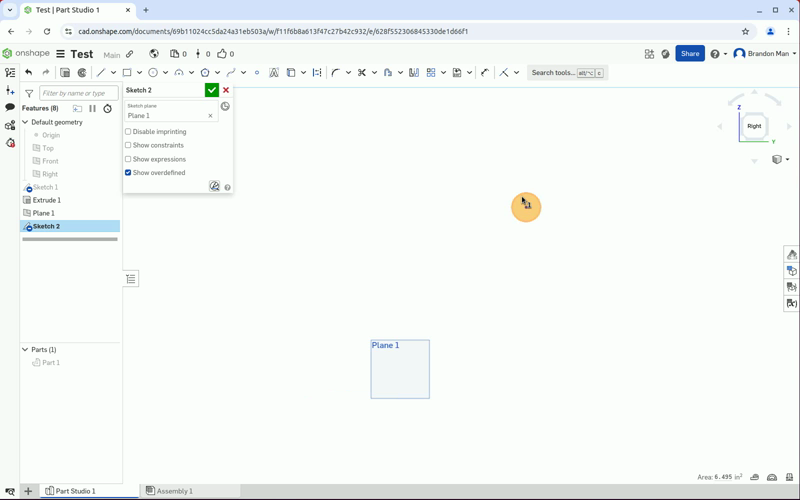
scroll(-6)
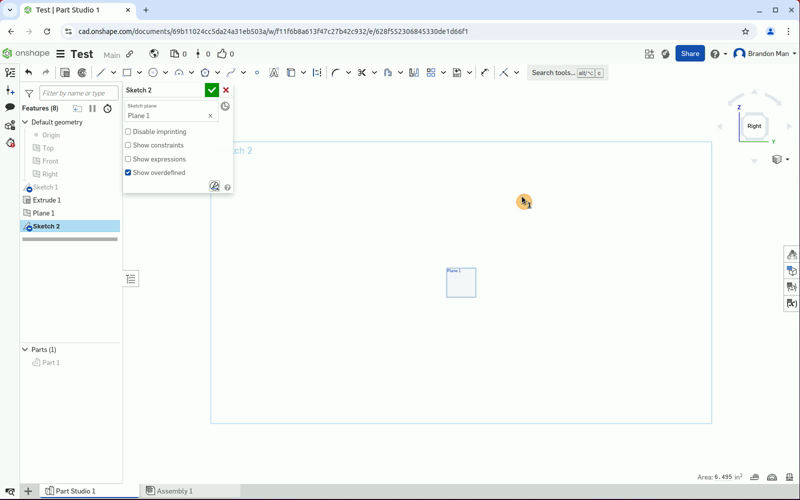
mouse_move(73, 352)
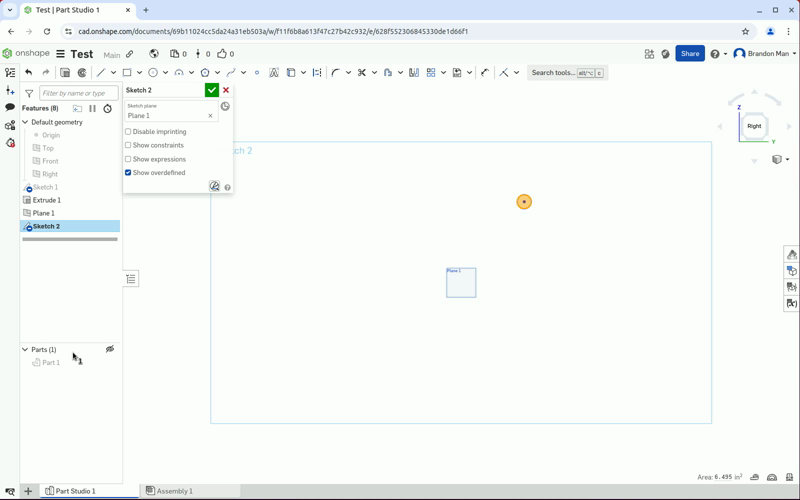
key(shift+y)
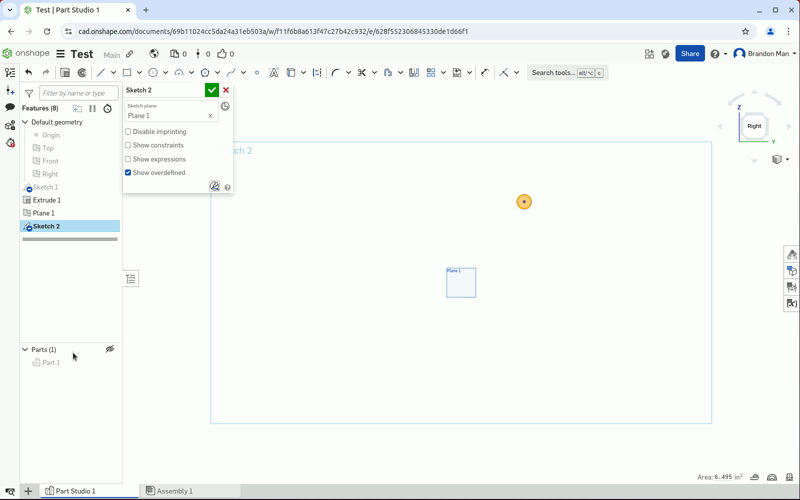
key(shift+e)
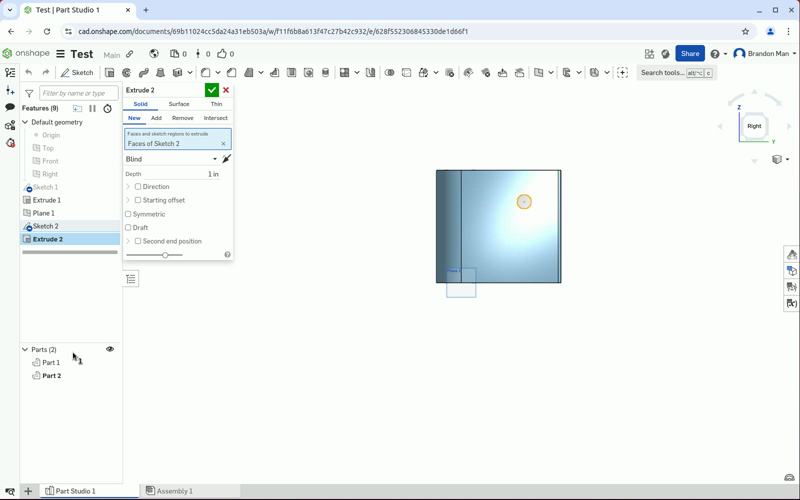
mouse_move(143, 106)
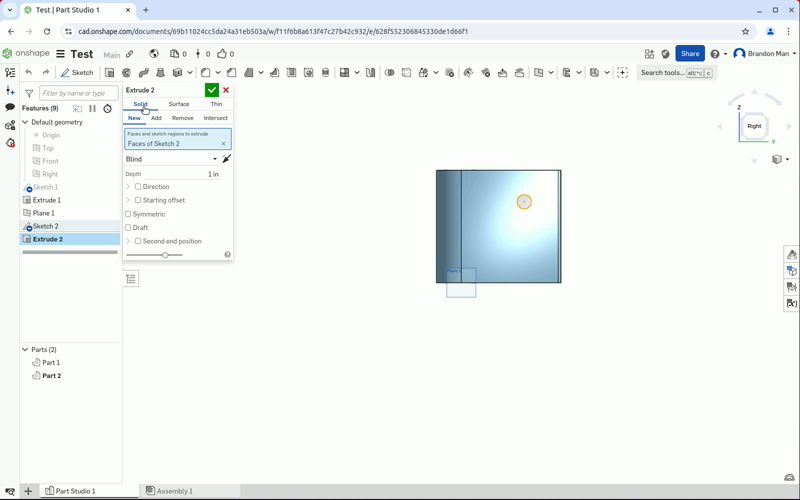
click(143, 106)
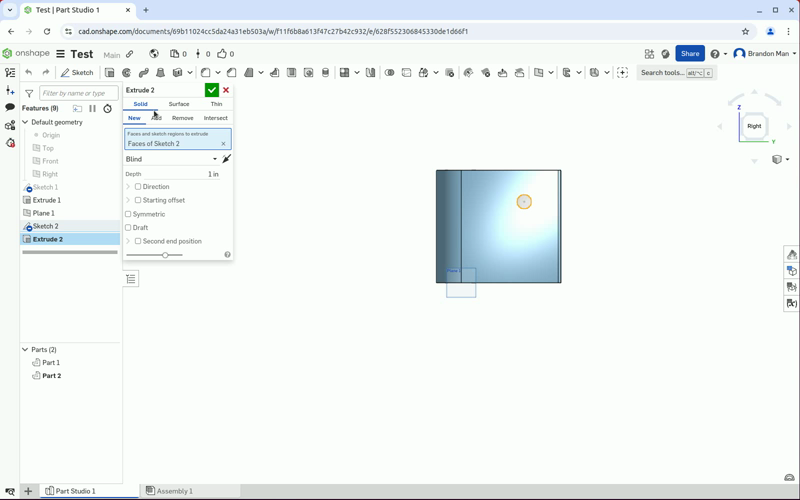
mouse_move(186, 120)
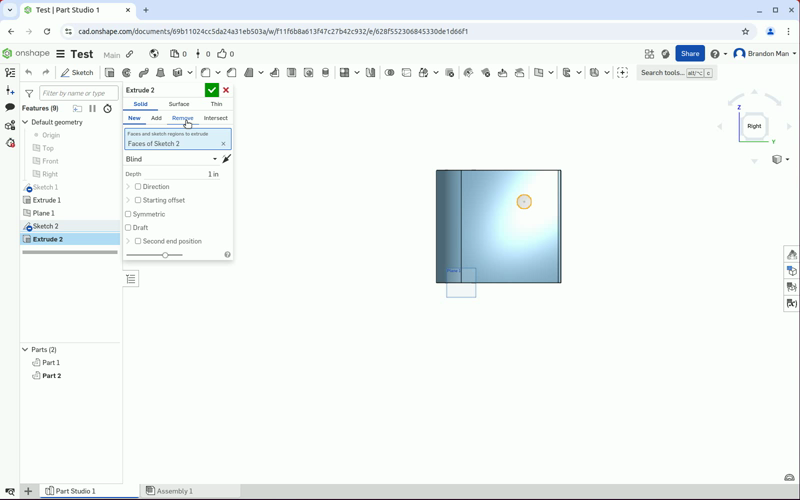
click(186, 120)
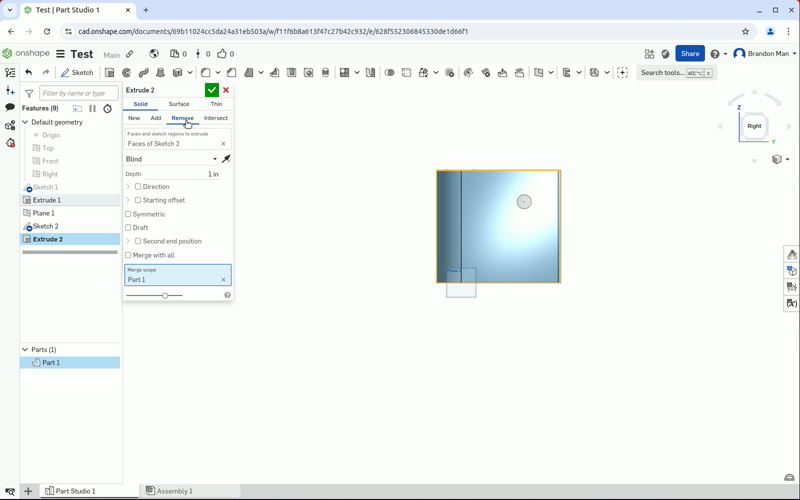
key(tab, 4)
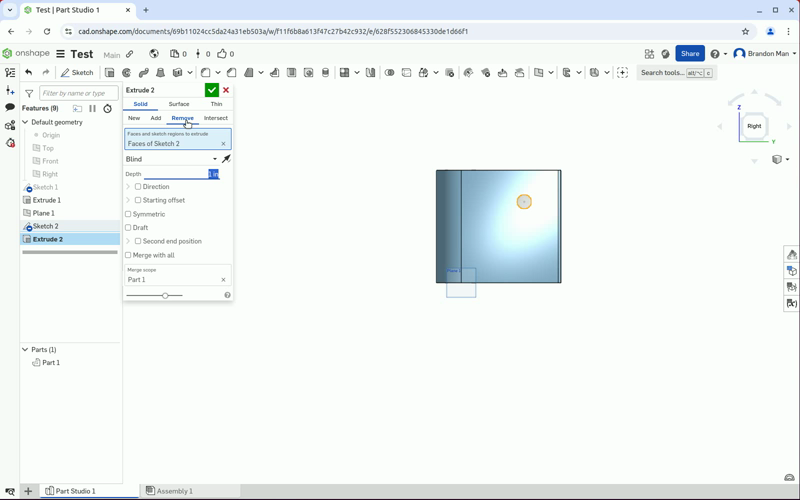
text(3.129)
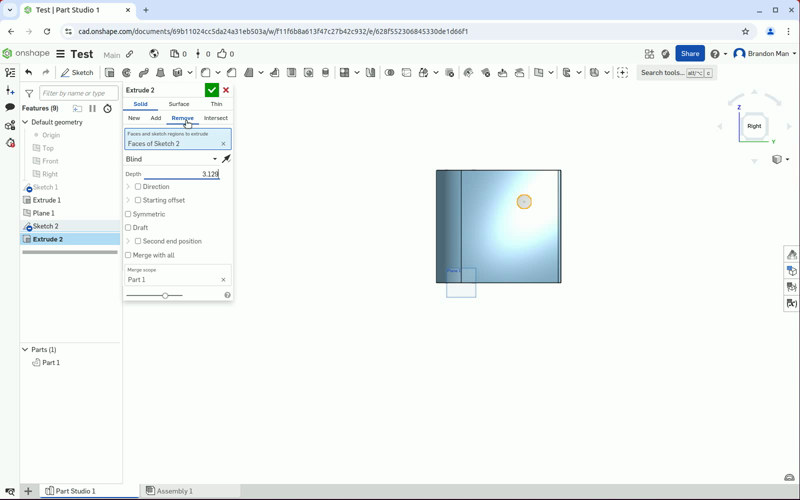
key(tab, 6)
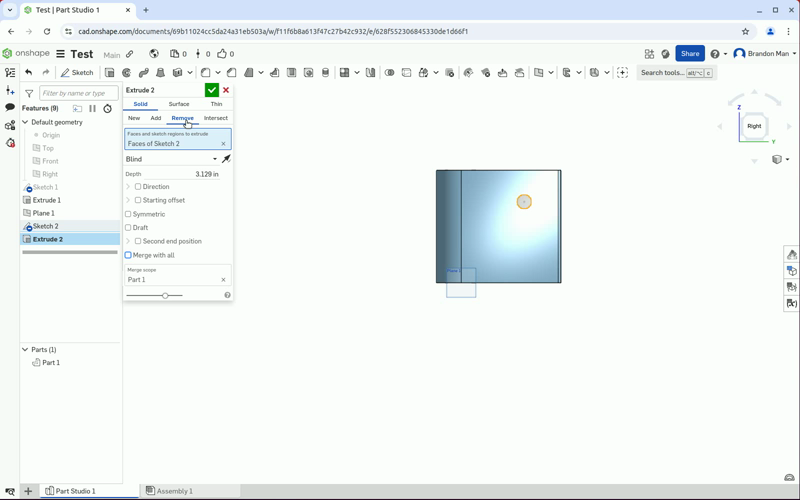
key(space)
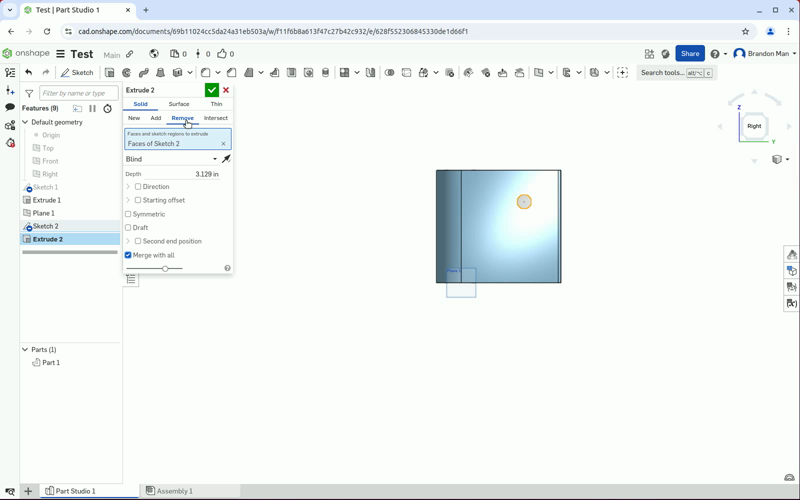
key(enter)
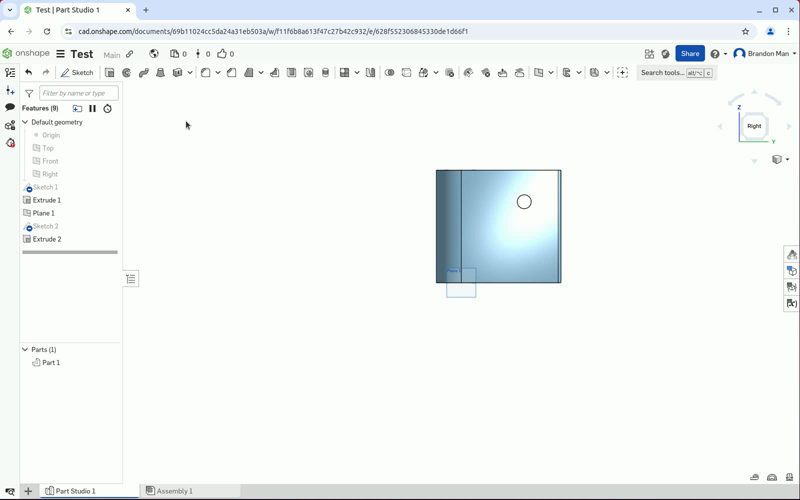
key(shift+h)
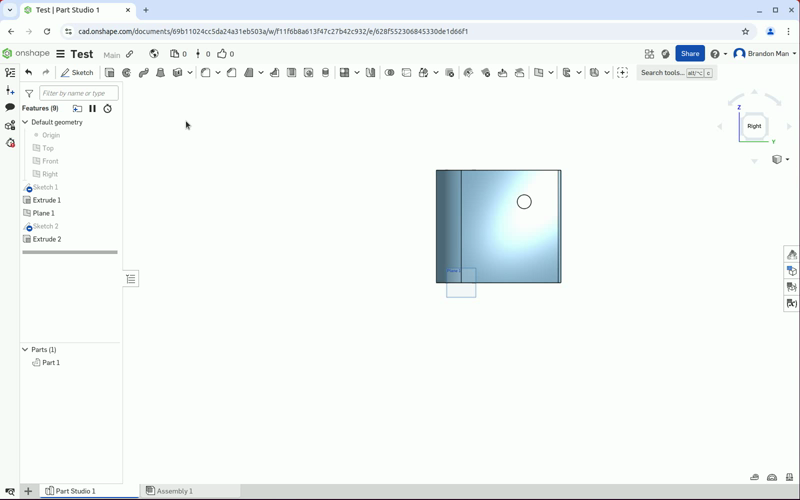
key(shift+h)
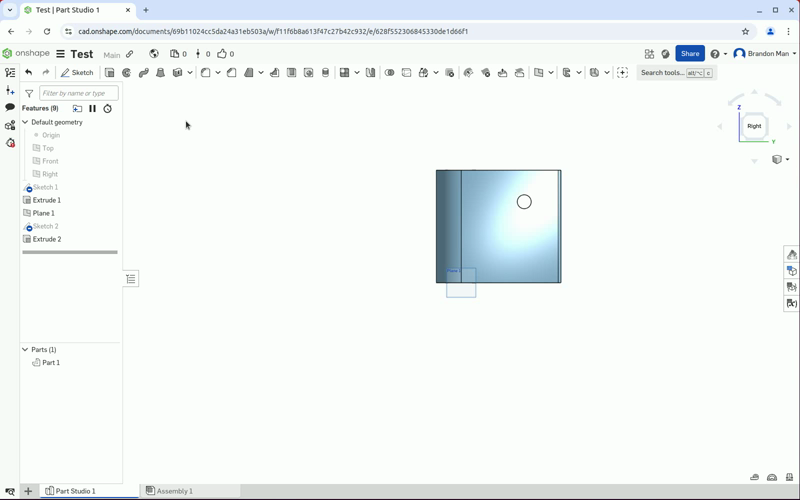
mouse_move(73, 189)
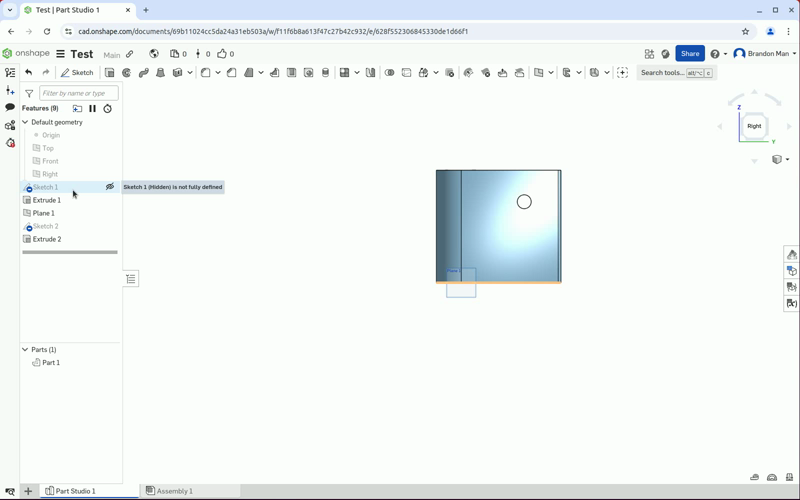
click(73, 189)
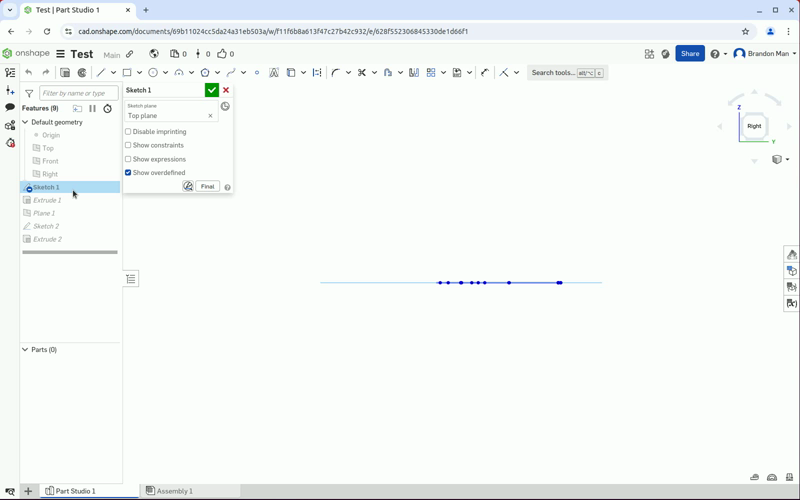
mouse_move(229, 92)
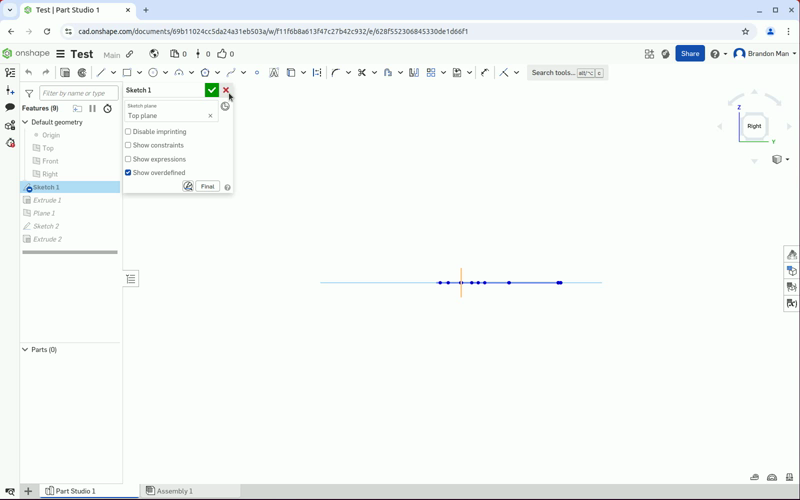
click(229, 92)
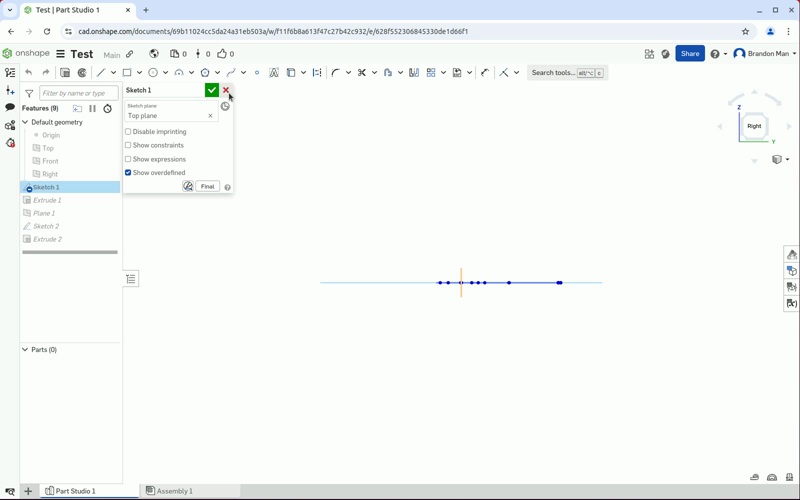
key(shift+s)
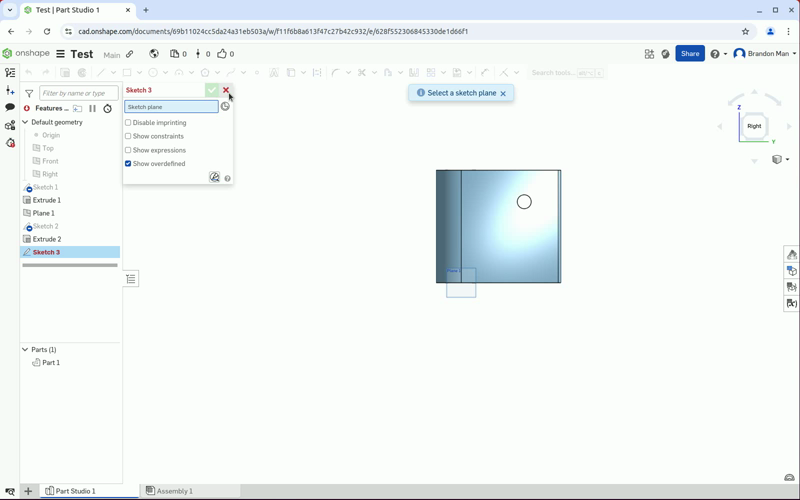
mouse_move(73, 215)
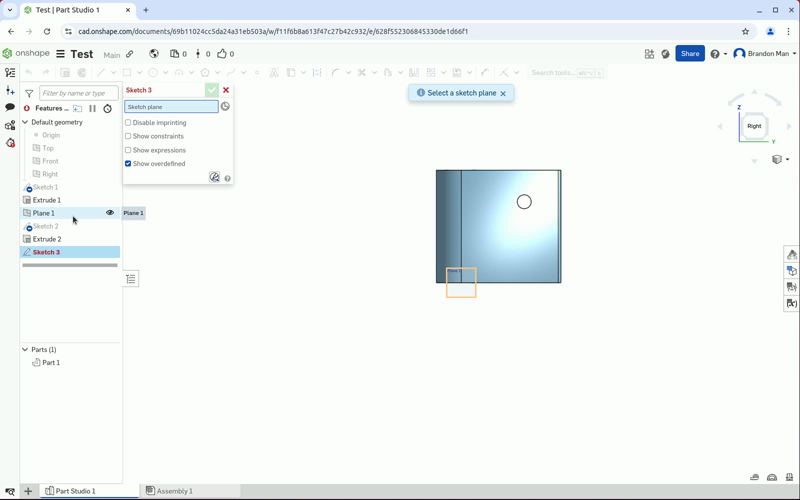
click(73, 215)
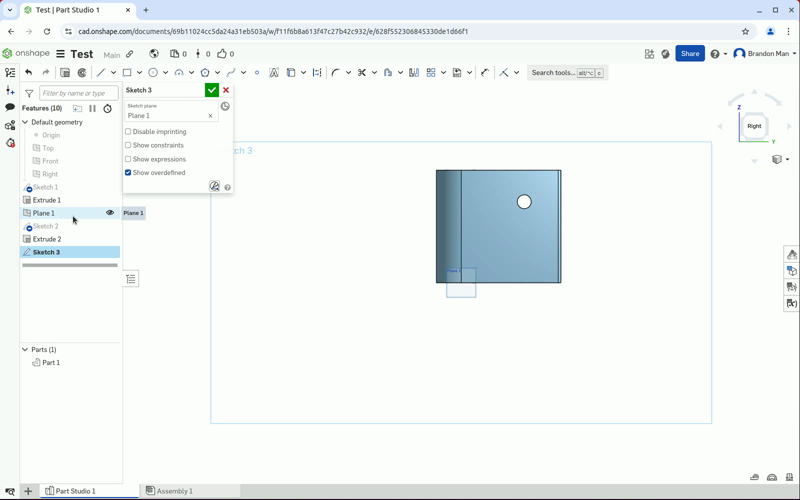
mouse_move(73, 352)
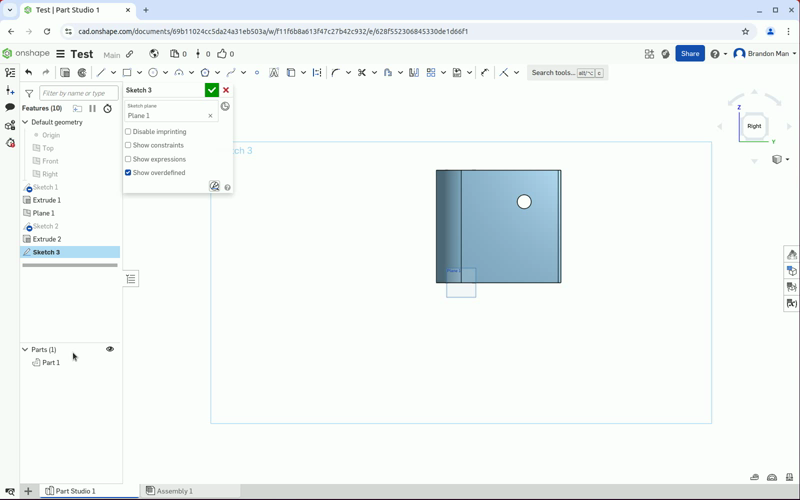
key(y)
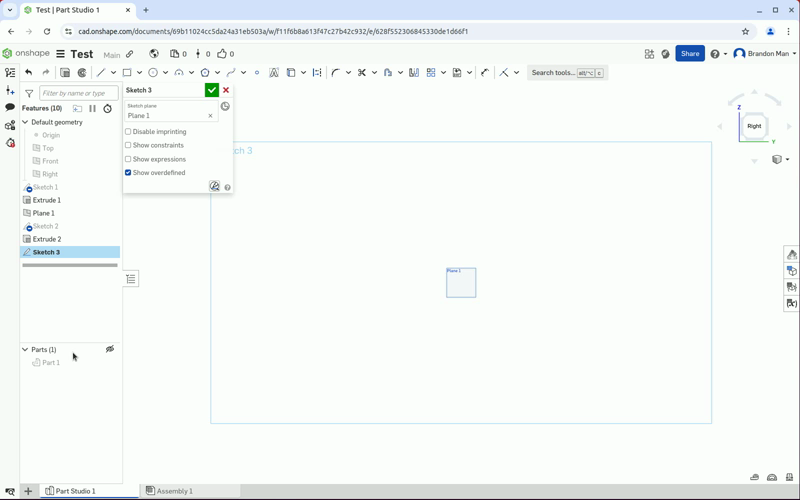
key(c)
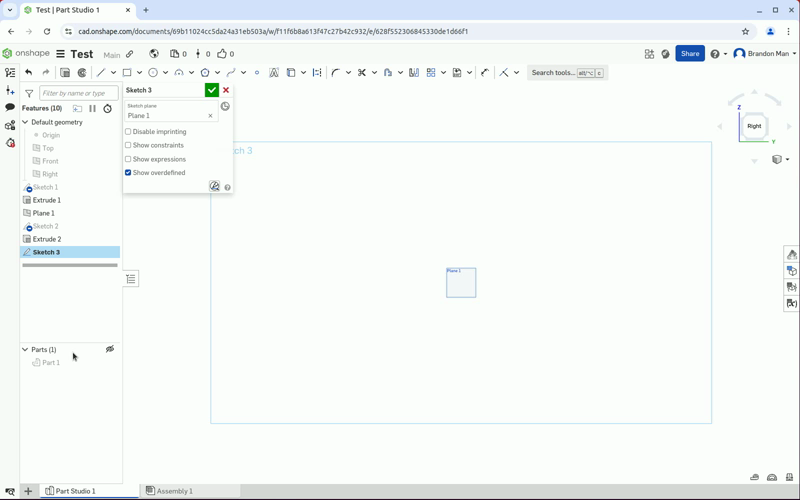
key_down(shift)
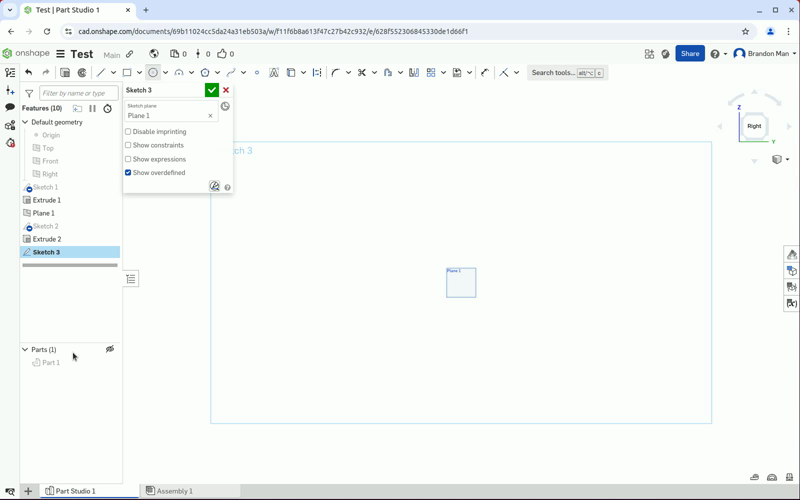
mouse_move(524, 251)
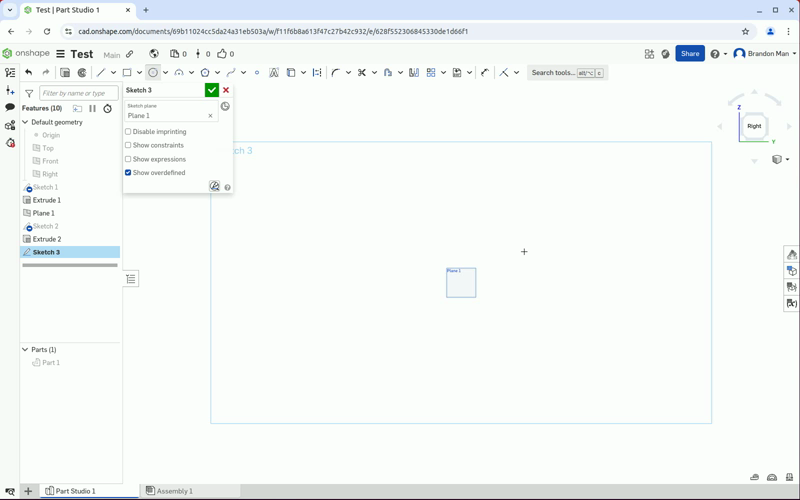
click(524, 251)
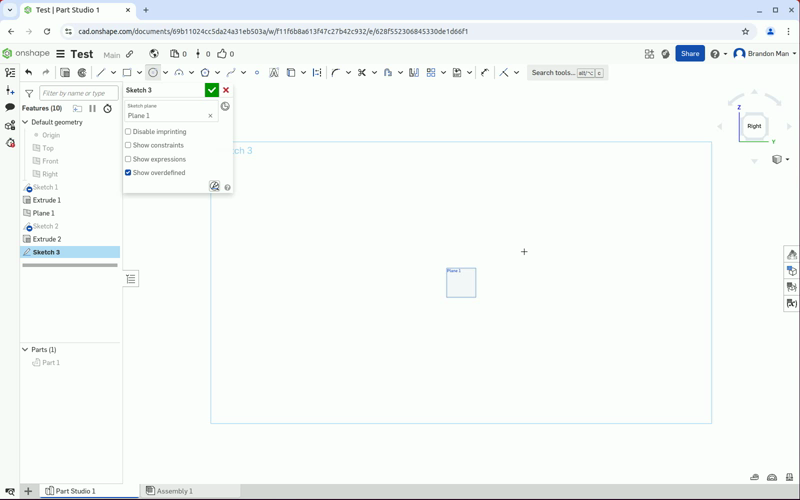
key_up(shift)
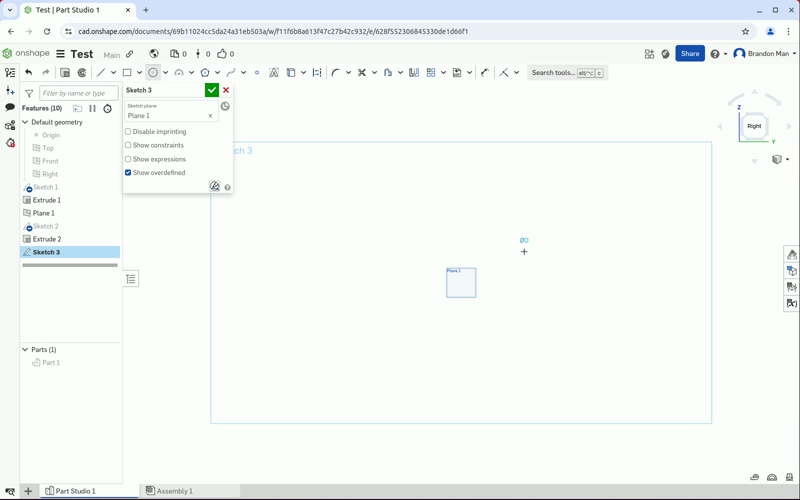
mouse_move(531, 251)
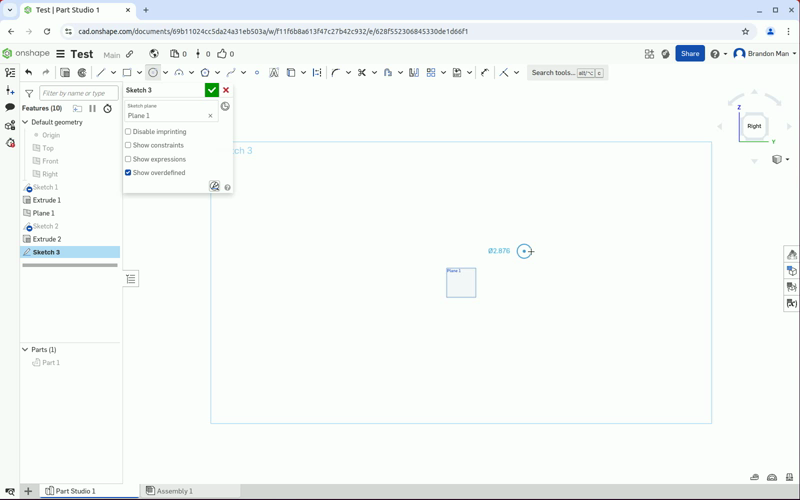
click(531, 251)
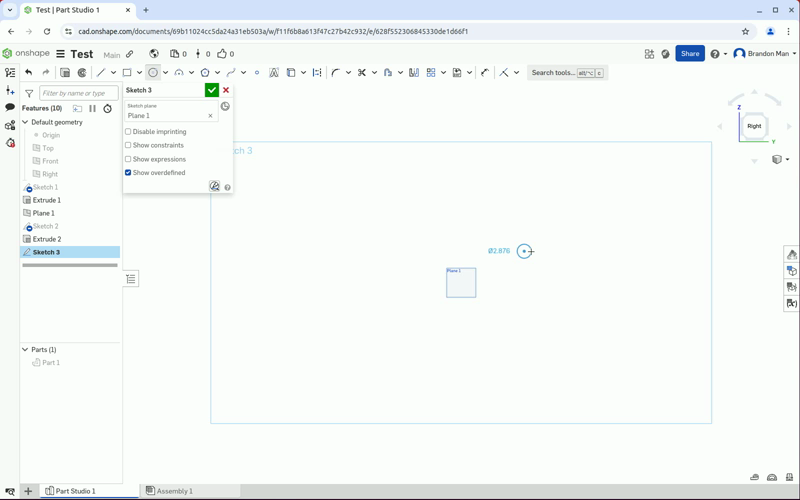
key(esc)
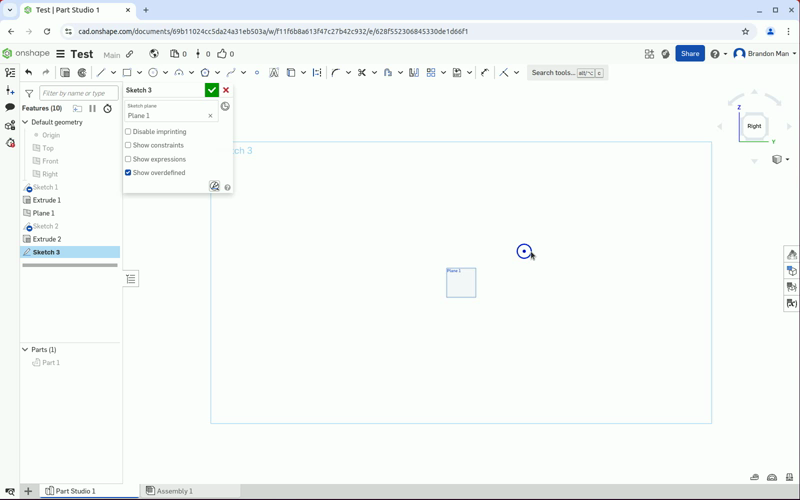
mouse_move(527, 251)
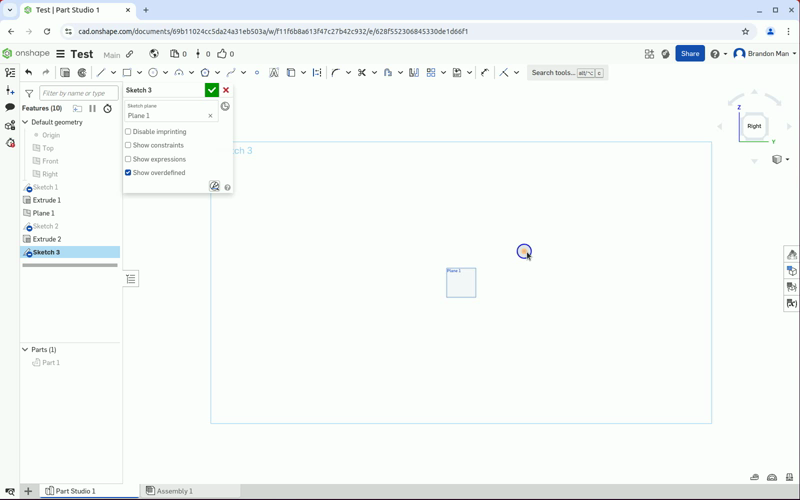
scroll(6)
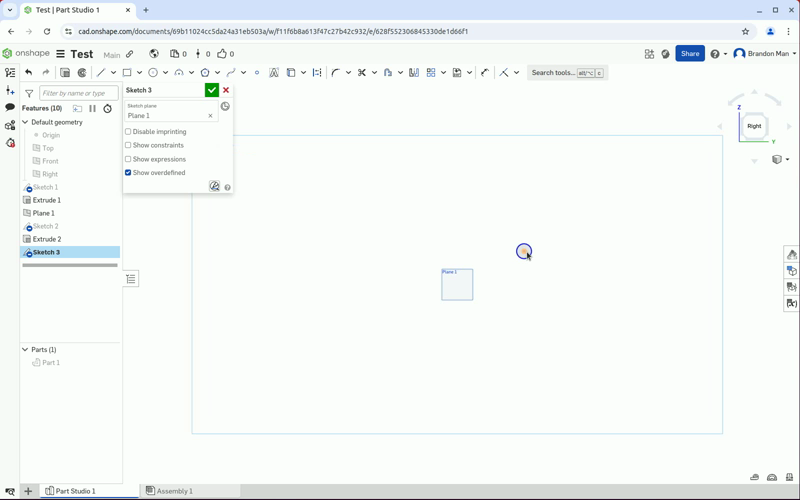
scroll(6)
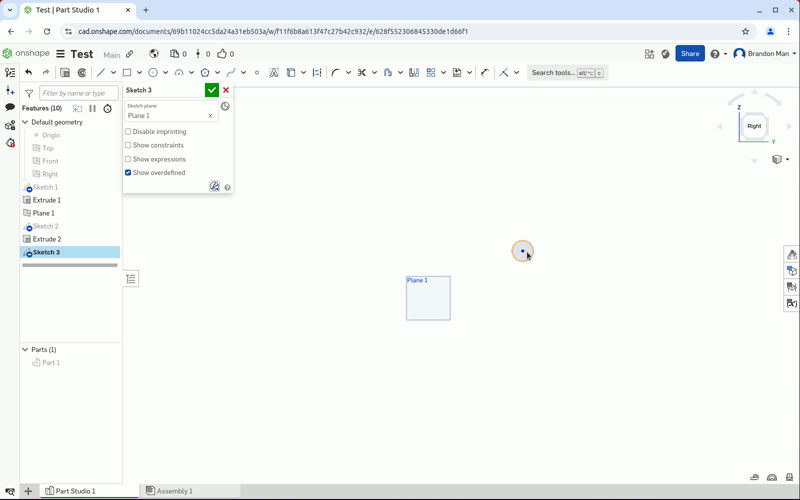
scroll(6)
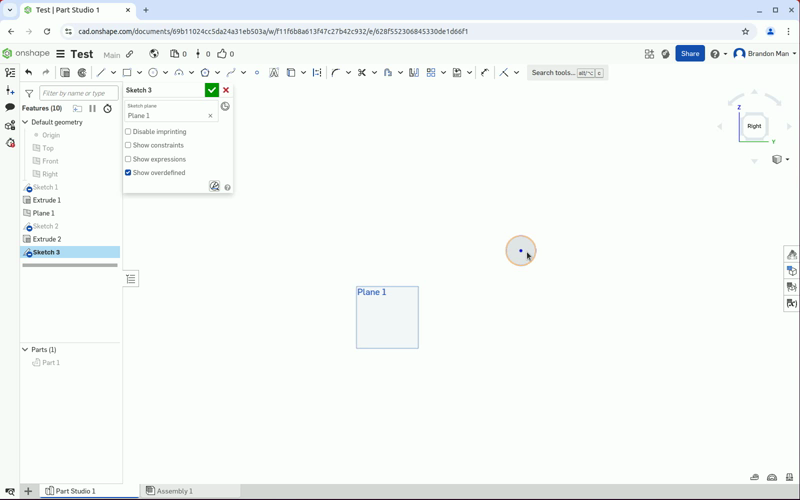
scroll(6)
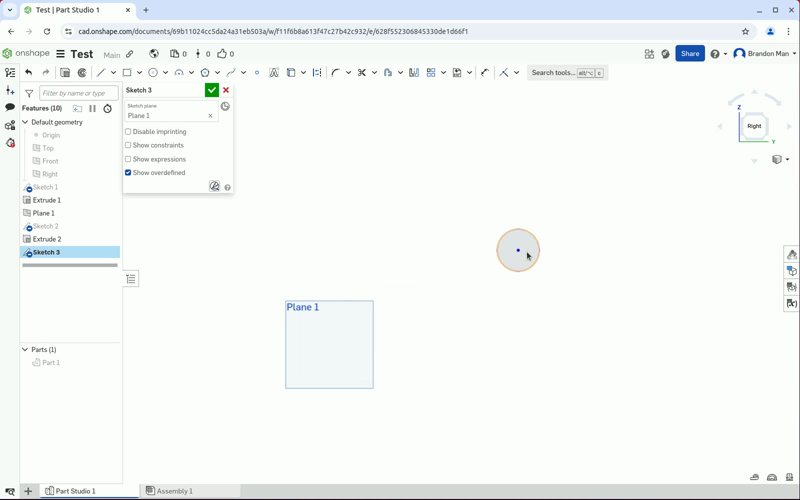
scroll(6)
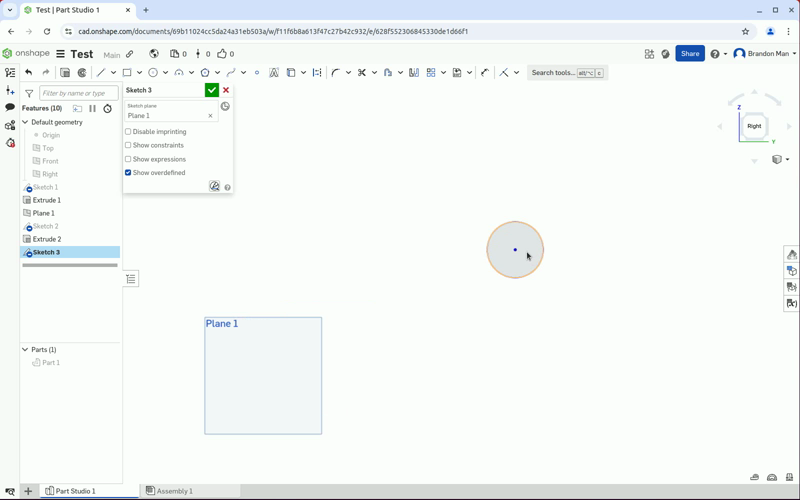
scroll(6)
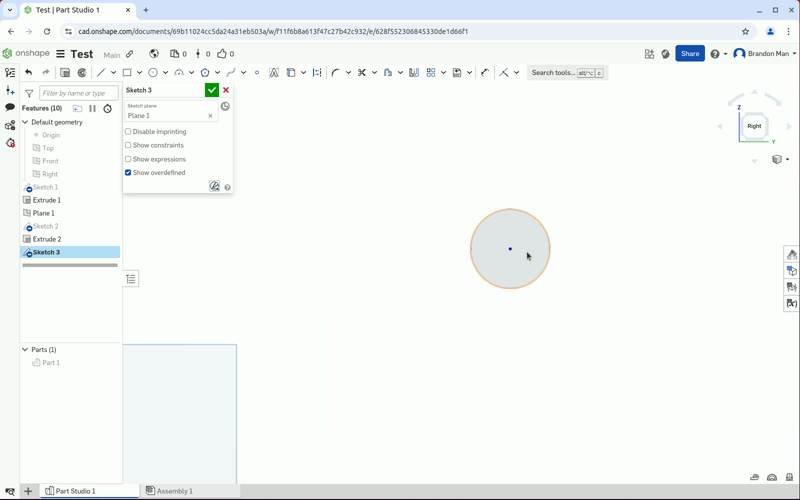
scroll(6)
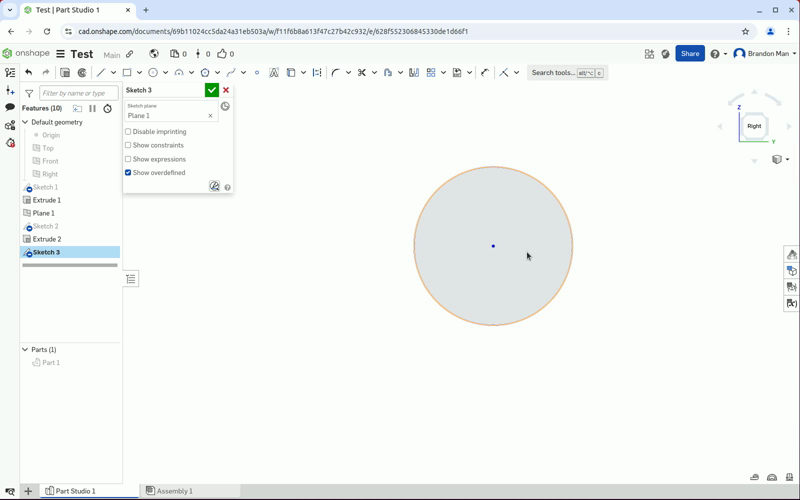
click(527, 251)
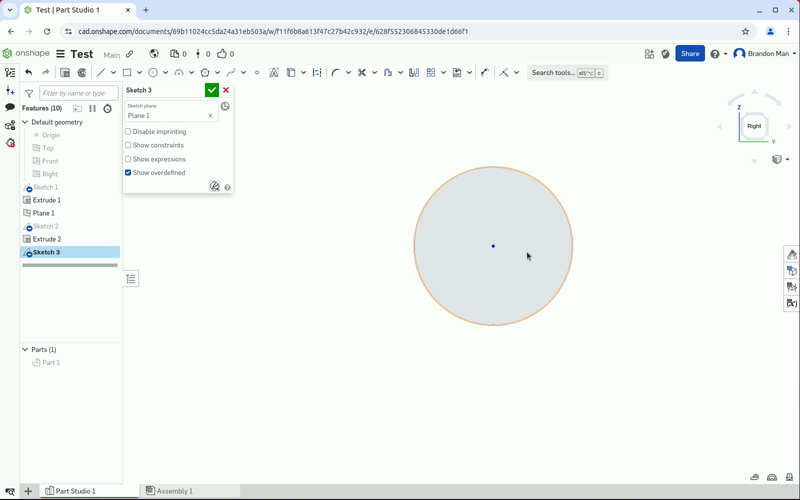
scroll(-6)
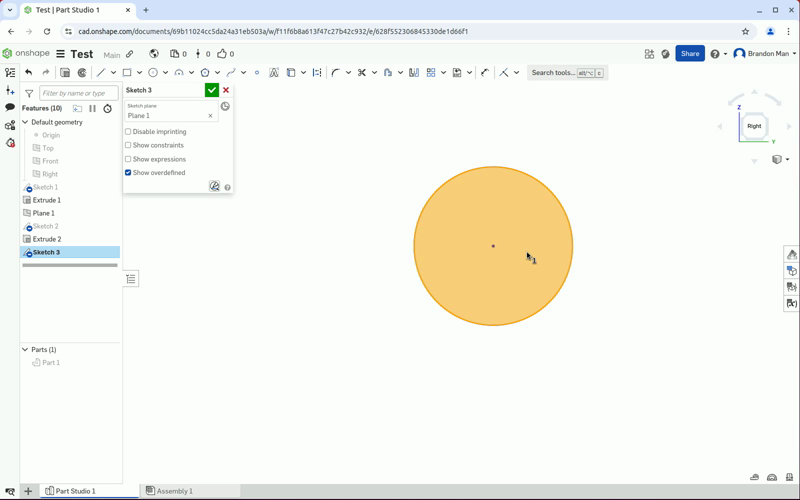
scroll(-6)
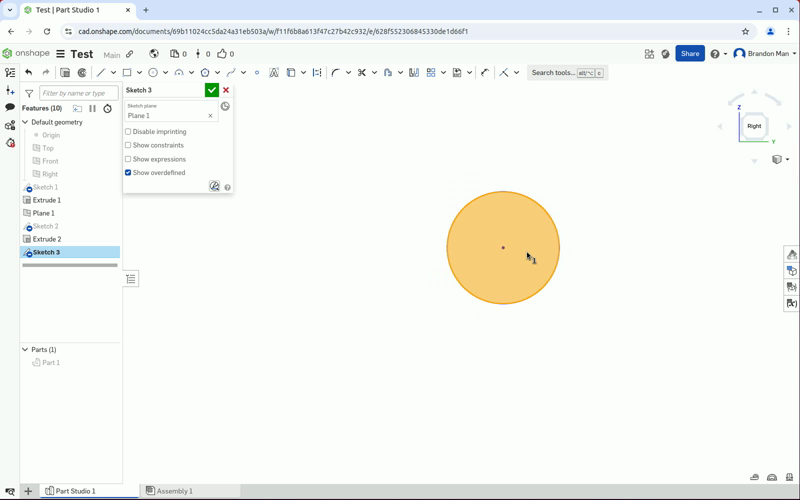
scroll(-6)
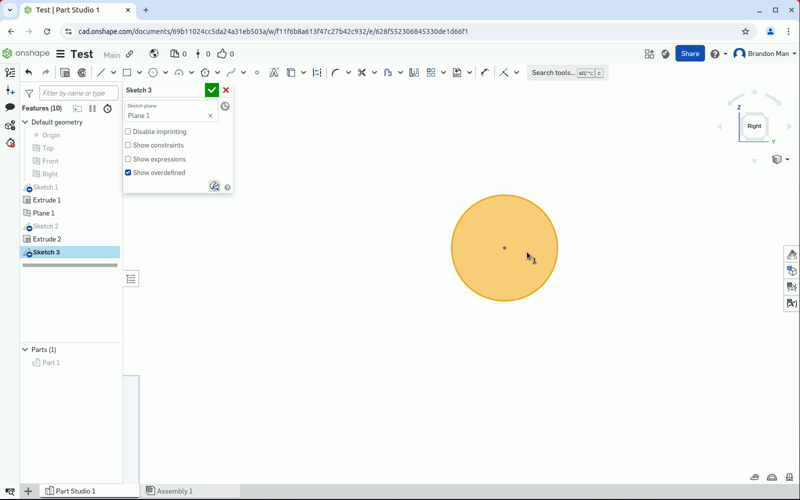
scroll(-6)
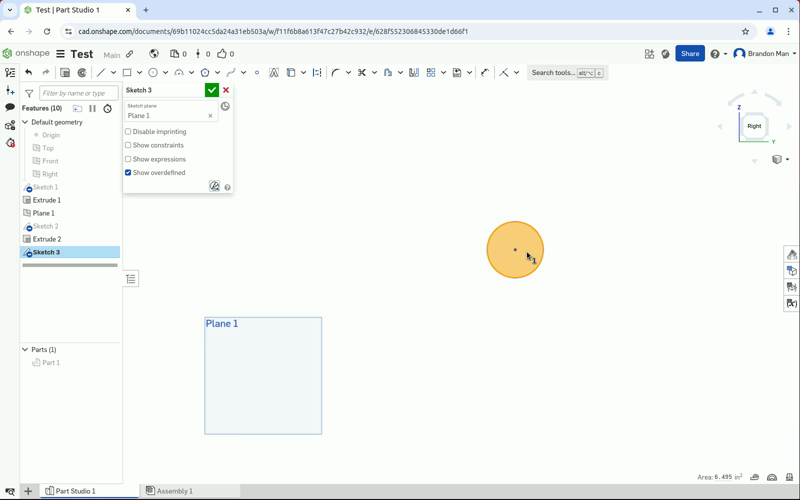
scroll(-6)
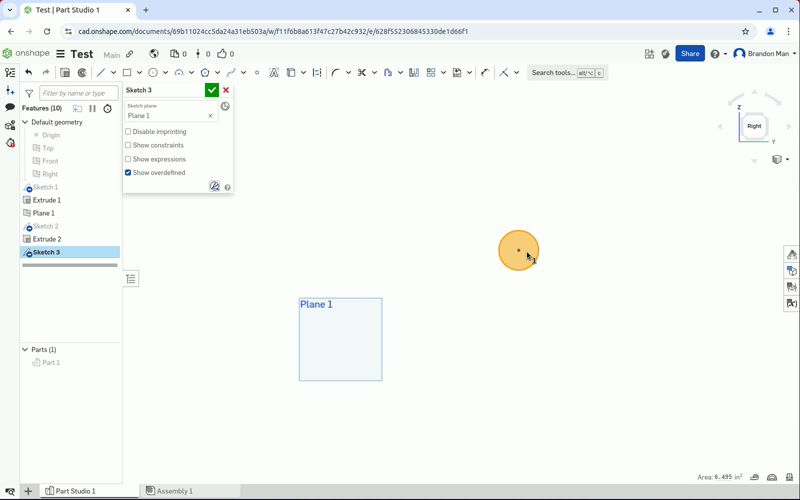
scroll(-6)
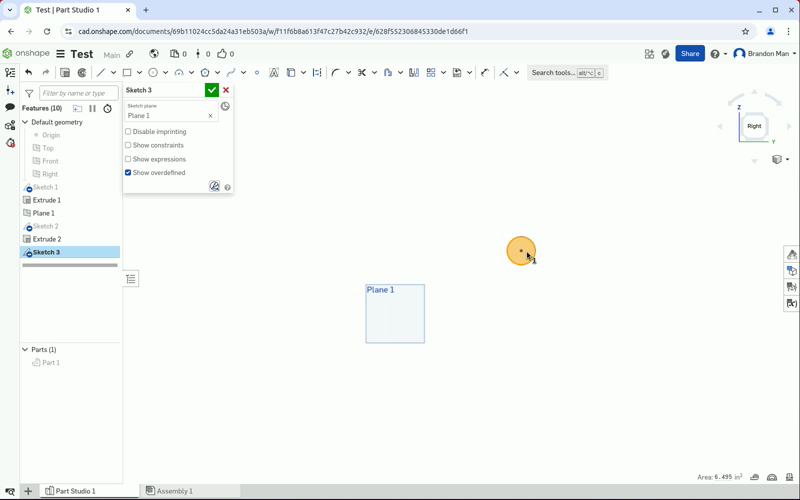
scroll(-6)
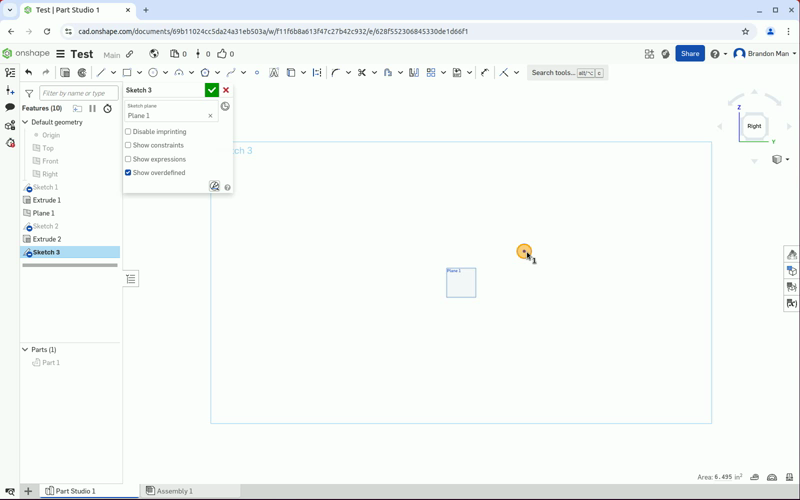
mouse_move(73, 352)
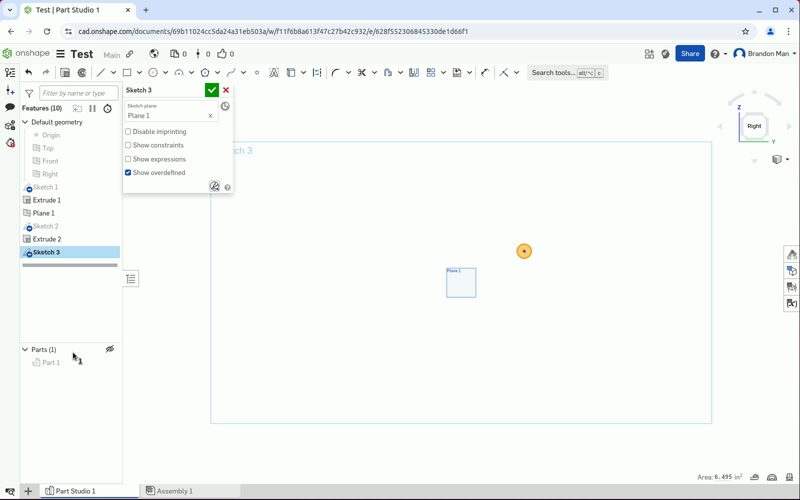
key(shift+y)
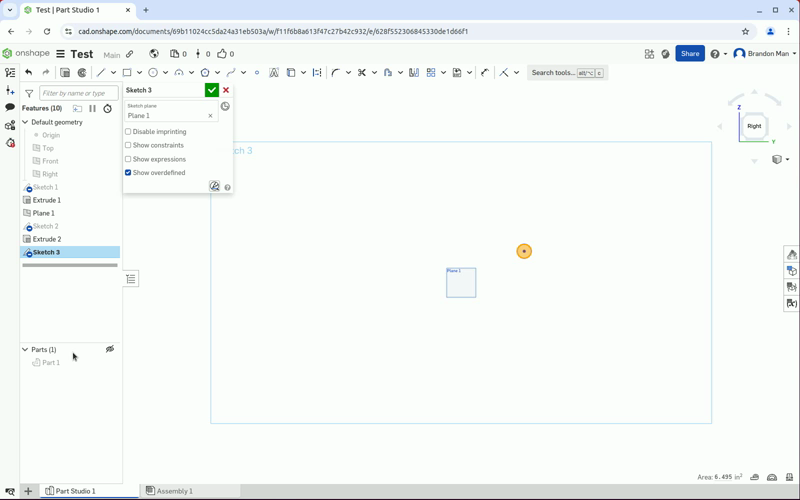
key(shift+e)
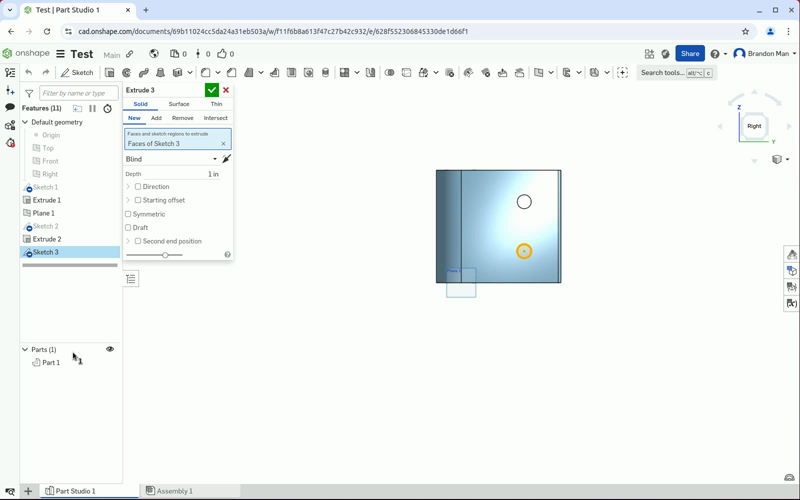
mouse_move(143, 106)
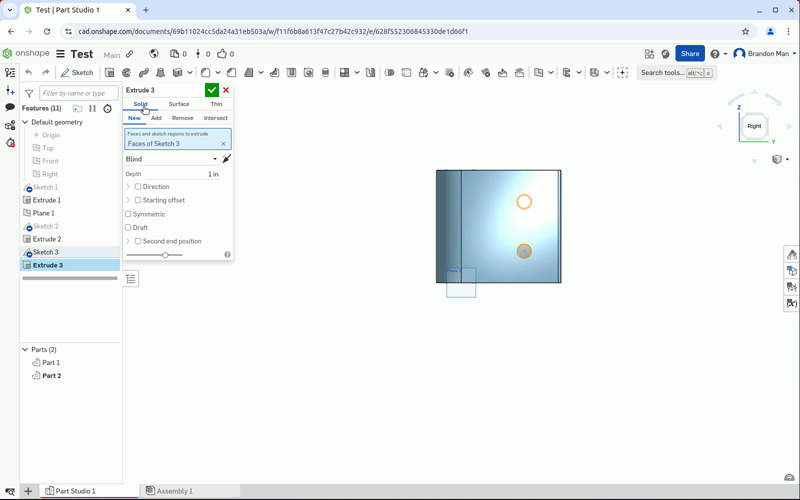
click(143, 106)
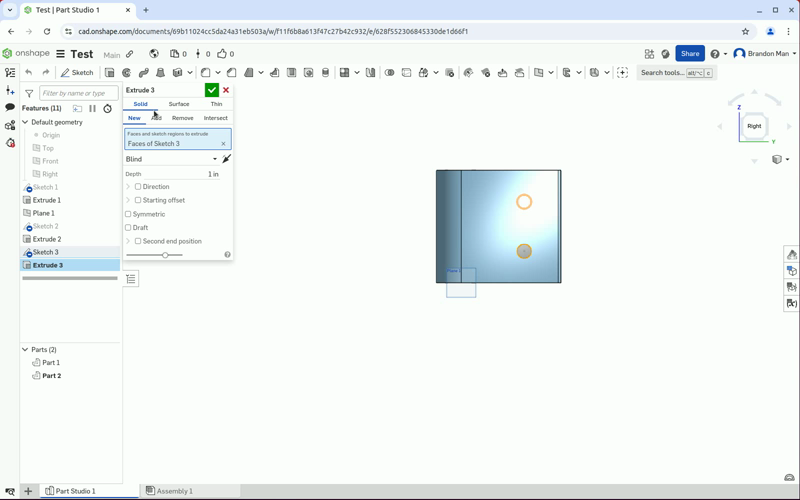
mouse_move(186, 120)
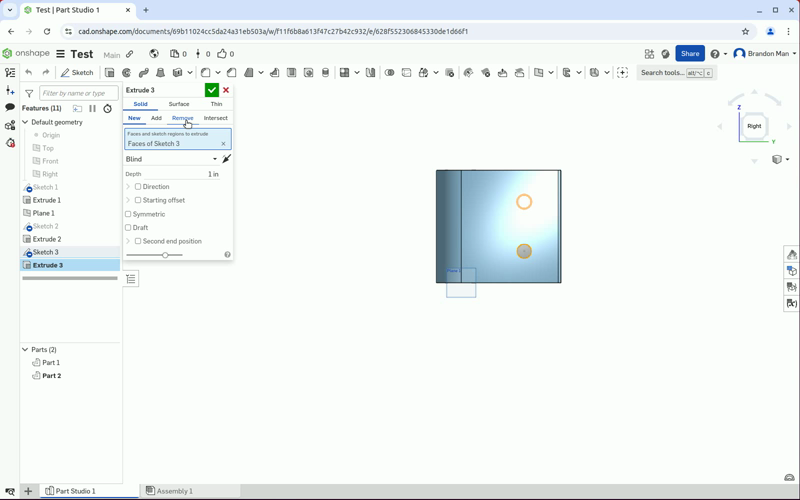
click(186, 120)
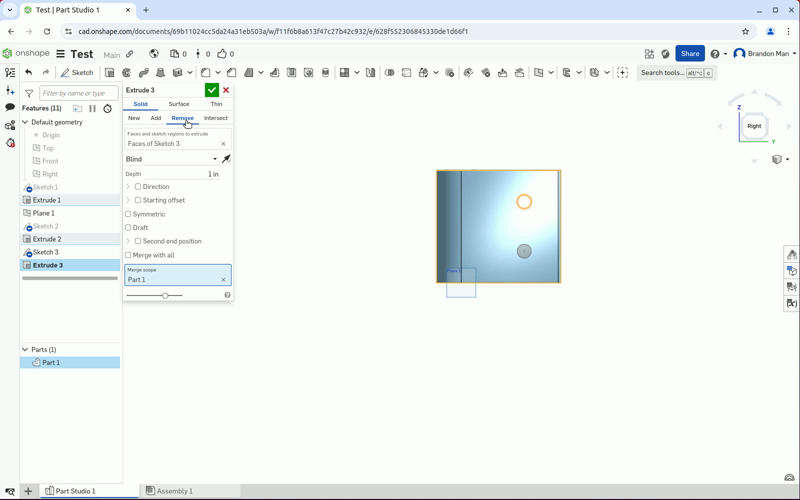
key(tab, 4)
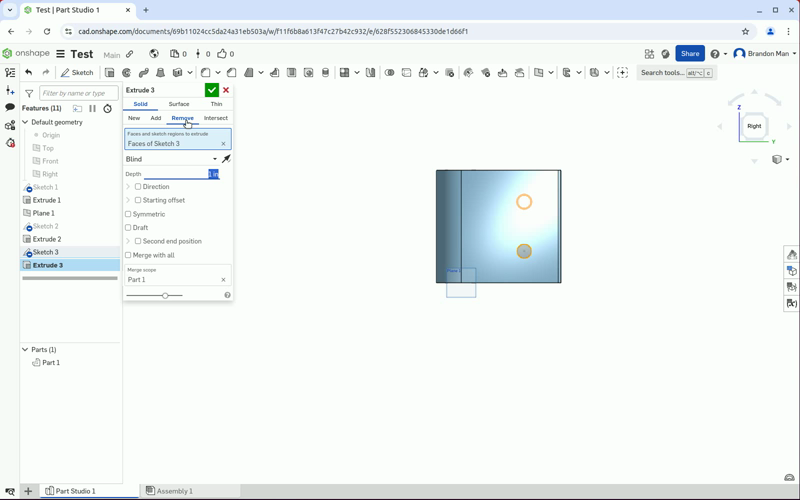
text(3.129)
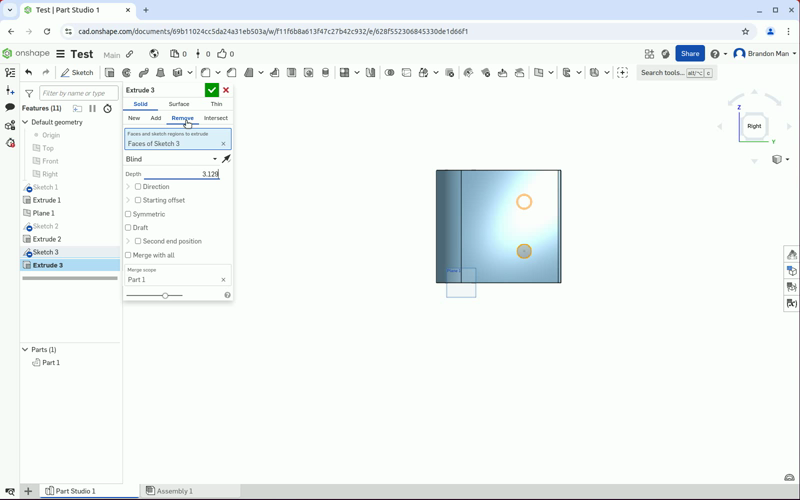
key(tab, 6)
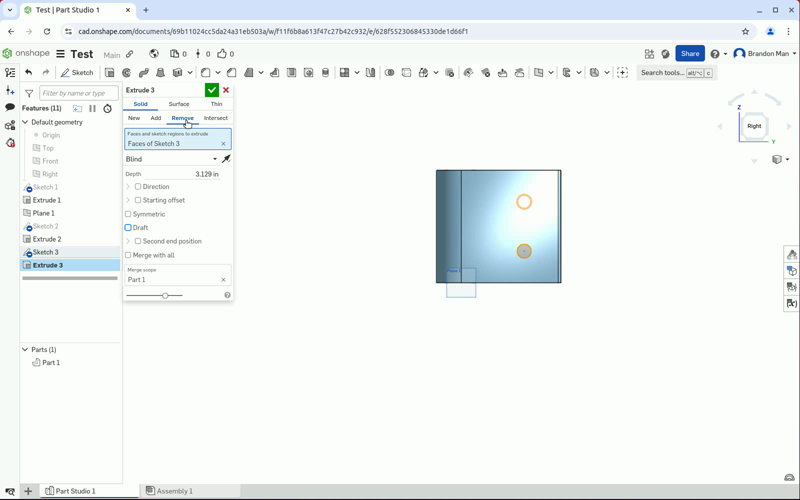
key(space)
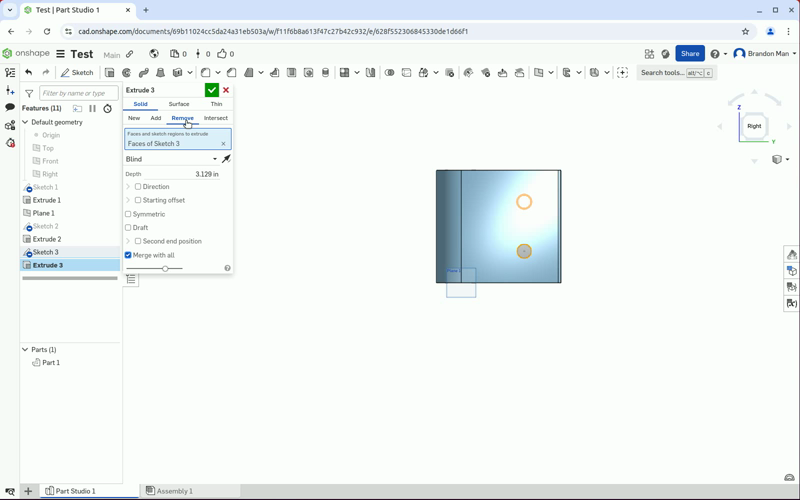
key(enter)
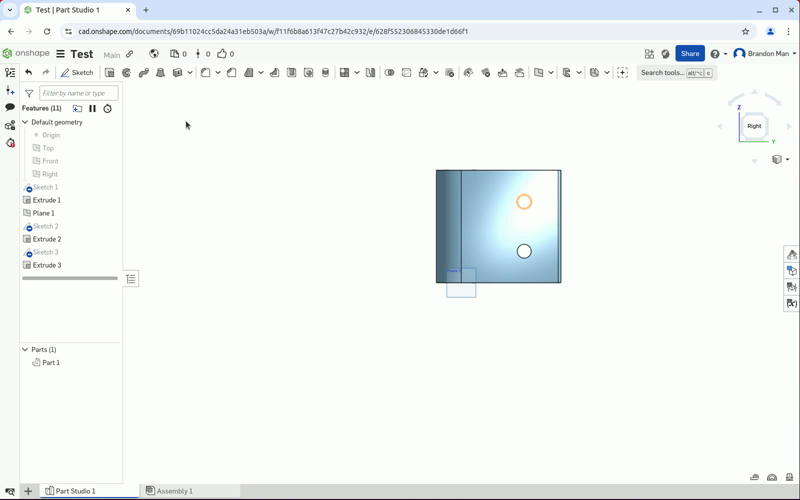
key(shift+h)
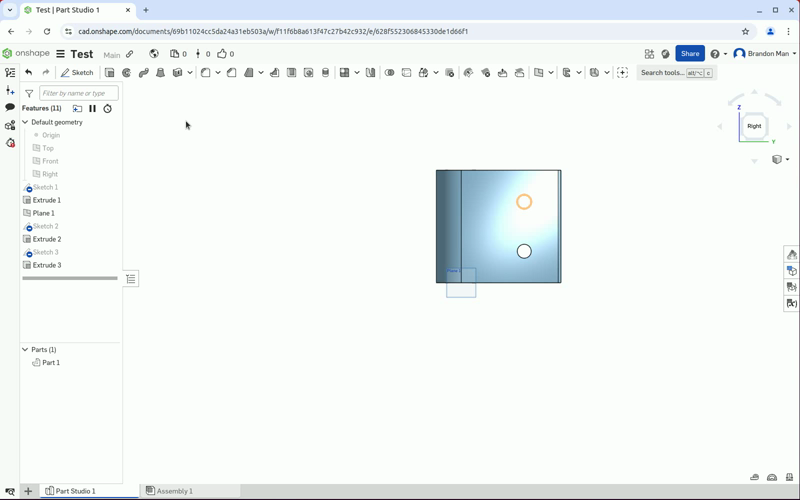
key(shift+h)
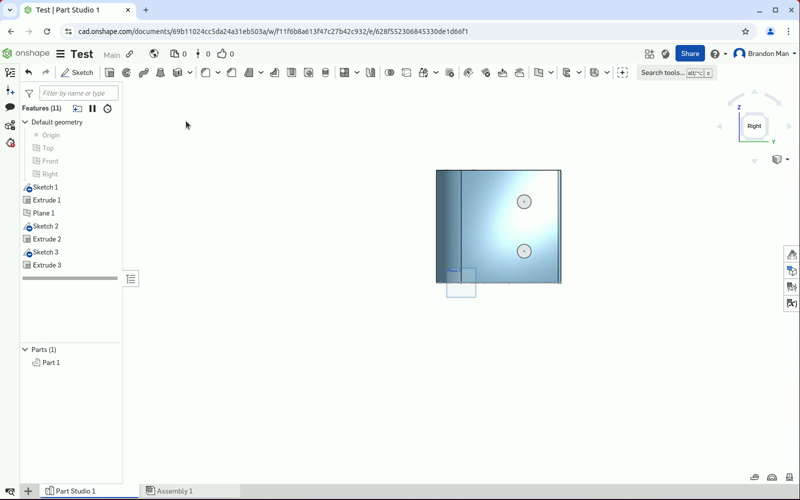
key(shift+7)
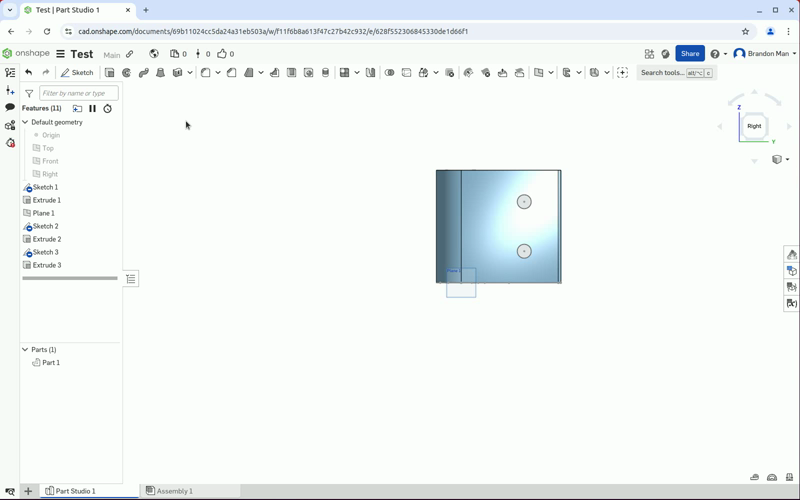
key(right, 2)
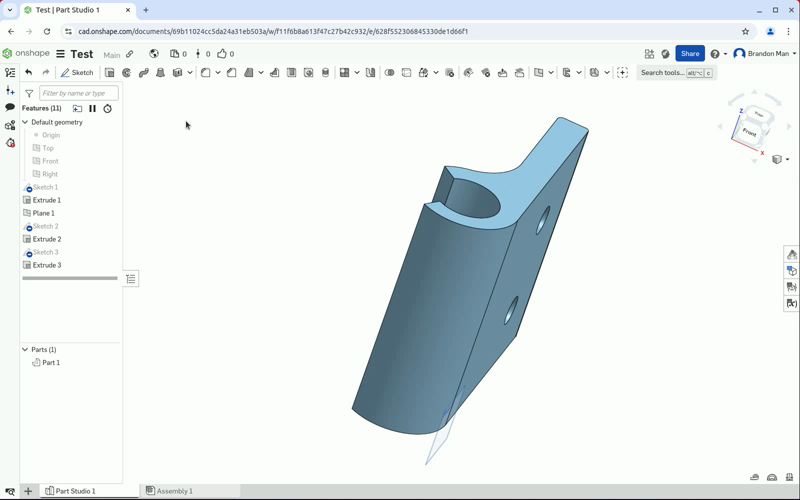
key(down, 2)
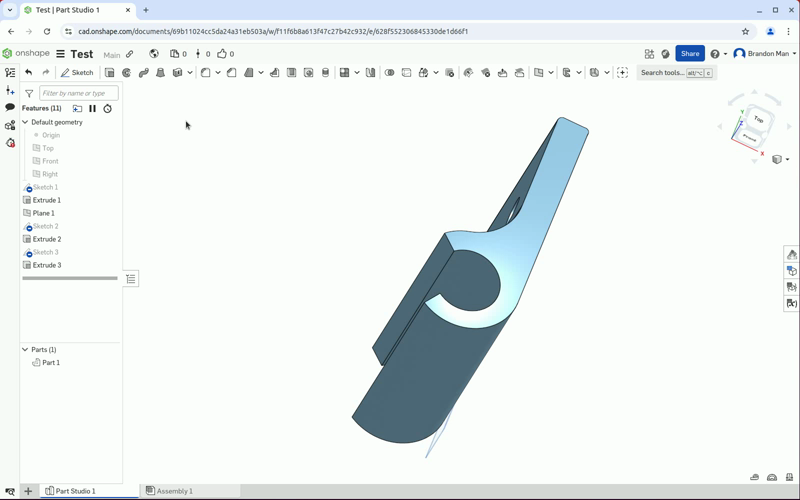
key(up, 2)
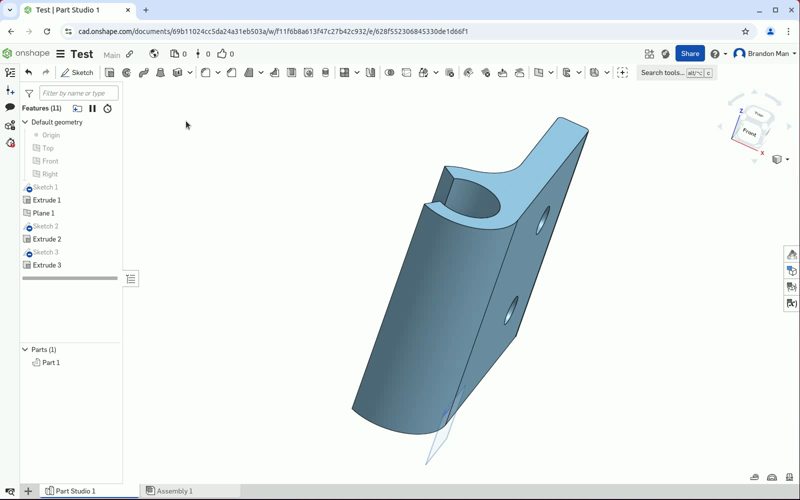
key(left, 2)
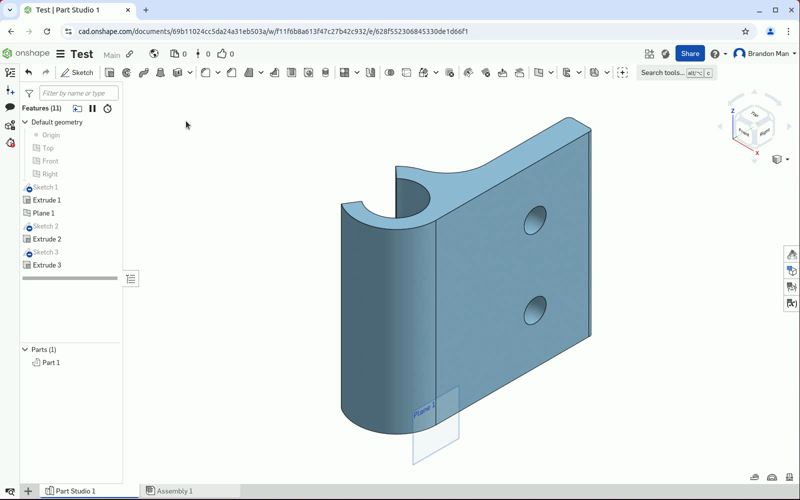
mouse_move(73, 189)
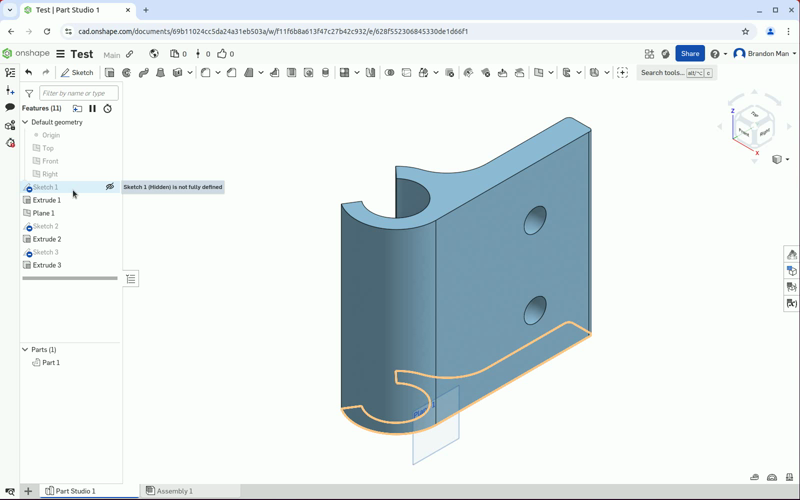
click(73, 189)